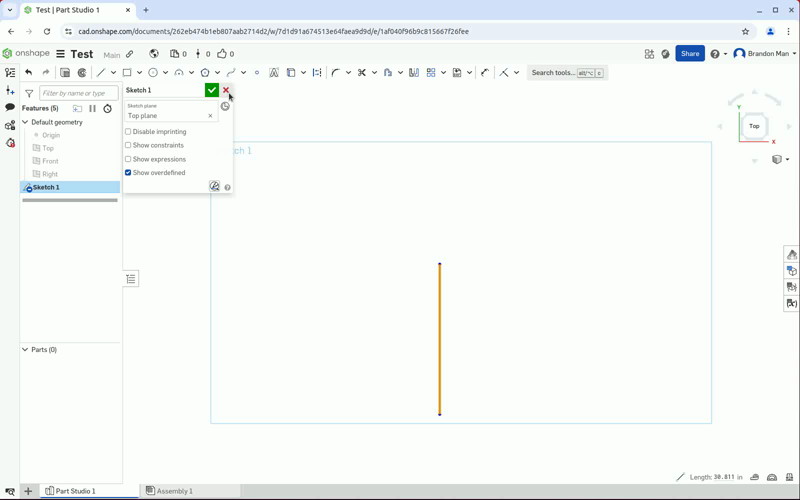
key(shift+h)
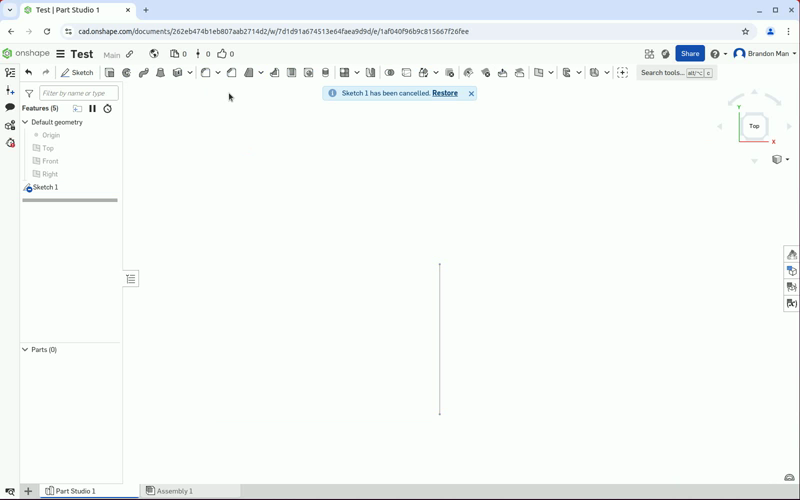
key(shift+s)
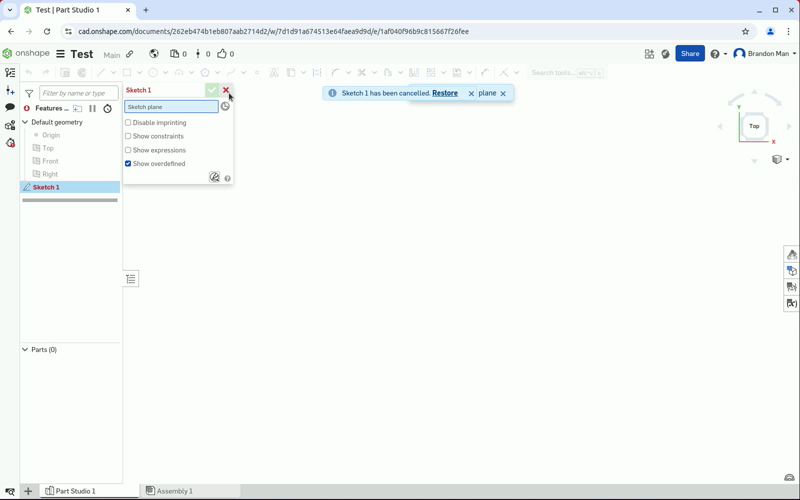
mouse_move(73, 150)
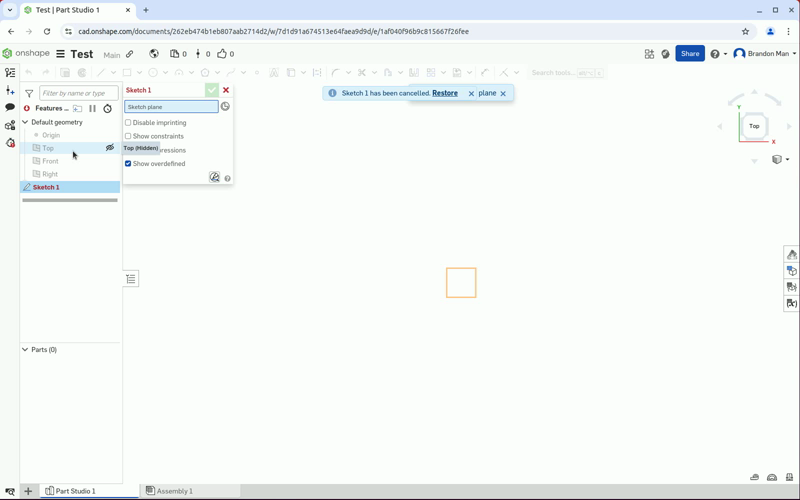
click(73, 150)
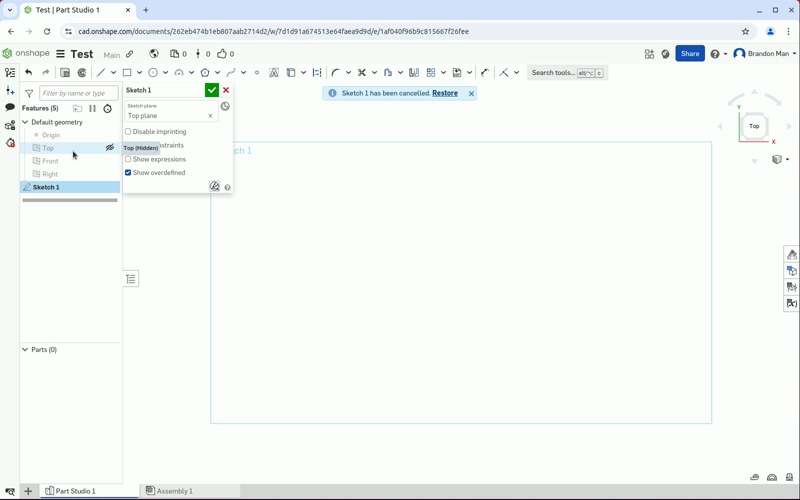
mouse_move(73, 352)
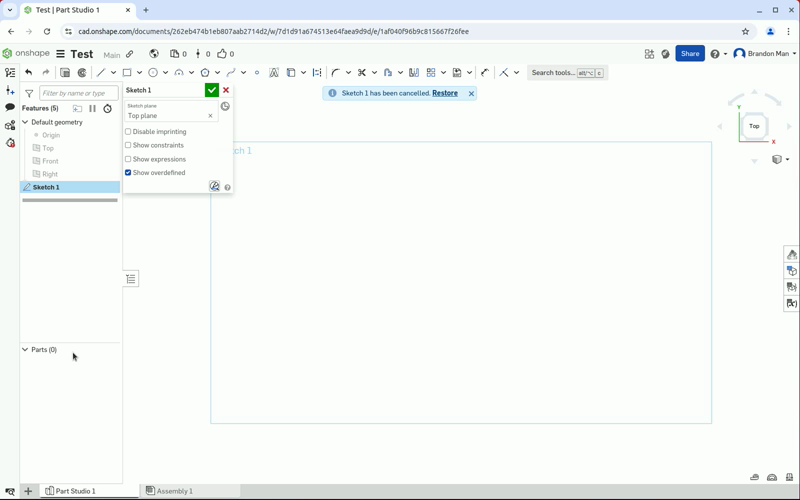
key(y)
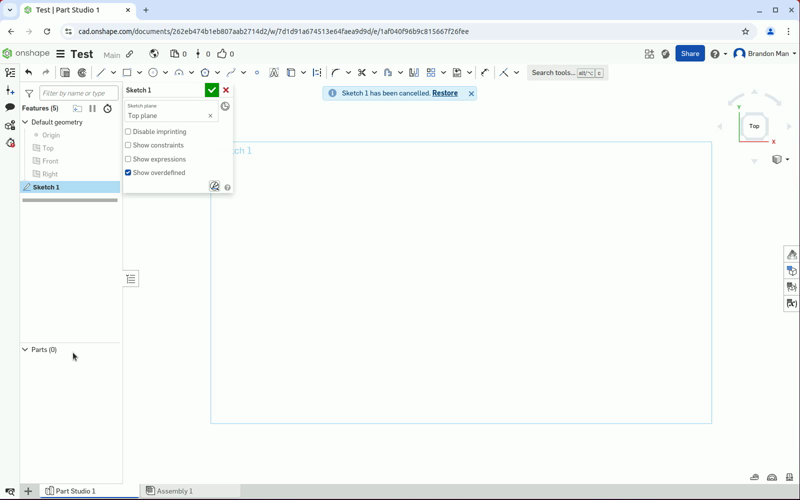
key(c)
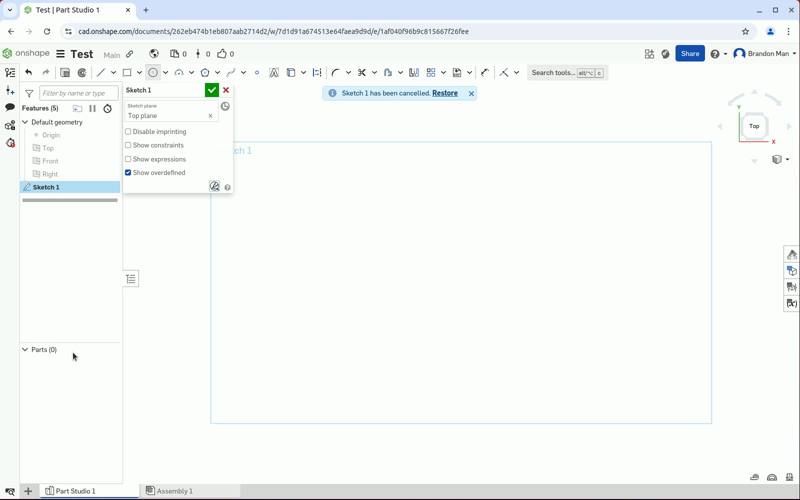
key_down(shift)
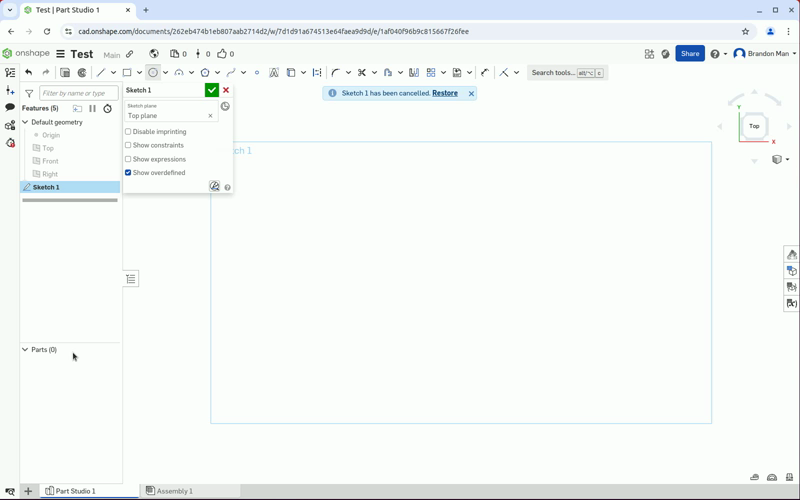
mouse_move(382, 282)
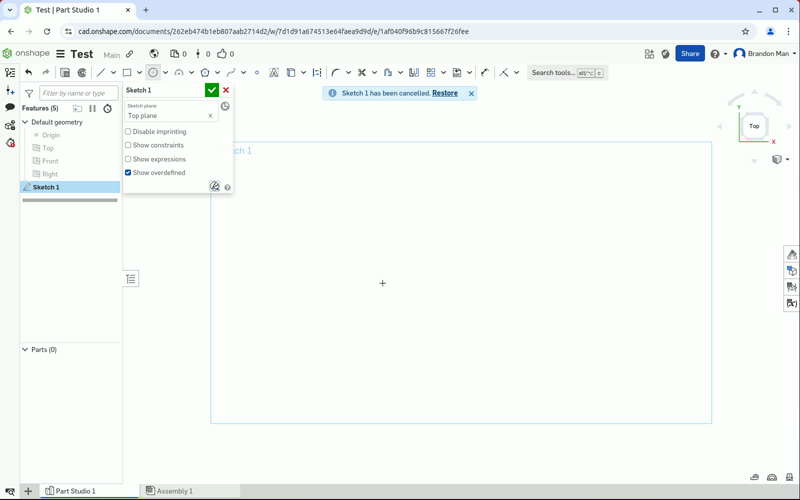
click(382, 282)
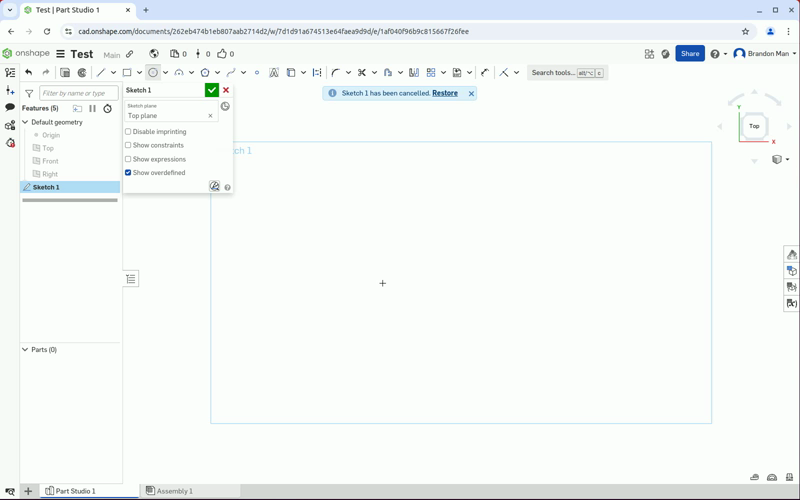
key_up(shift)
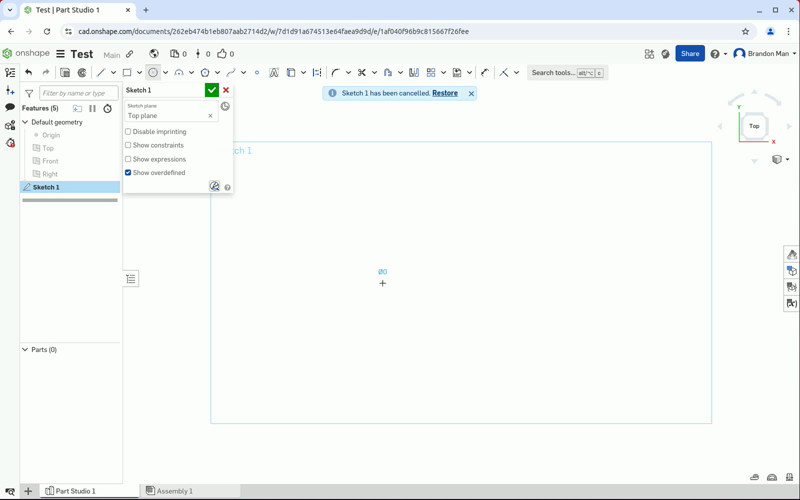
mouse_move(413, 282)
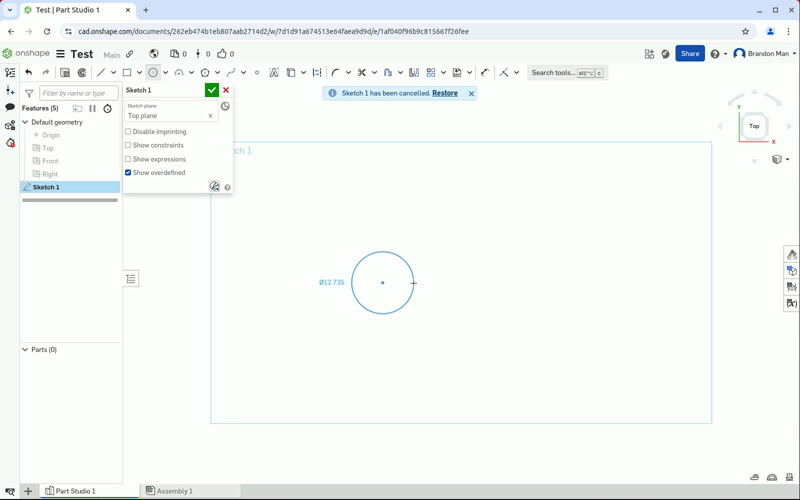
click(413, 282)
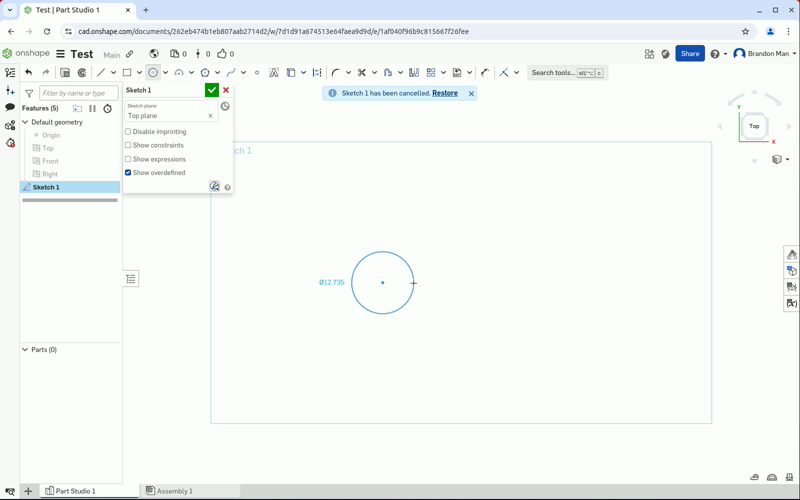
key(esc)
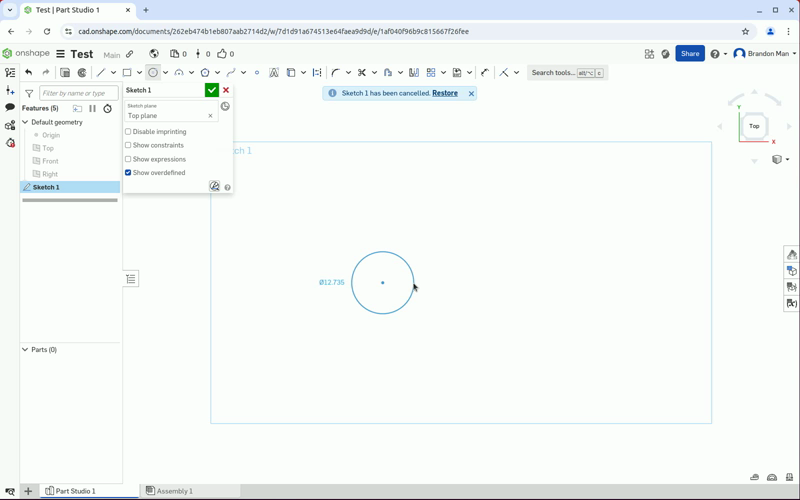
key(c)
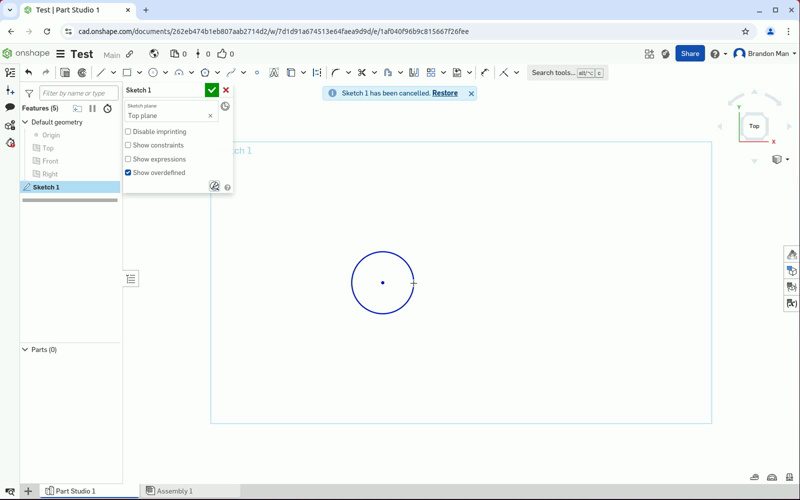
key_down(shift)
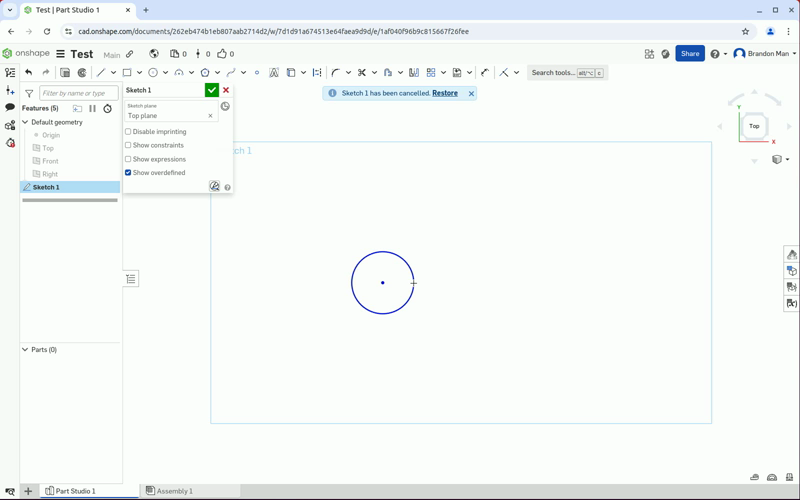
mouse_move(382, 282)
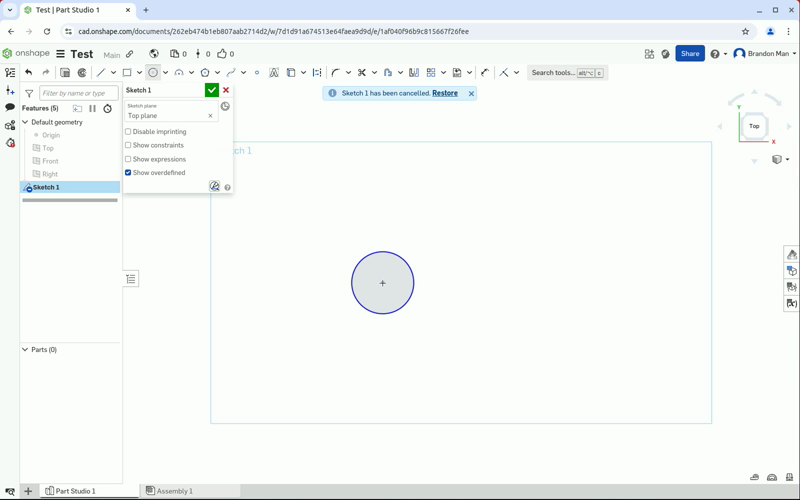
click(382, 282)
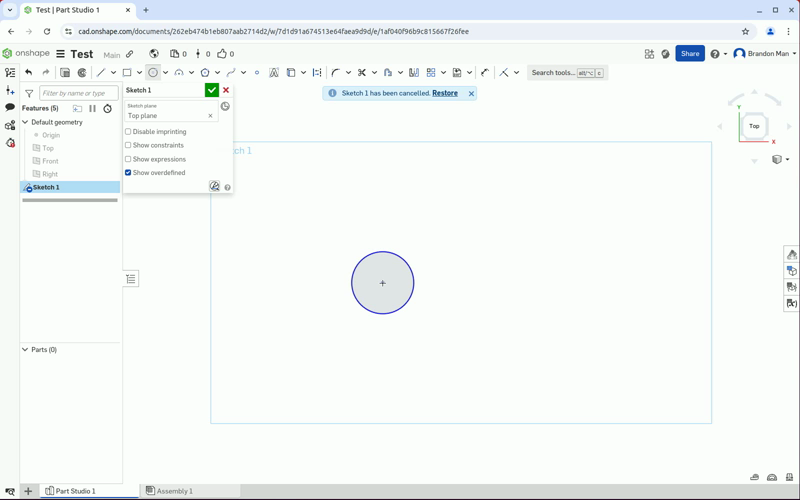
key_up(shift)
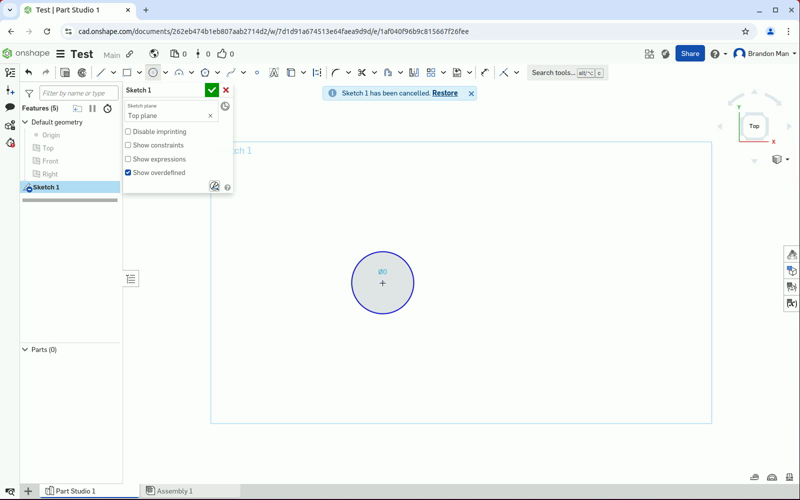
mouse_move(402, 282)
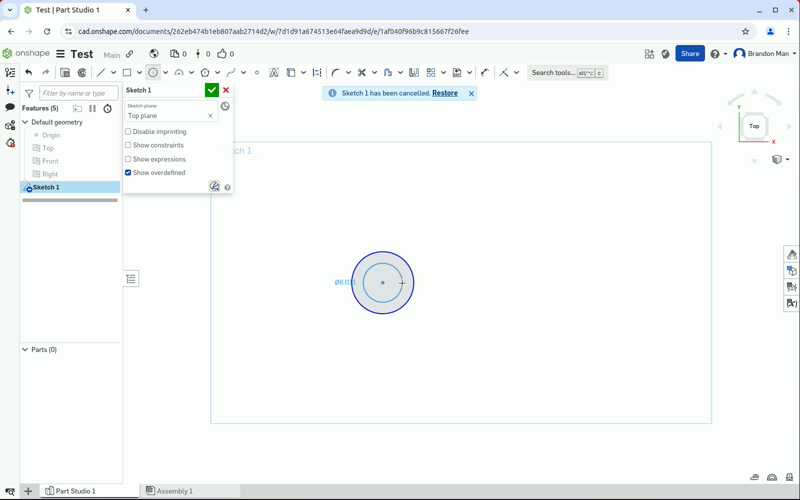
click(402, 282)
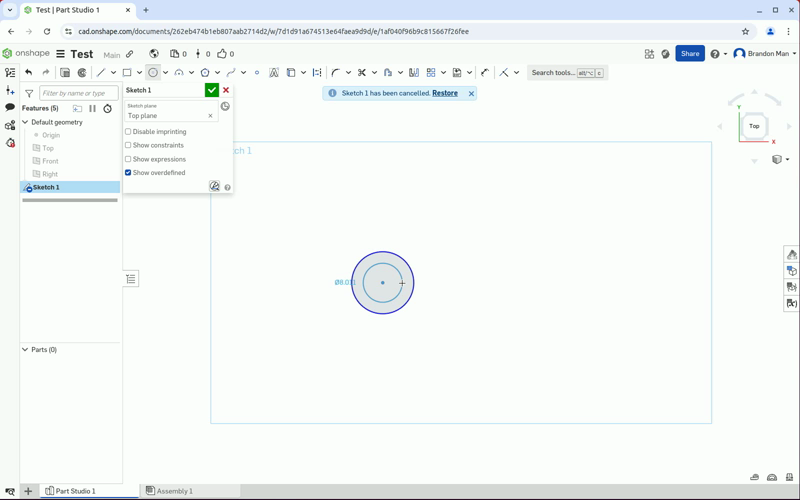
key(esc)
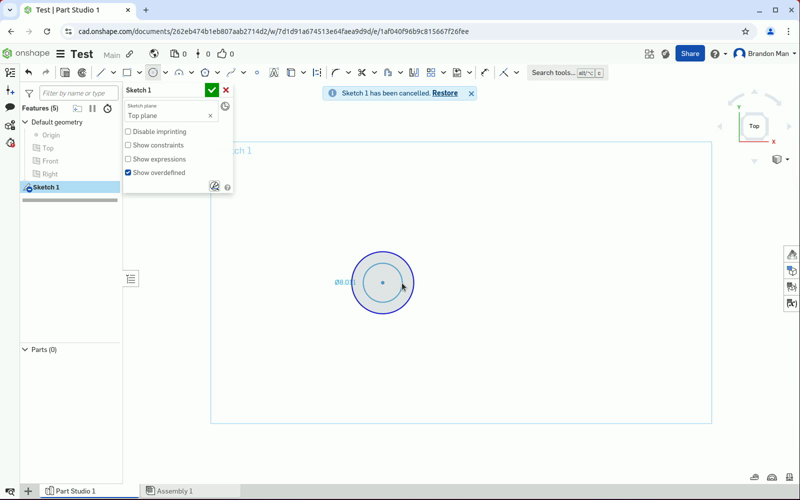
mouse_move(406, 268)
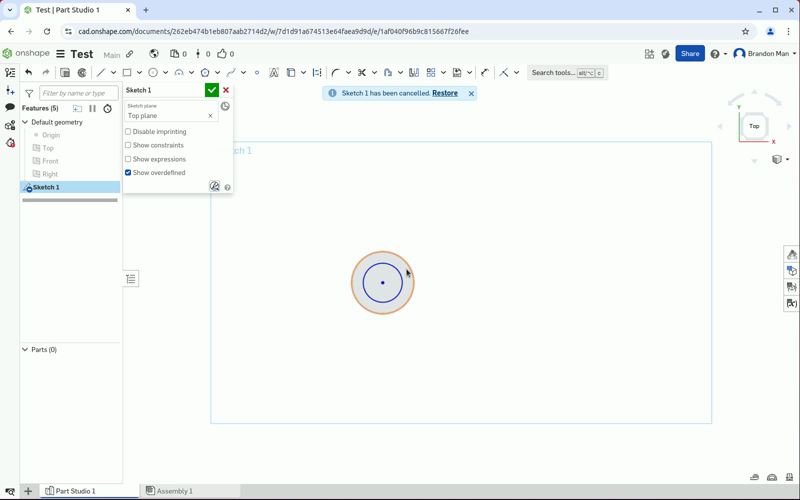
click(406, 268)
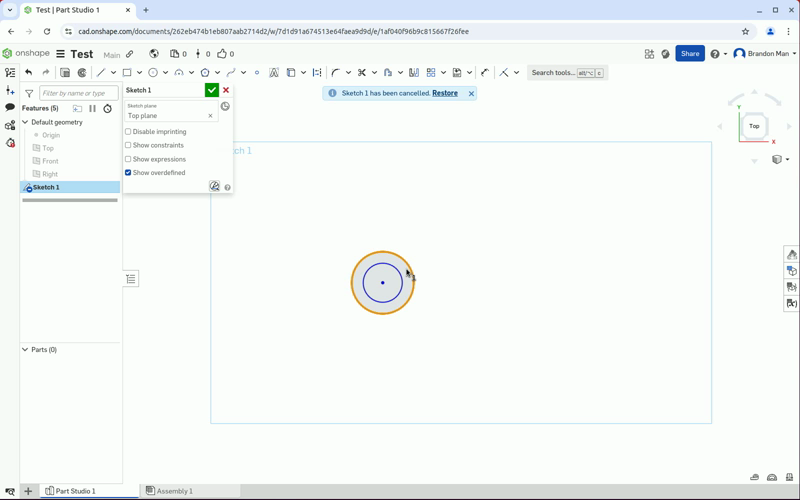
mouse_move(73, 352)
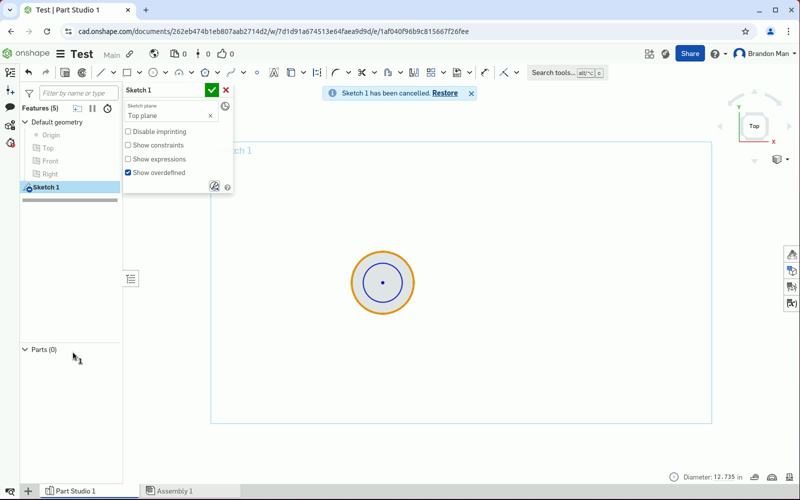
key(shift+y)
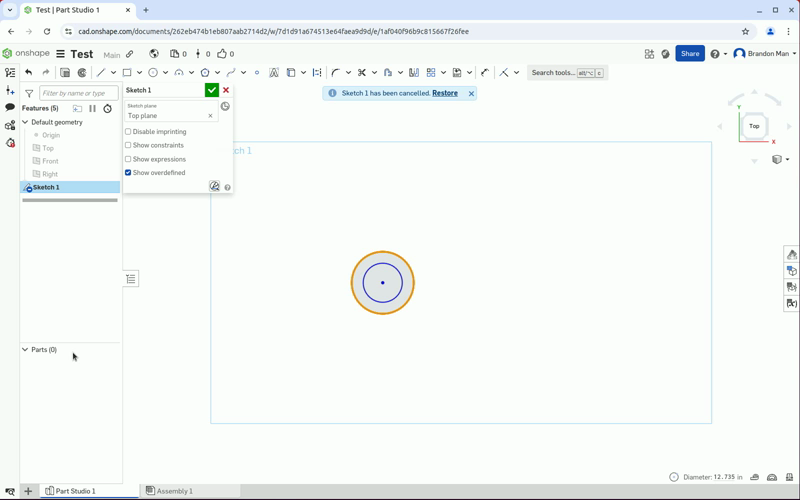
key(shift+e)
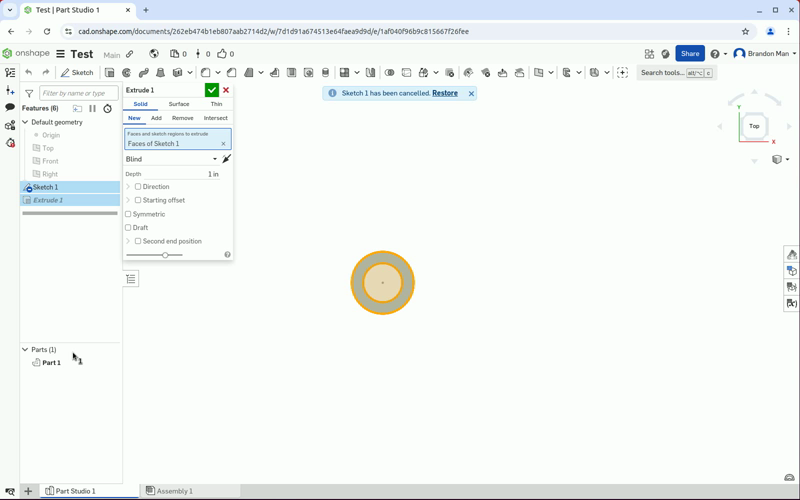
mouse_move(143, 106)
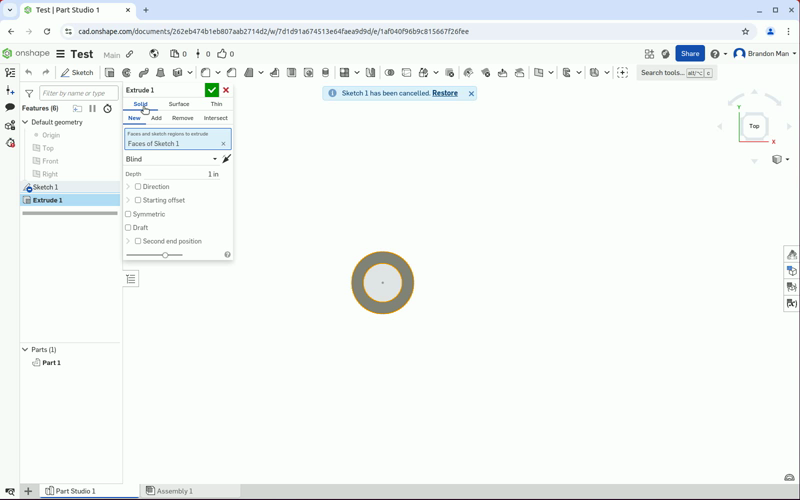
click(143, 106)
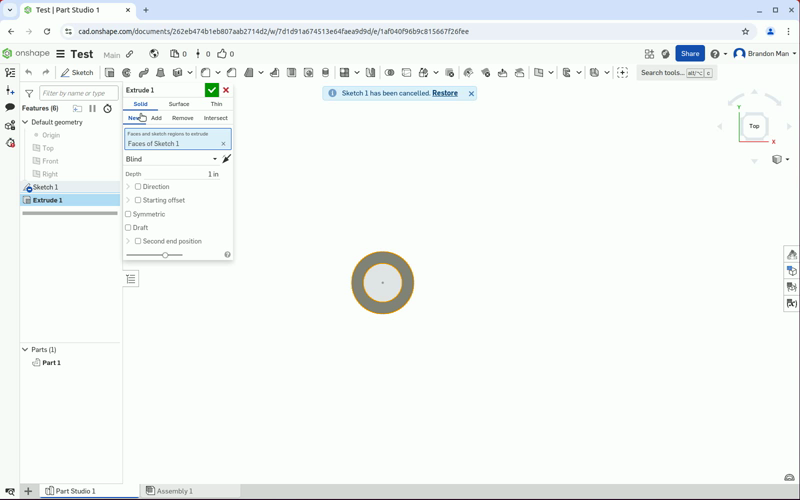
mouse_move(137, 120)
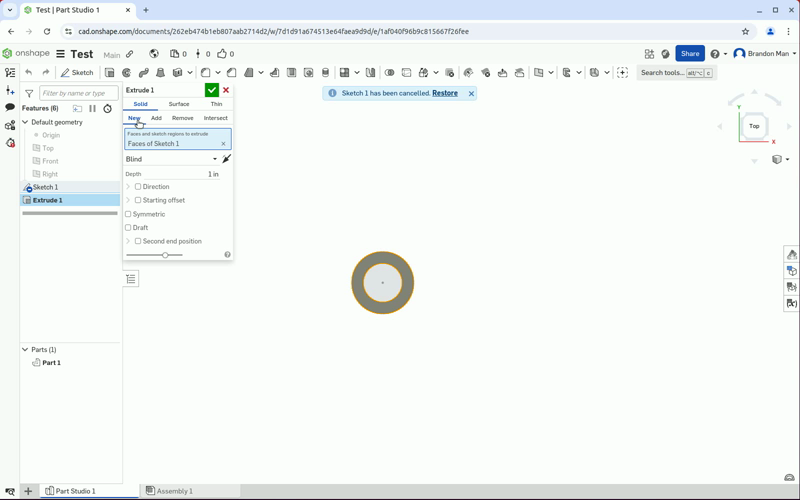
click(137, 120)
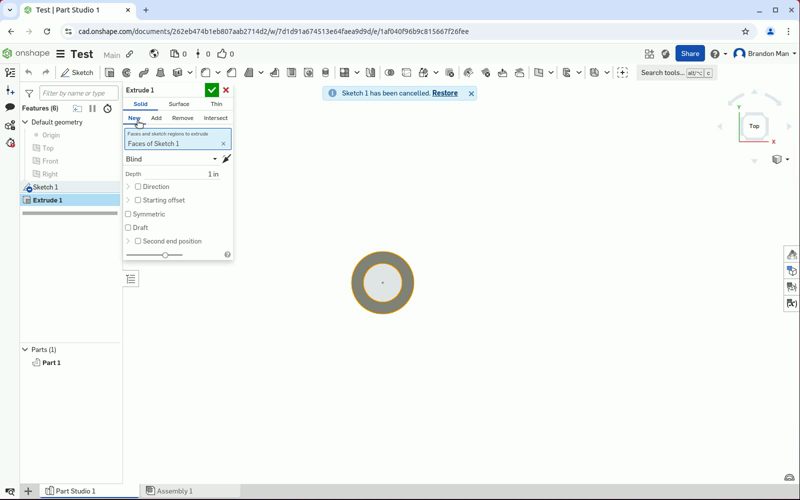
key(tab, 4)
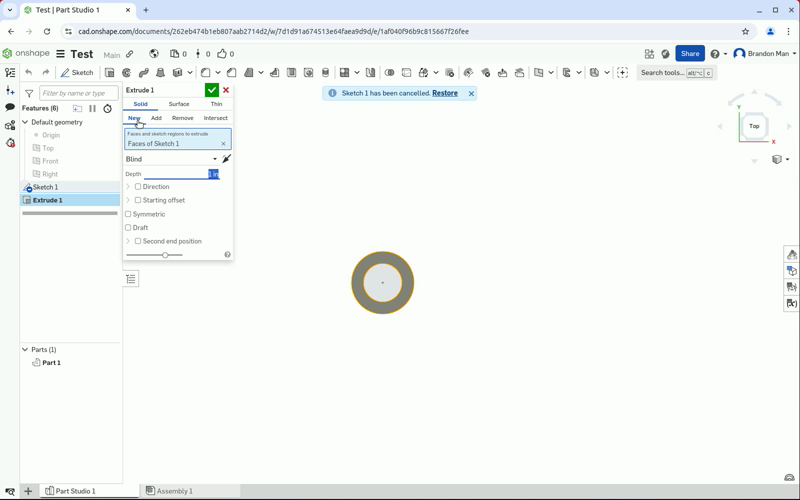
text(1.204)
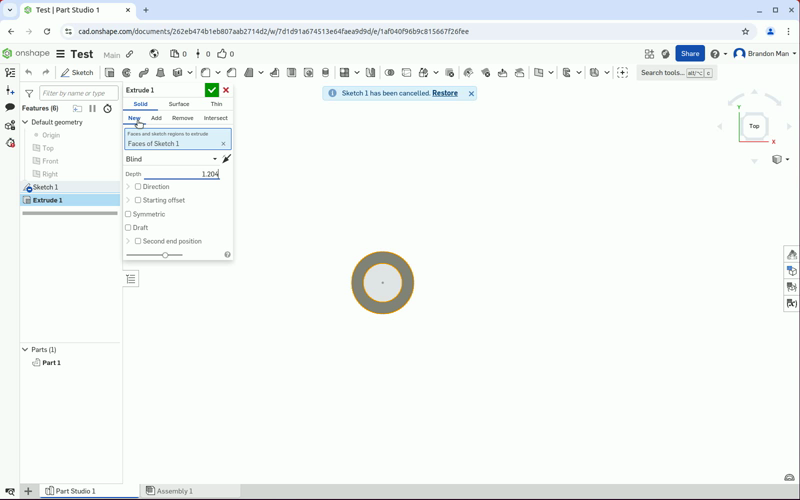
key(enter)
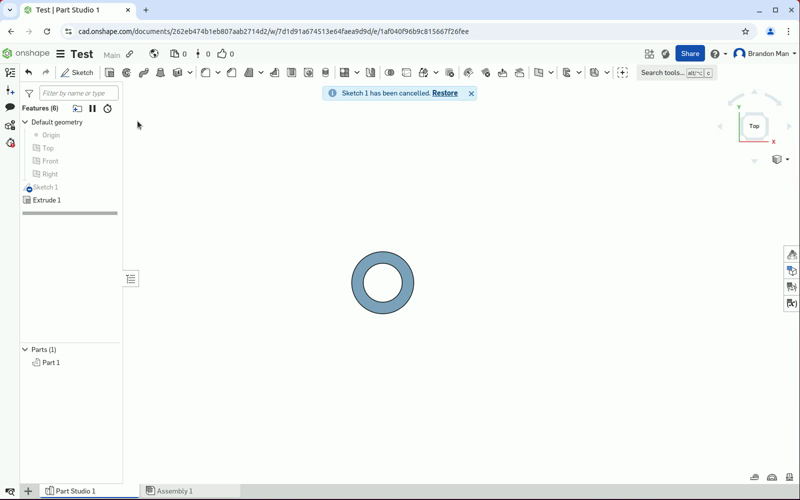
key(shift+h)
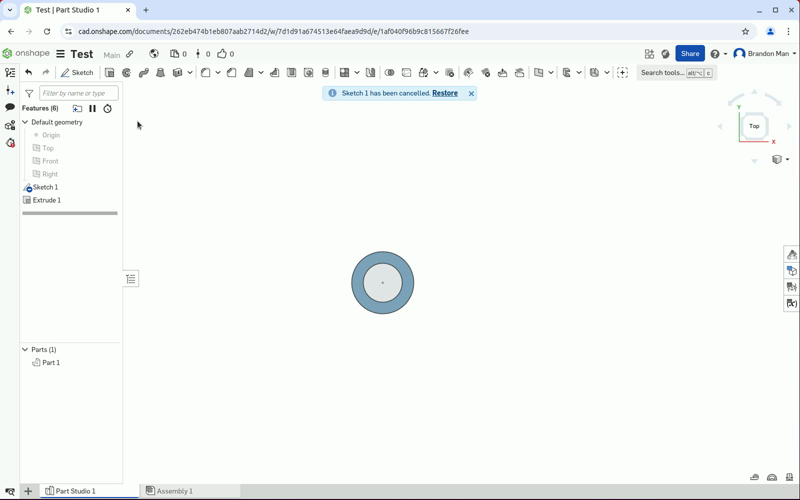
key(shift+h)
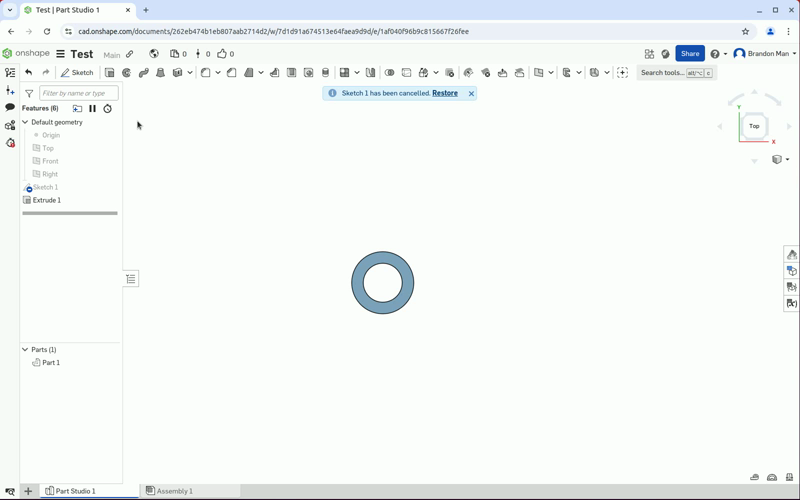
mouse_move(73, 189)
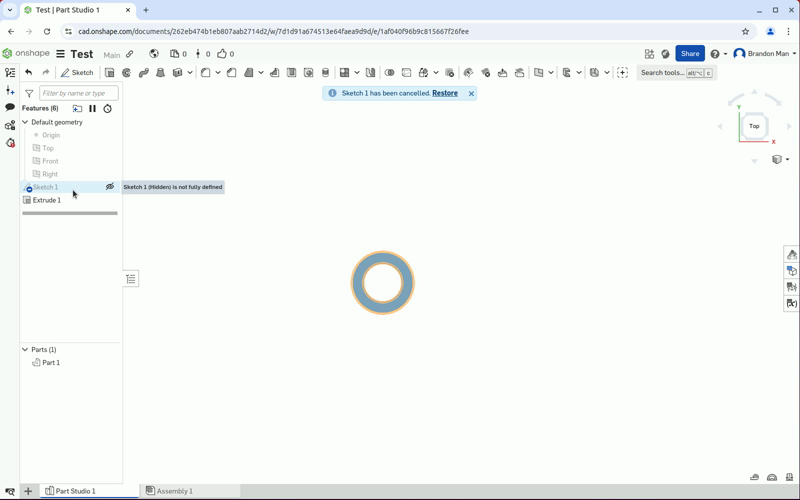
click(73, 189)
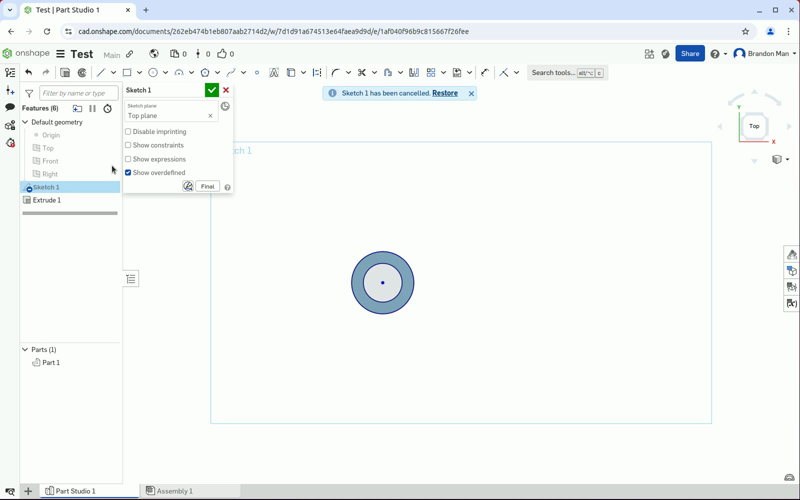
mouse_move(229, 92)
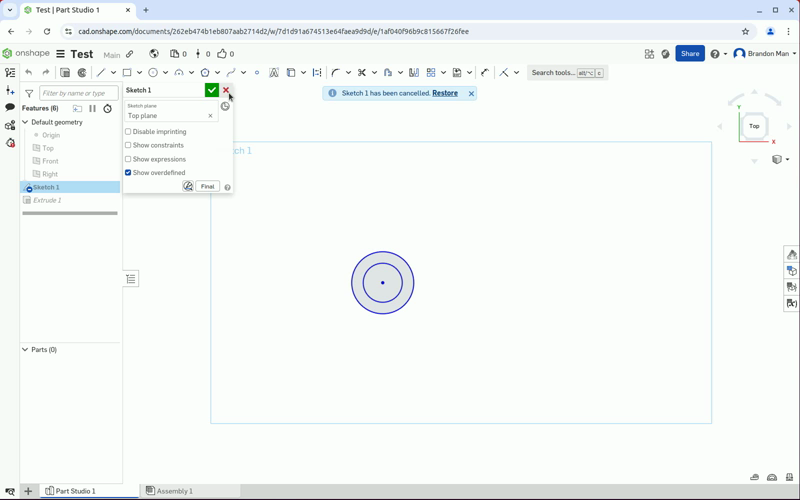
click(229, 92)
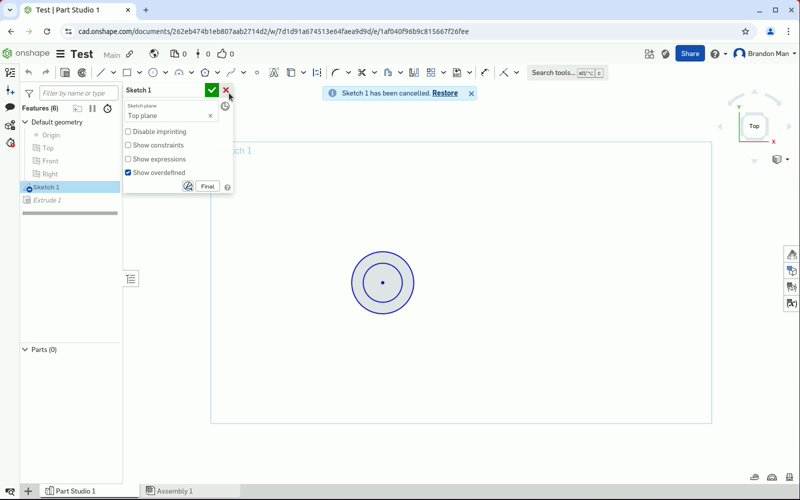
key(shift+s)
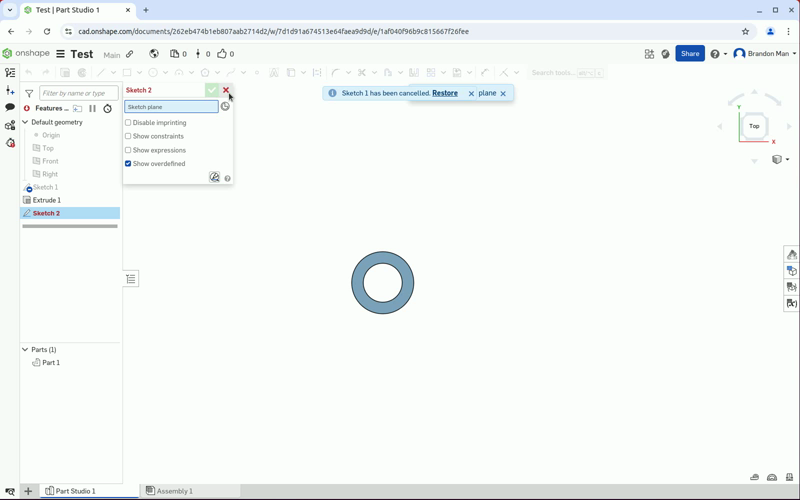
mouse_move(73, 150)
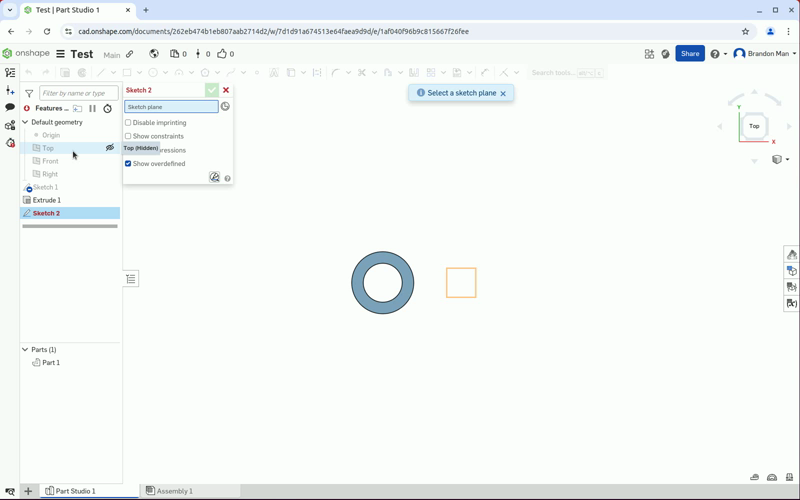
click(73, 150)
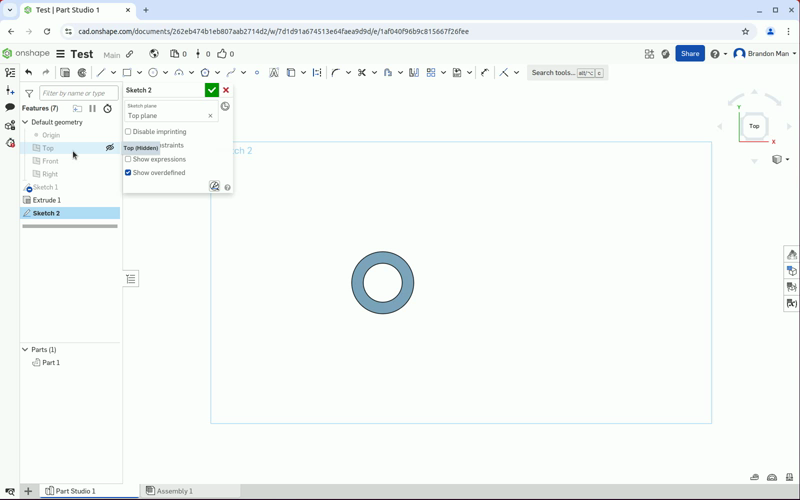
mouse_move(73, 352)
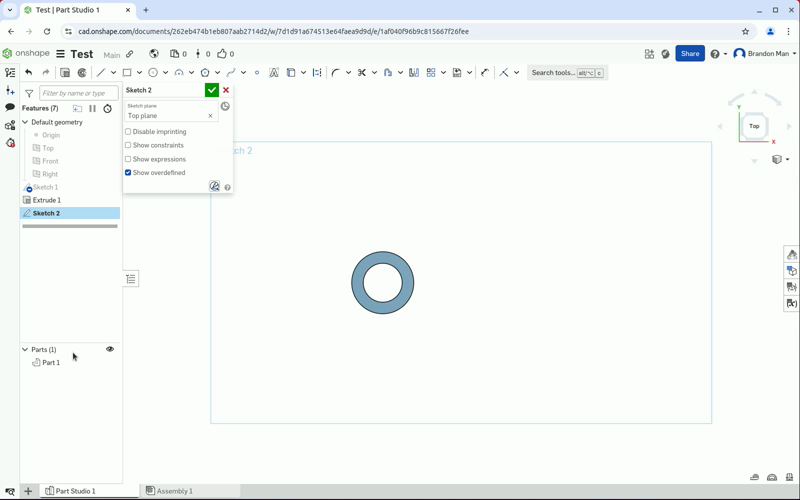
key(y)
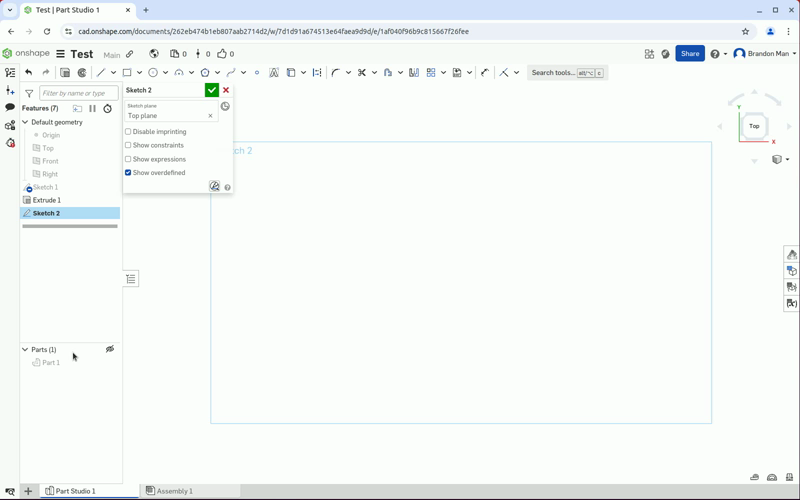
key(c)
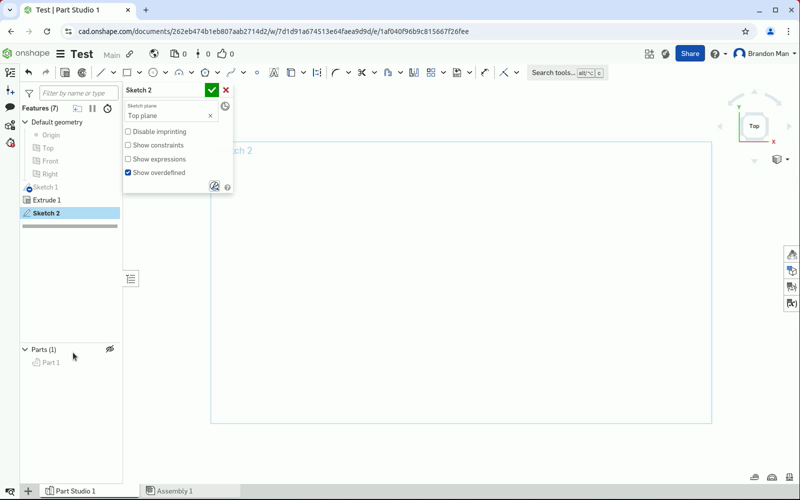
key_down(shift)
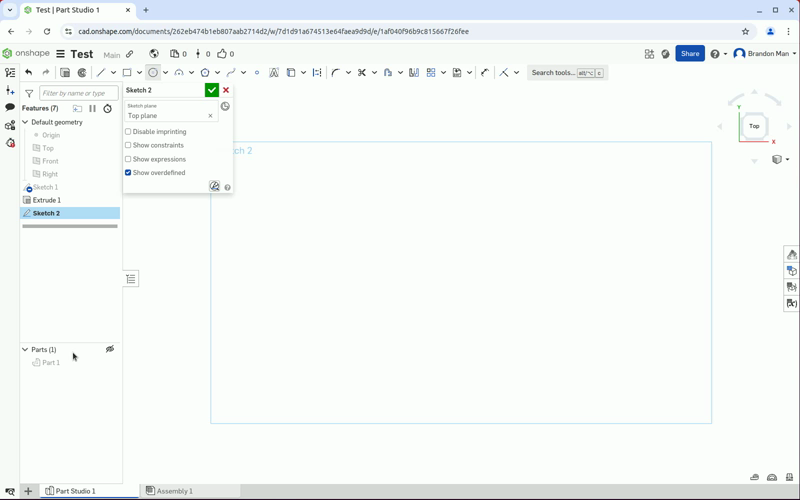
mouse_move(442, 282)
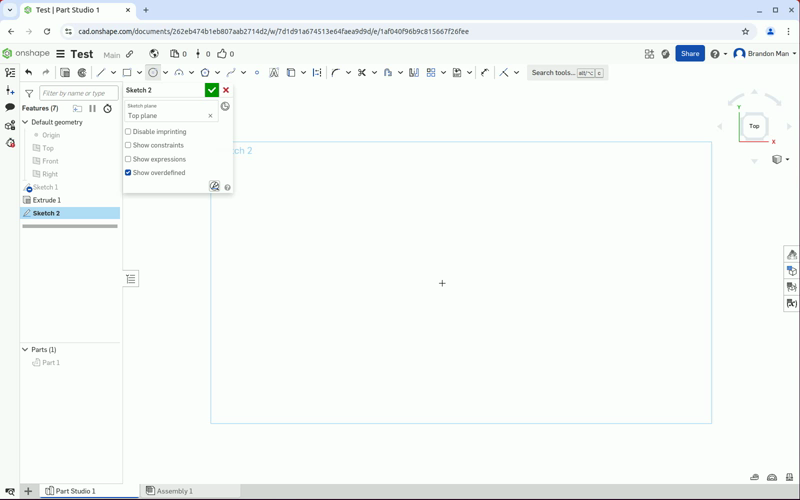
click(442, 282)
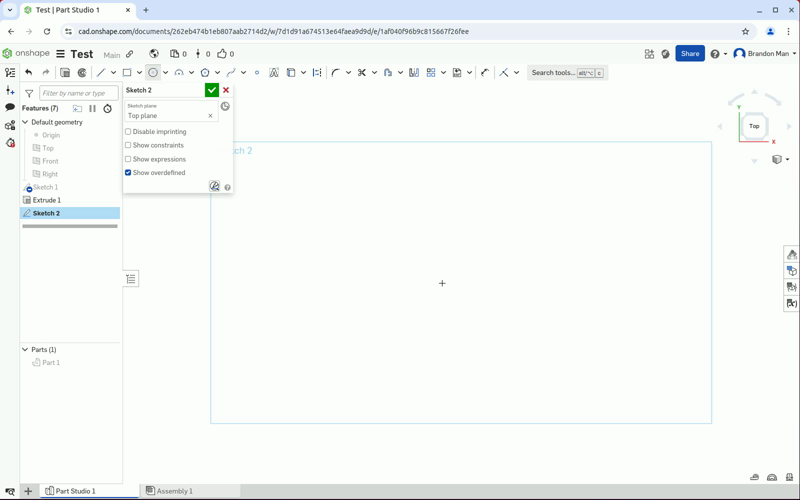
key_up(shift)
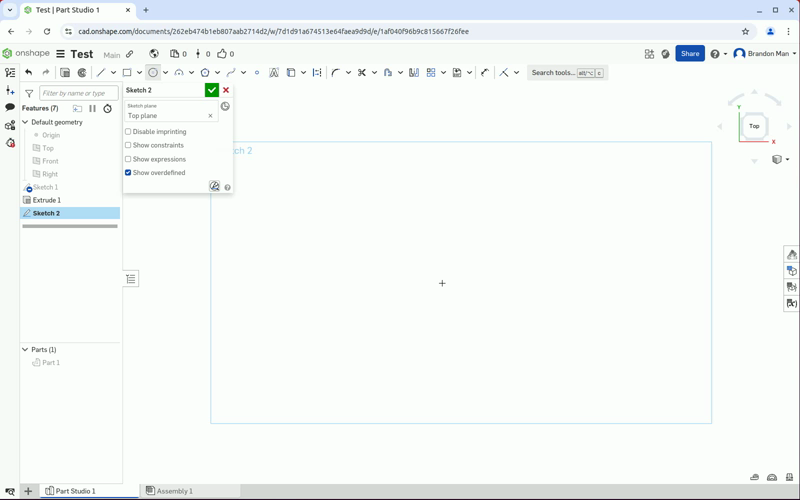
mouse_move(459, 282)
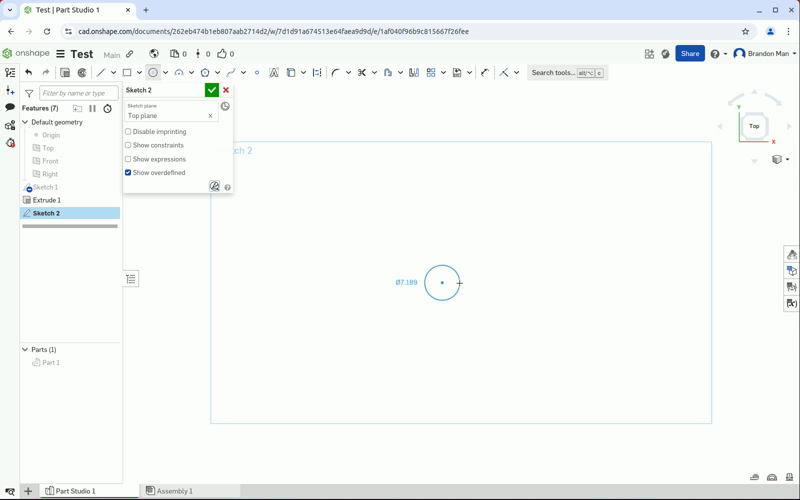
click(459, 282)
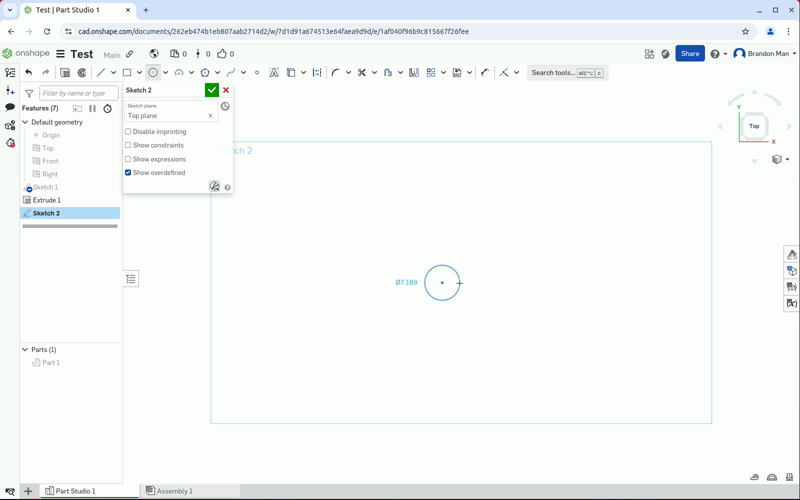
key(esc)
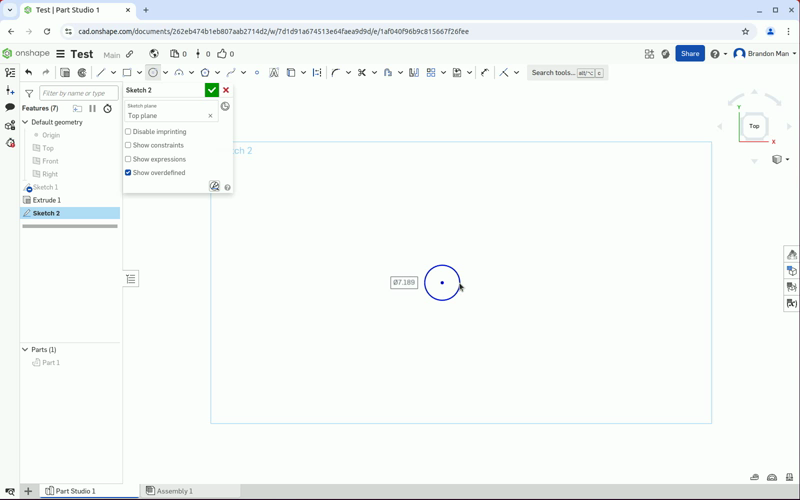
key(c)
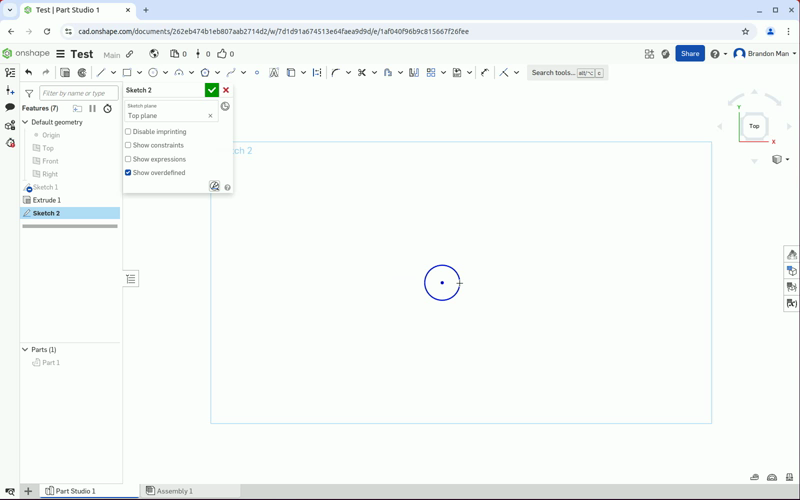
key_down(shift)
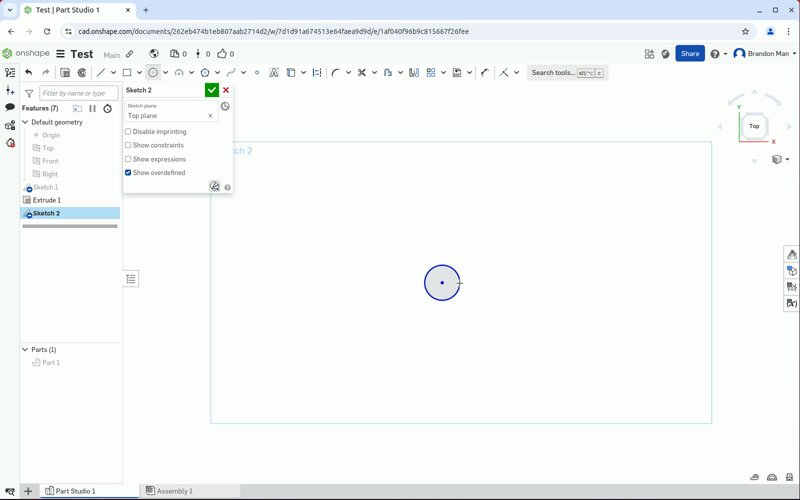
mouse_move(442, 282)
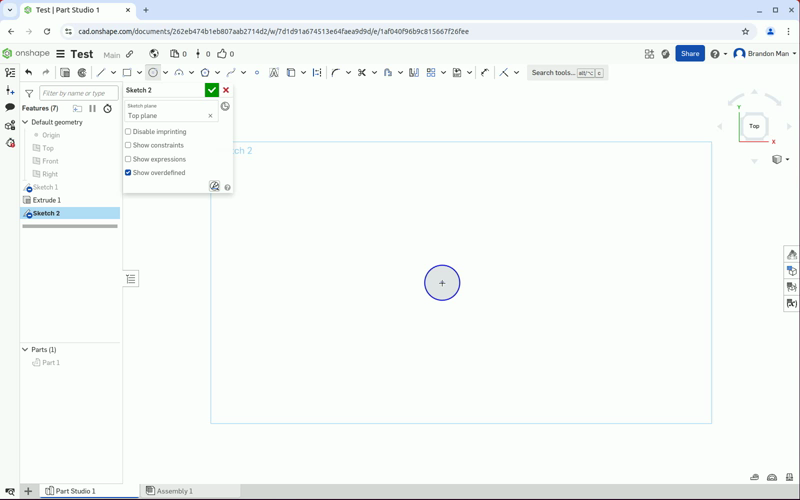
click(442, 282)
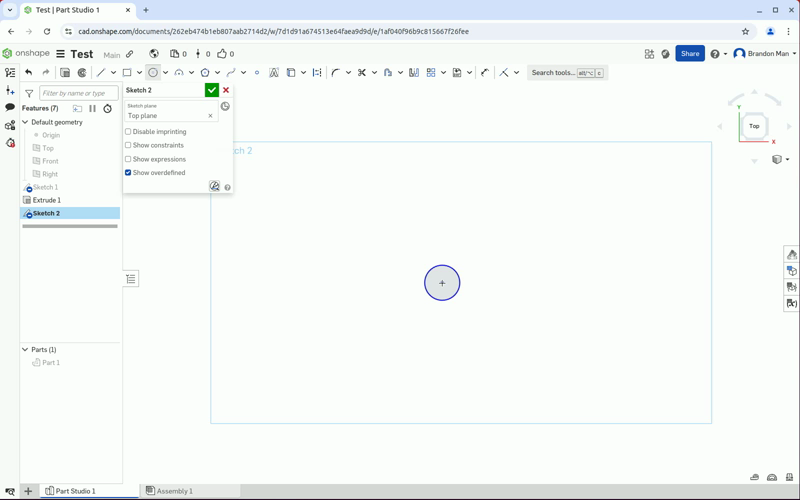
key_up(shift)
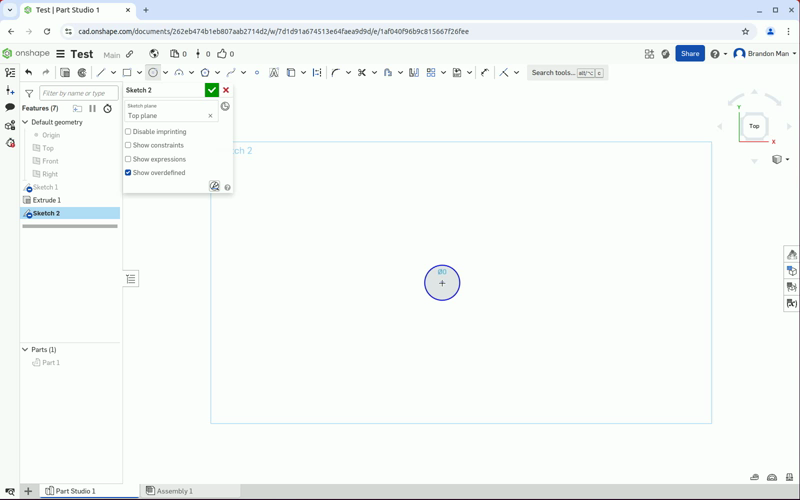
mouse_move(452, 282)
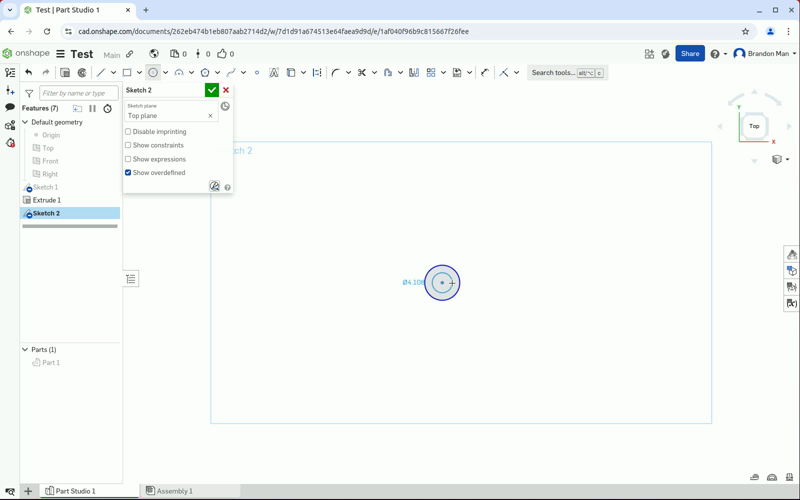
click(452, 282)
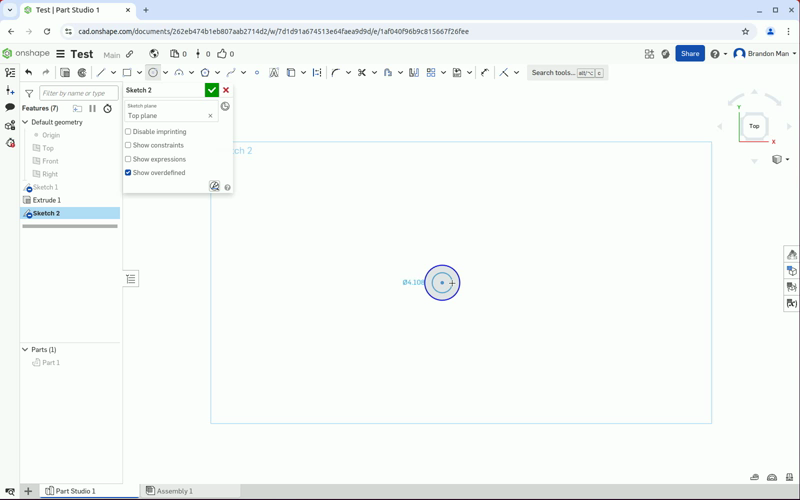
key(esc)
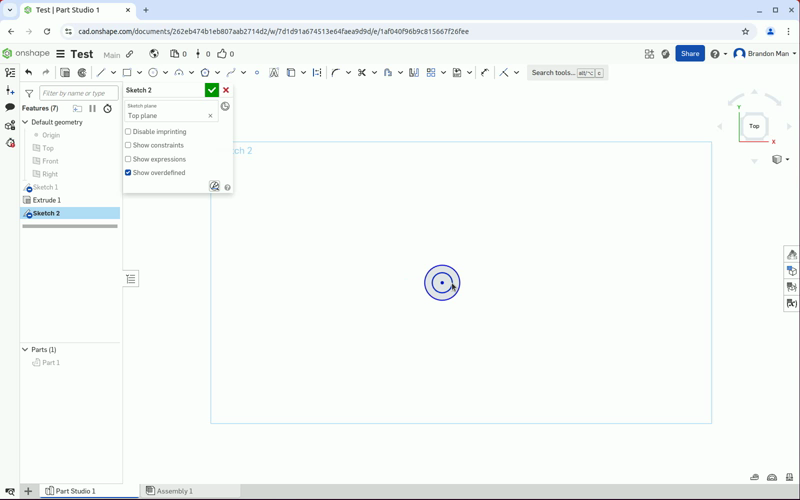
mouse_move(450, 291)
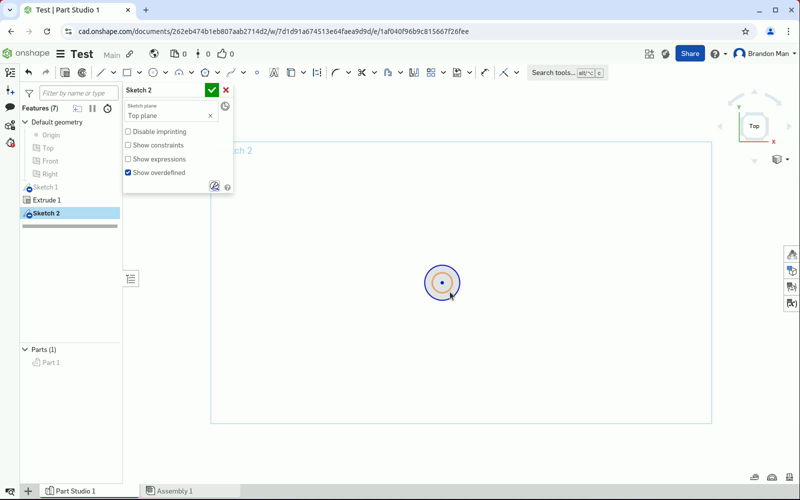
scroll(6)
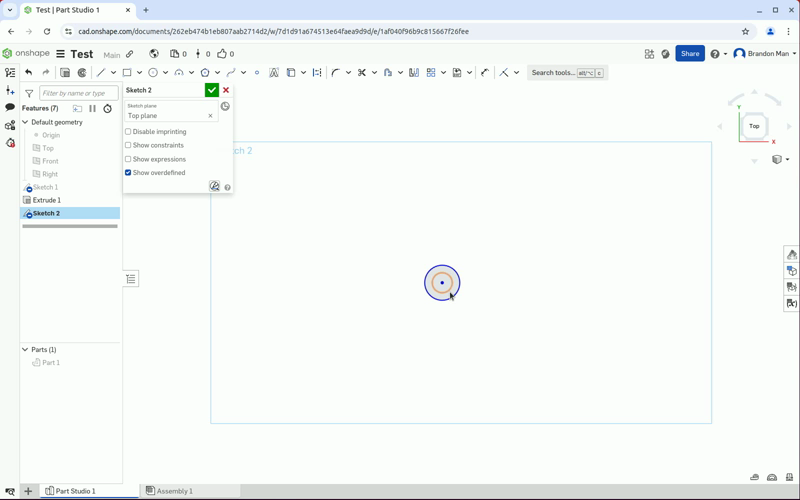
scroll(6)
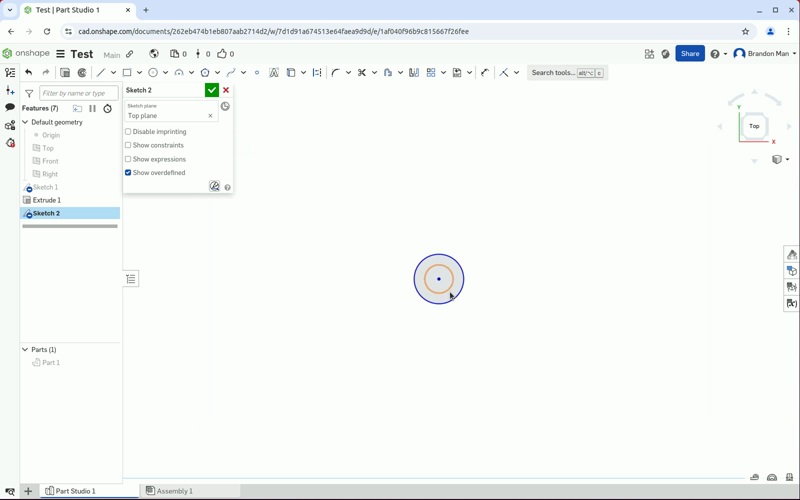
scroll(6)
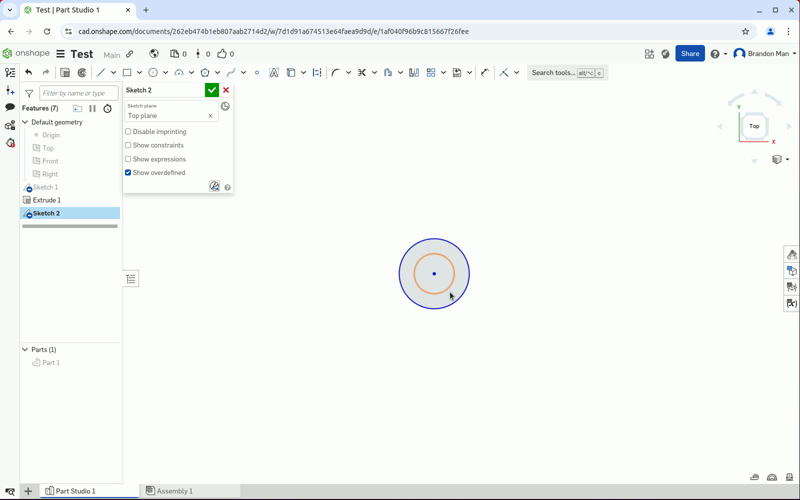
scroll(6)
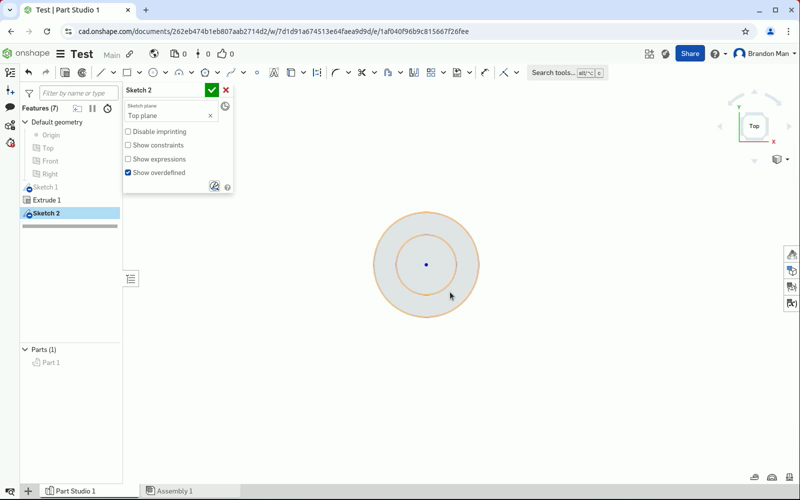
scroll(6)
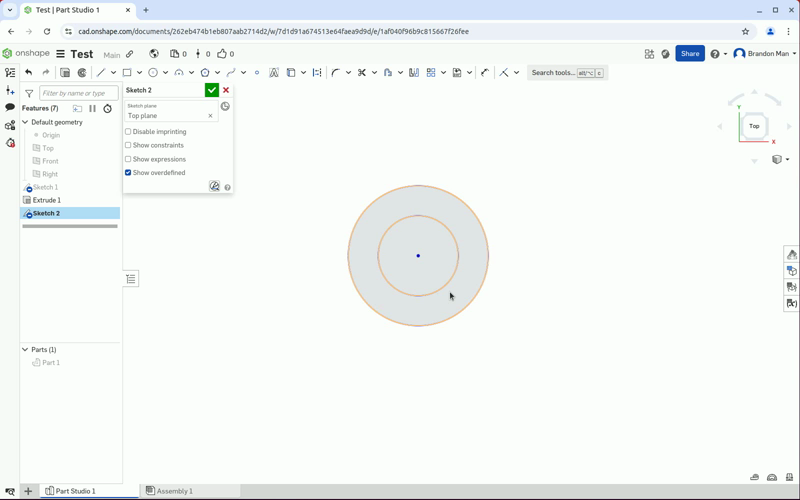
scroll(6)
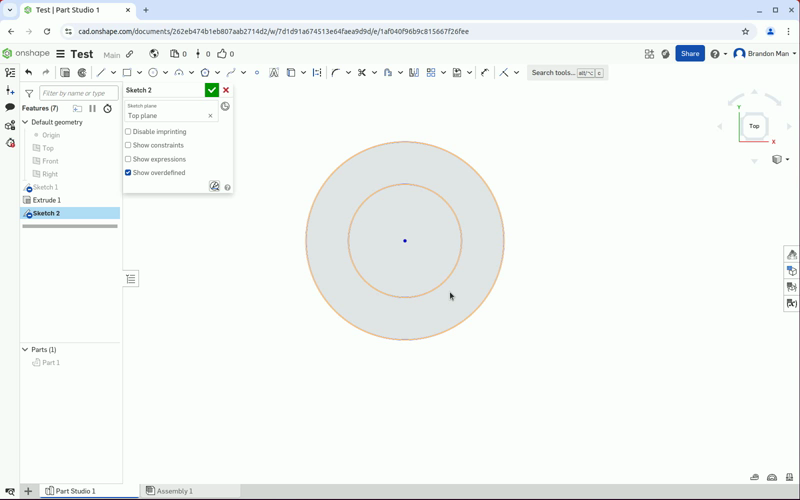
scroll(6)
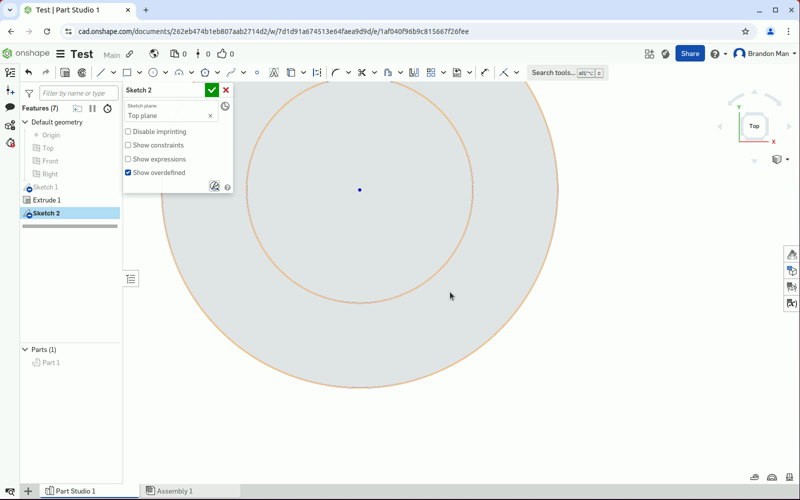
click(450, 291)
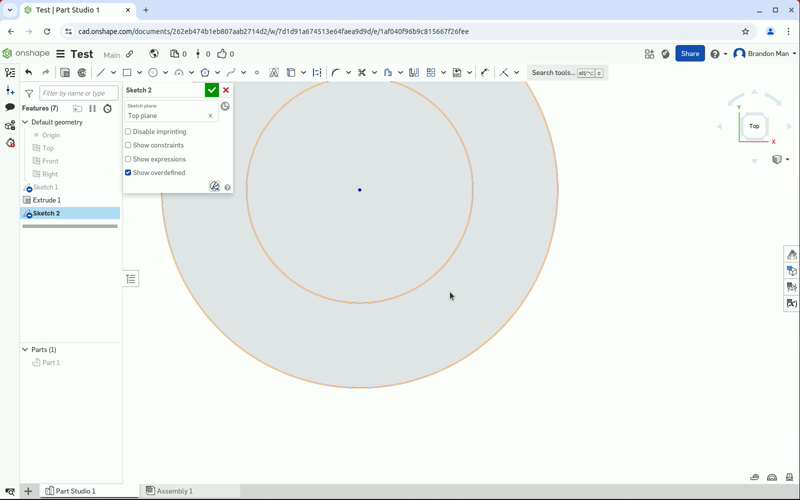
scroll(-6)
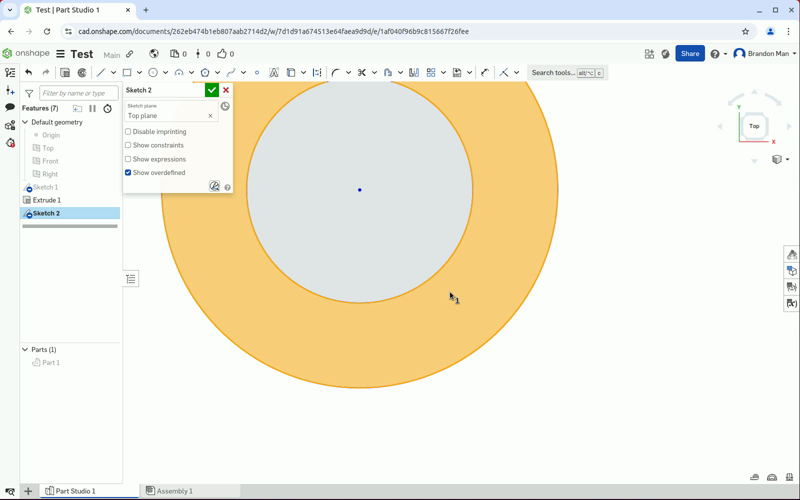
scroll(-6)
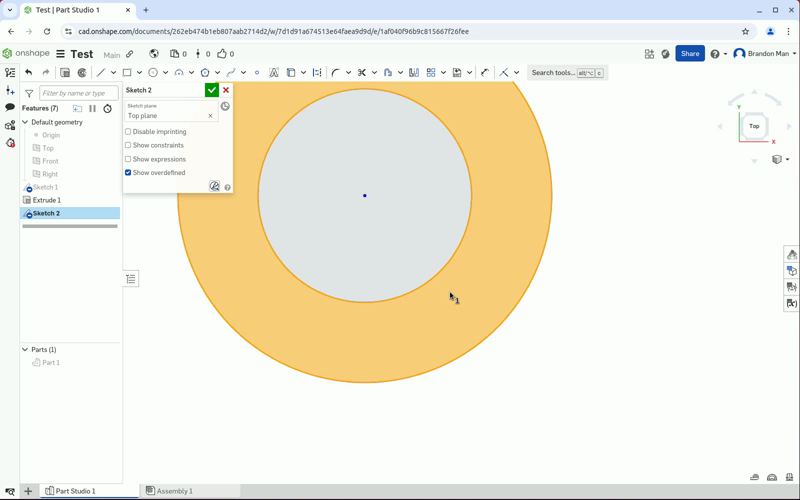
scroll(-6)
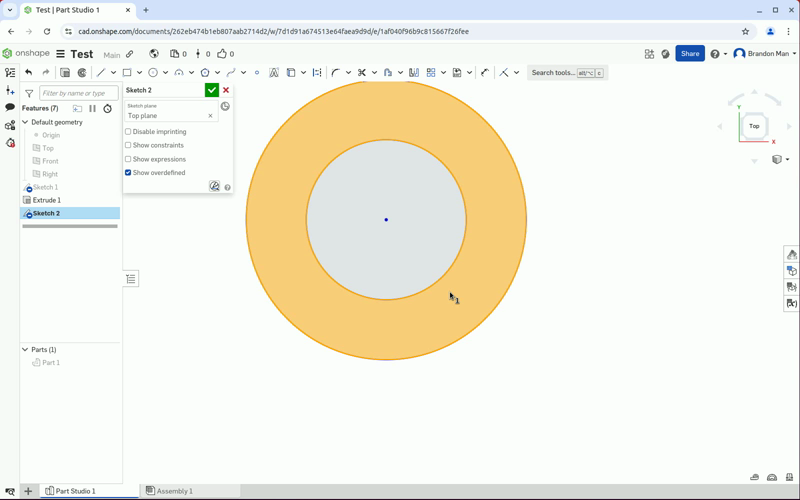
scroll(-6)
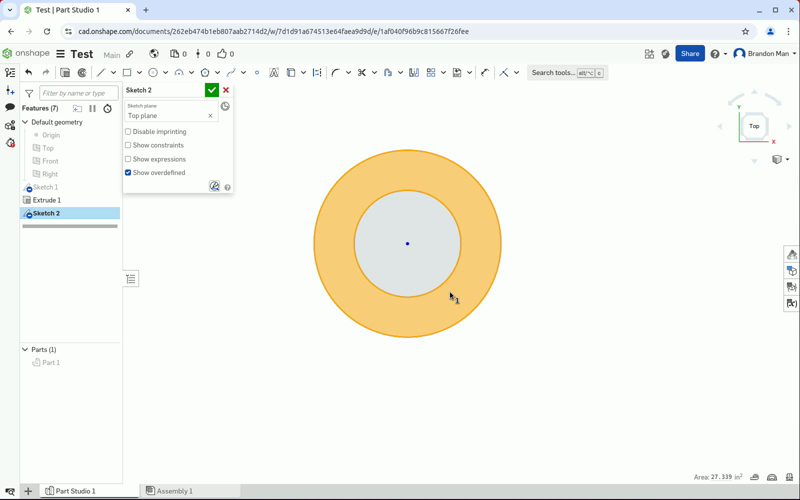
scroll(-6)
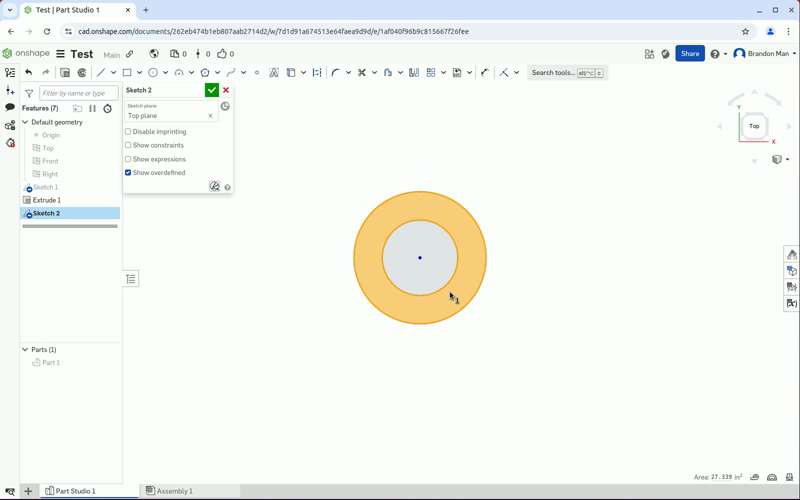
scroll(-6)
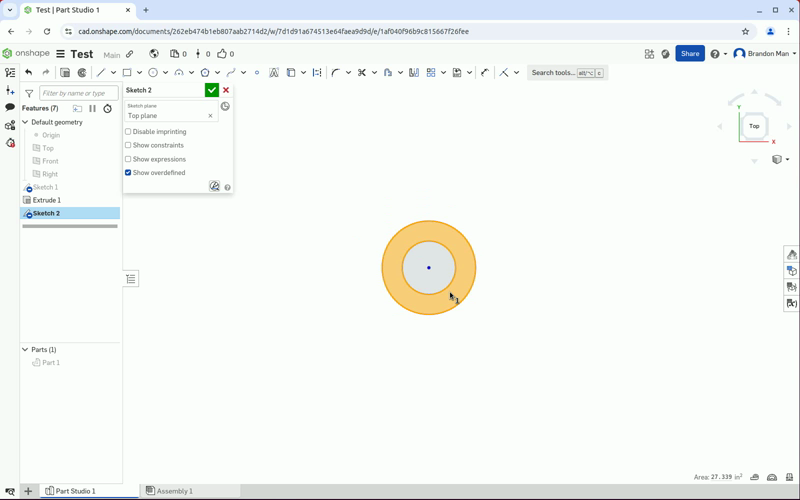
scroll(-6)
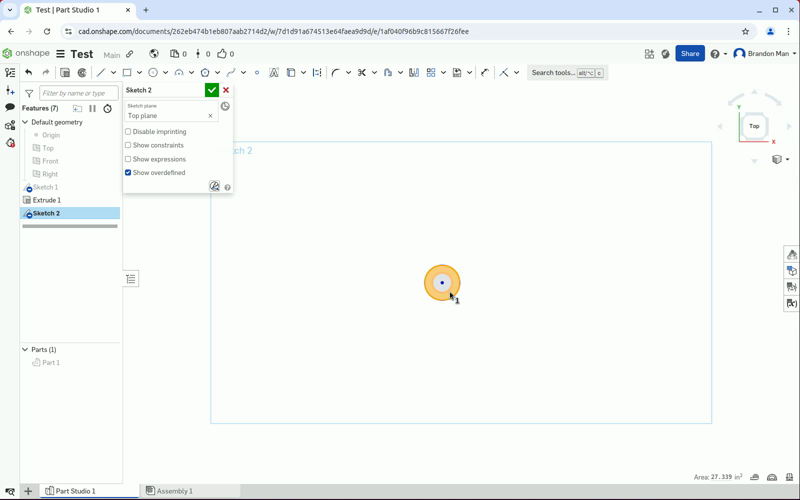
mouse_move(73, 352)
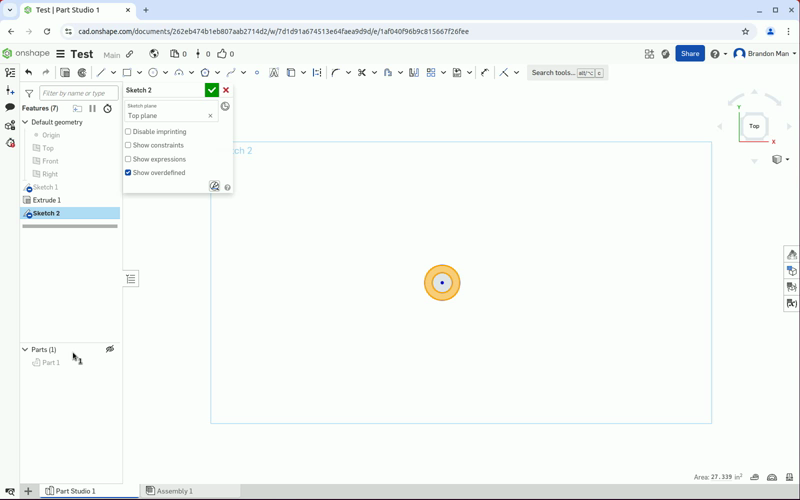
key(shift+y)
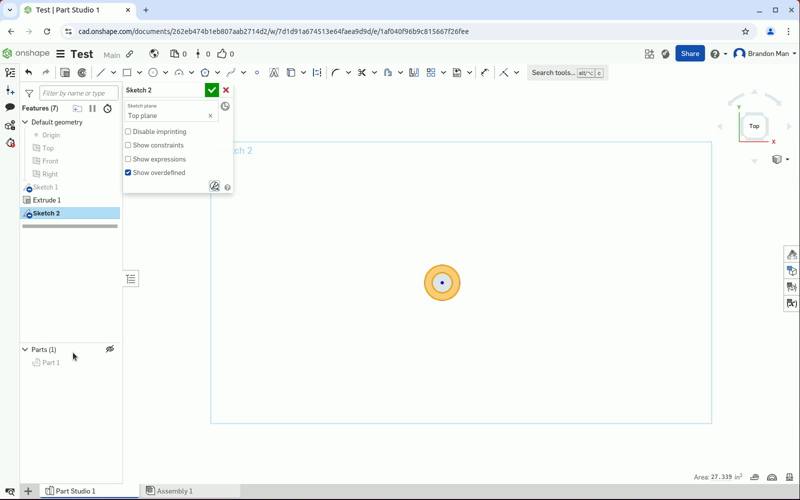
key(shift+e)
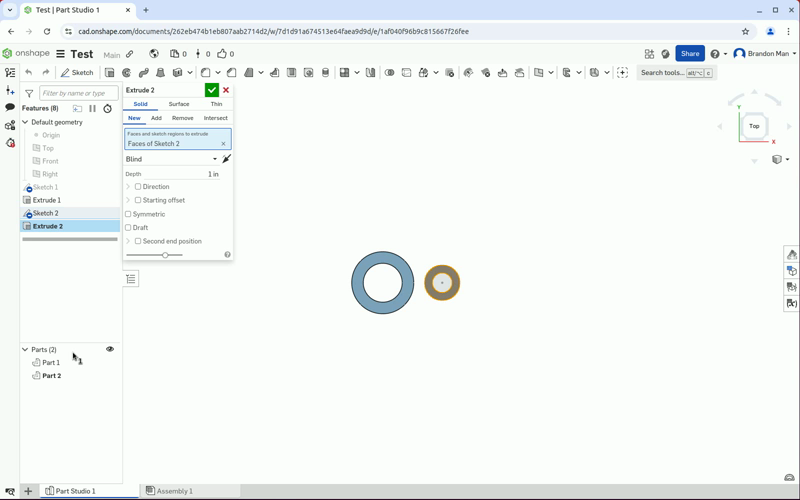
mouse_move(143, 106)
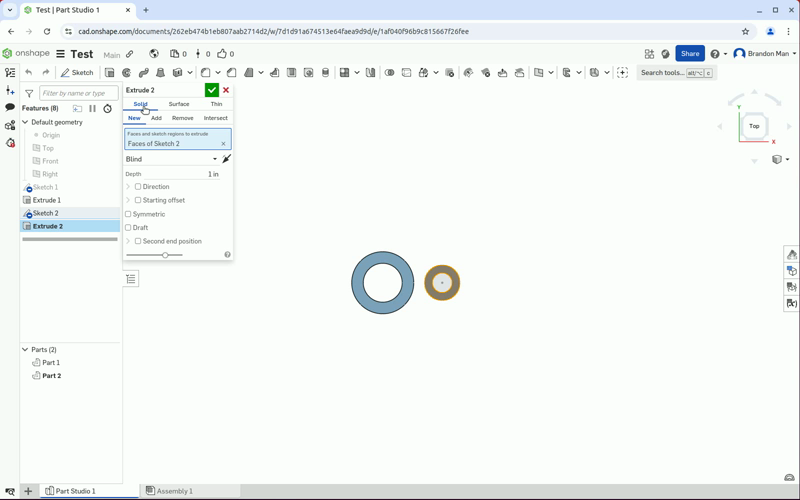
click(143, 106)
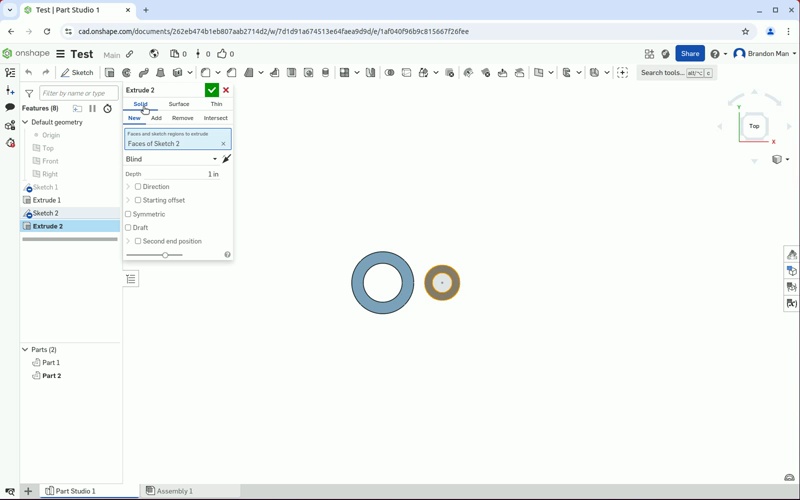
mouse_move(137, 120)
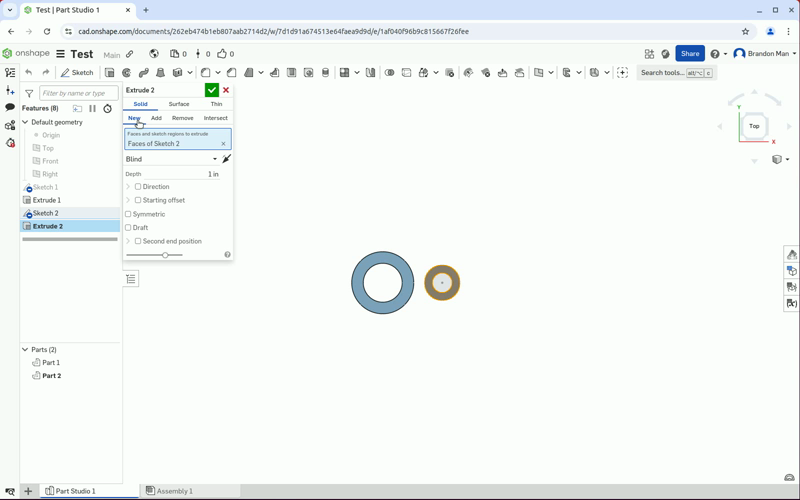
click(137, 120)
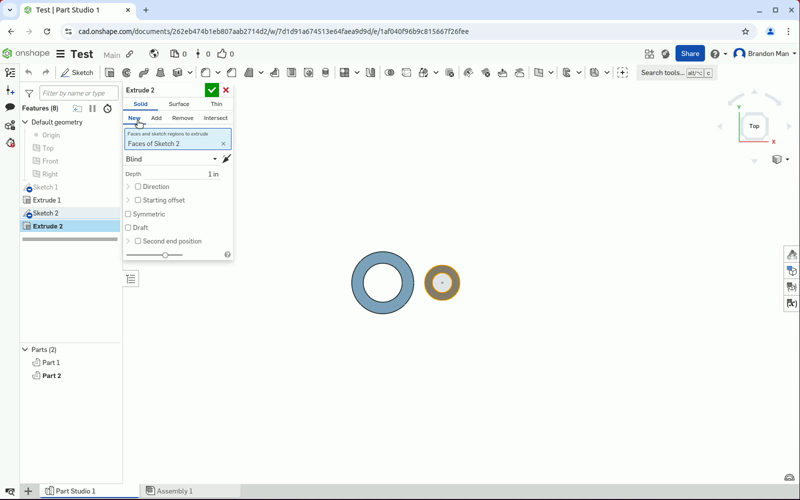
key(tab, 4)
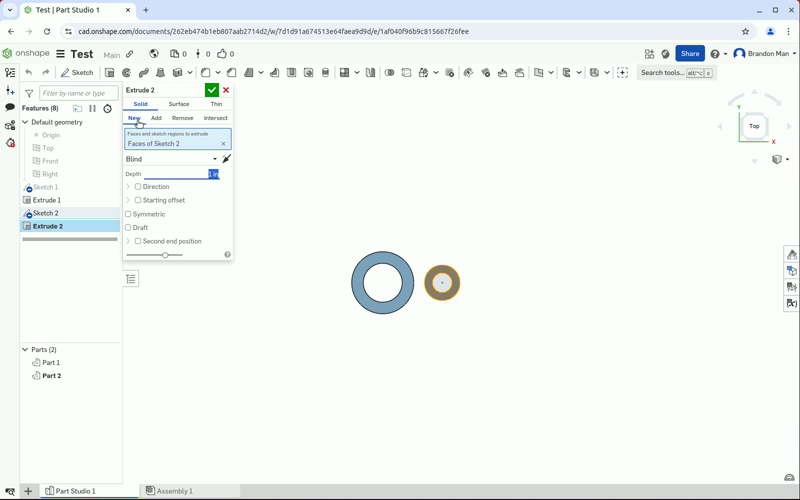
text(1.204)
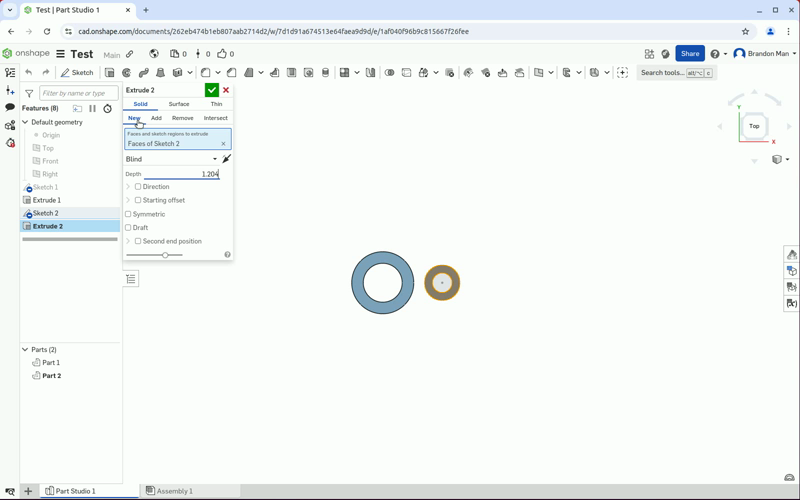
key(enter)
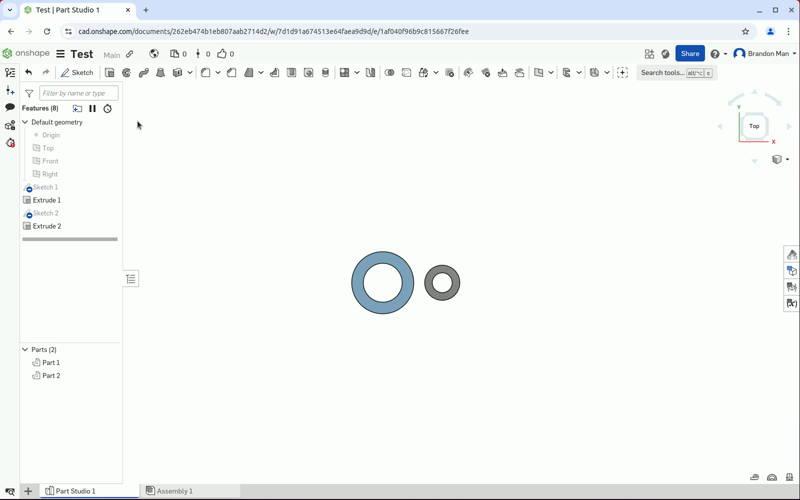
key(shift+h)
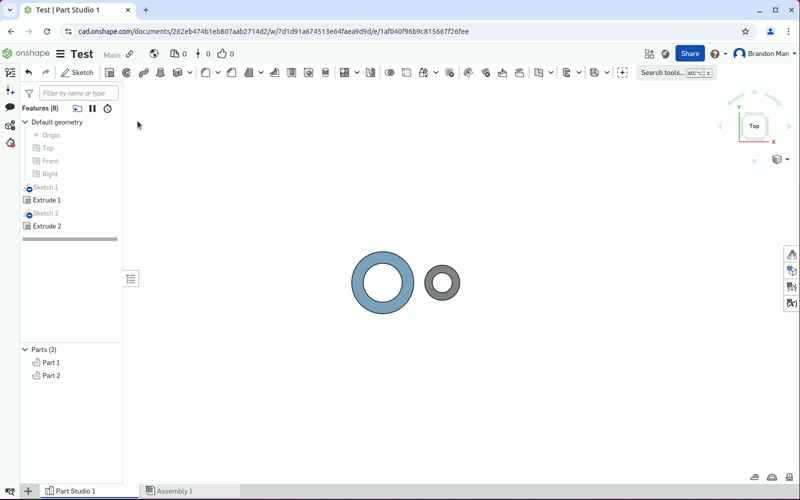
key(shift+h)
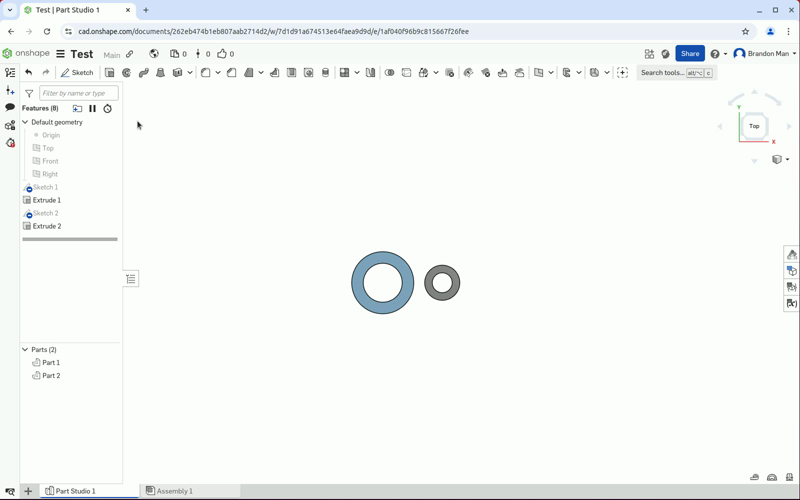
mouse_move(73, 189)
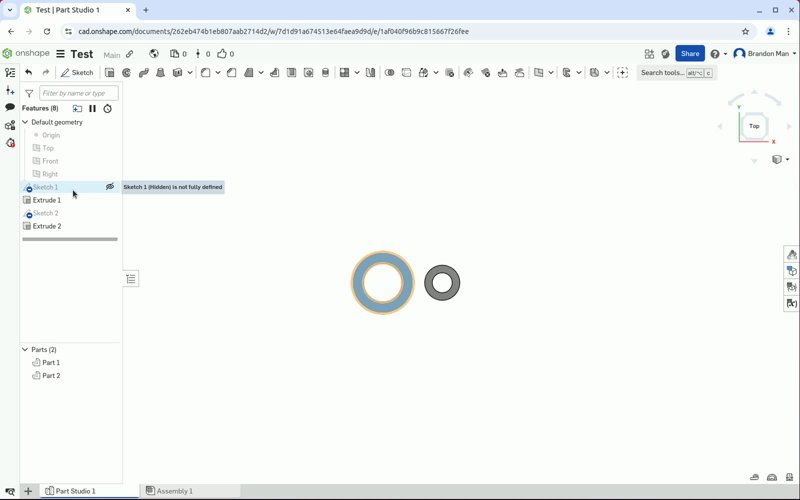
click(73, 189)
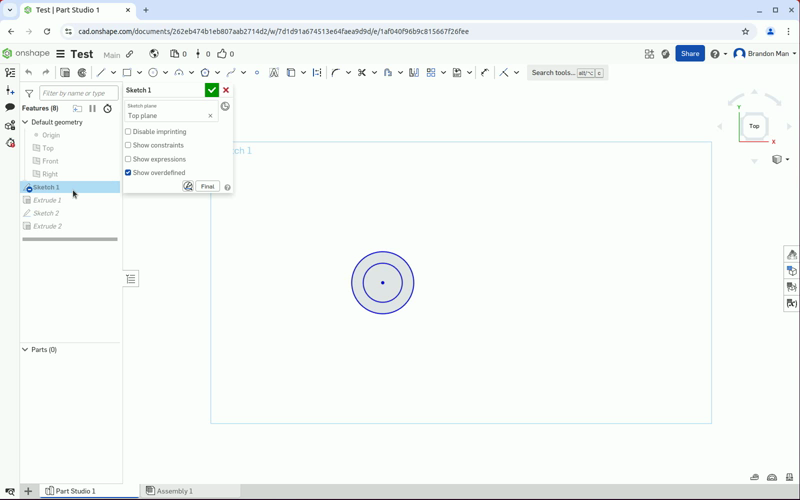
mouse_move(229, 92)
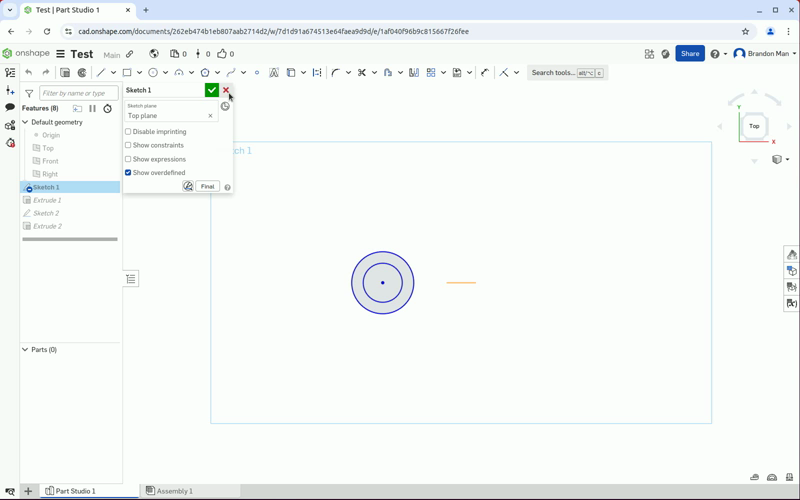
click(229, 92)
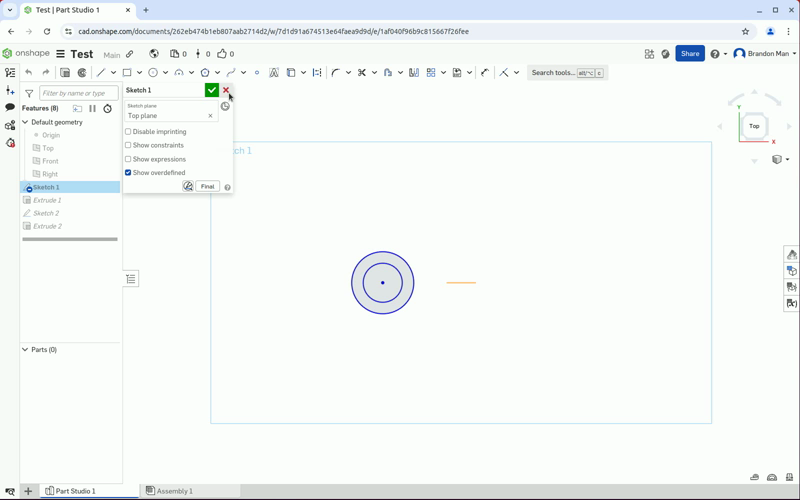
key(shift+s)
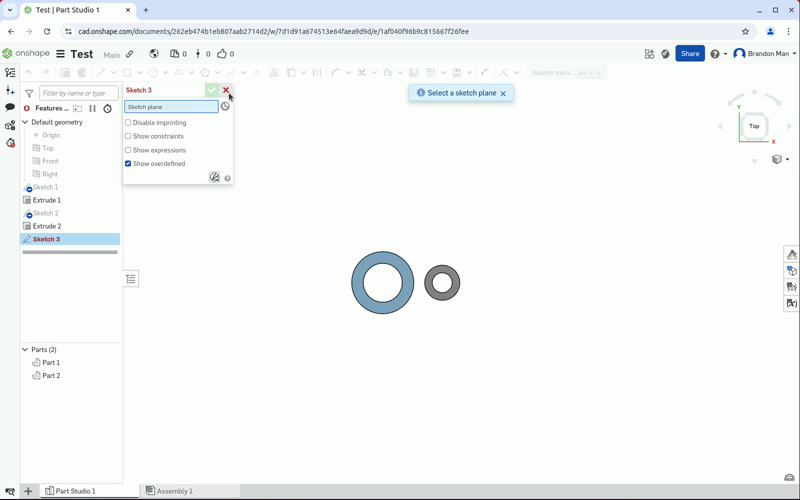
mouse_move(73, 150)
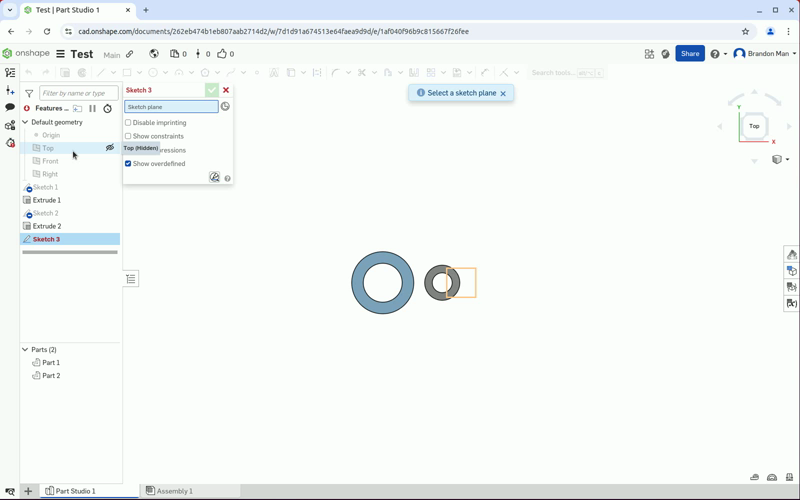
click(73, 150)
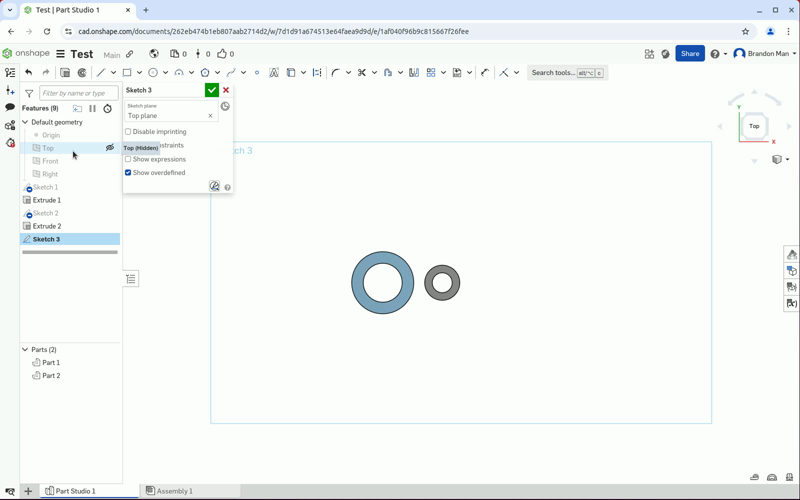
mouse_move(73, 352)
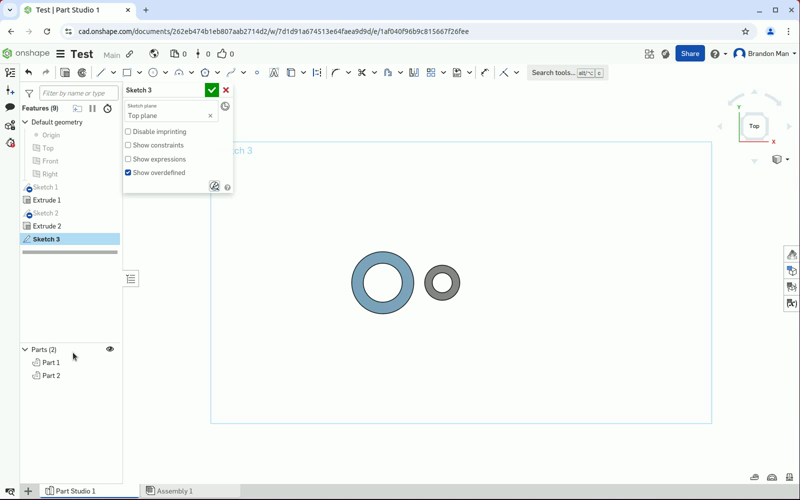
key(y)
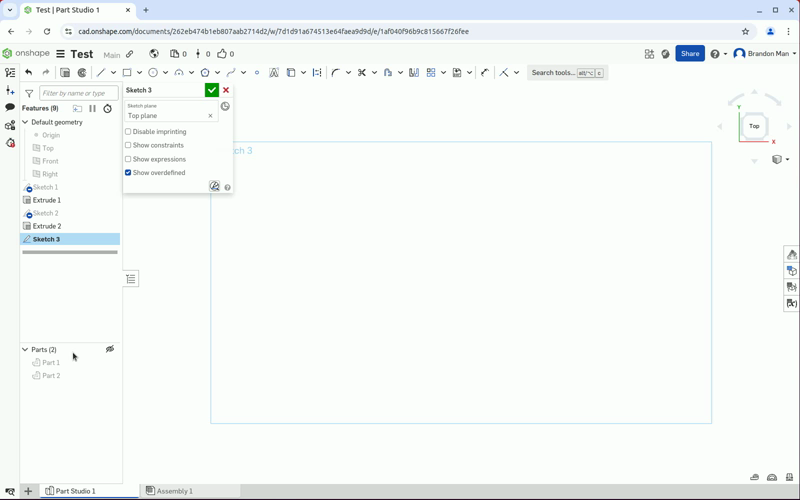
key(c)
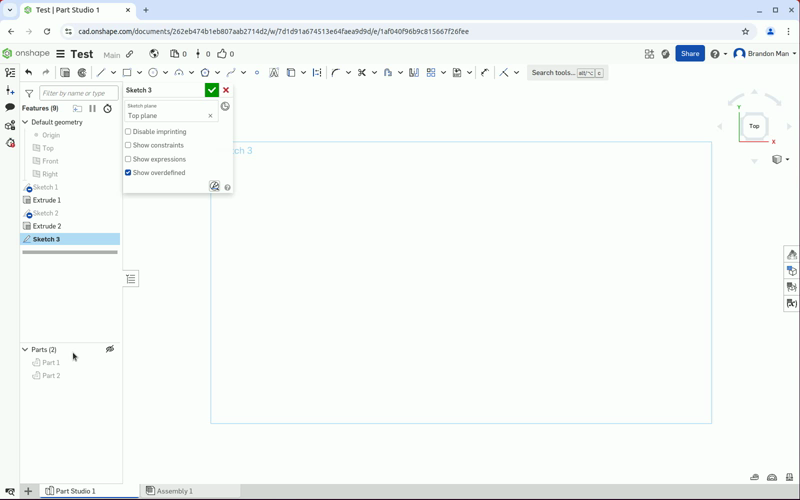
key_down(shift)
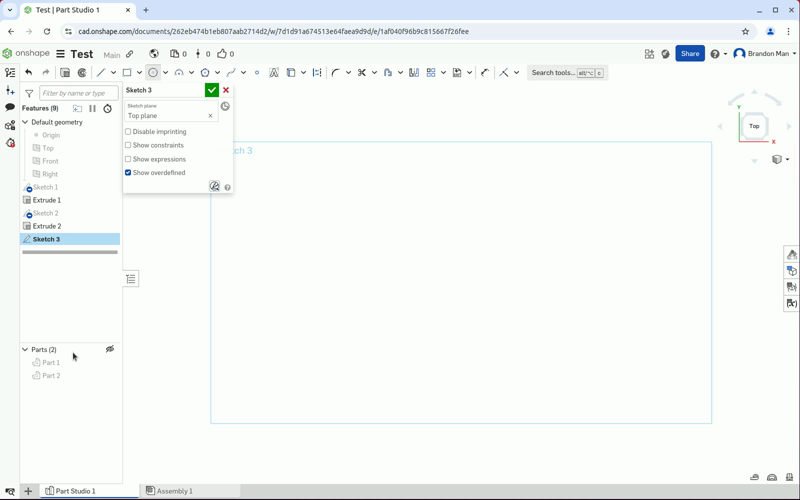
mouse_move(383, 282)
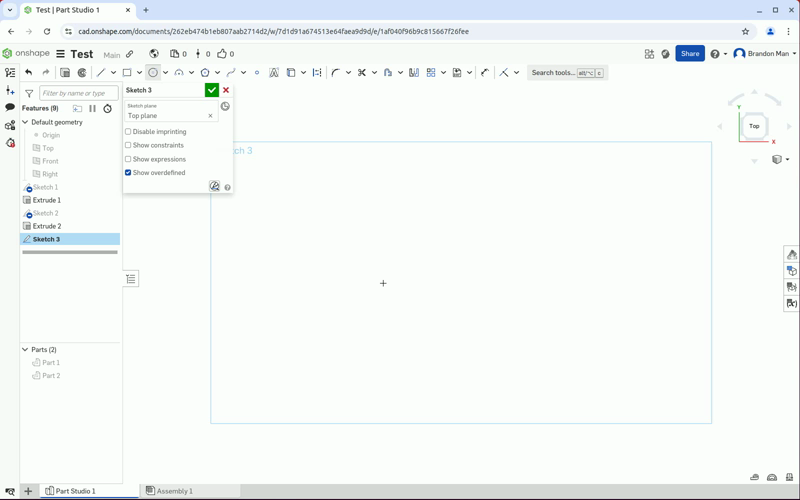
click(383, 282)
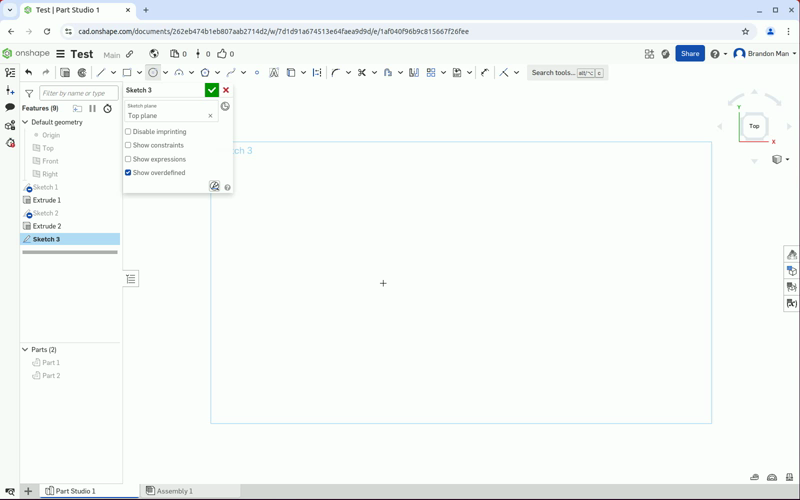
key_up(shift)
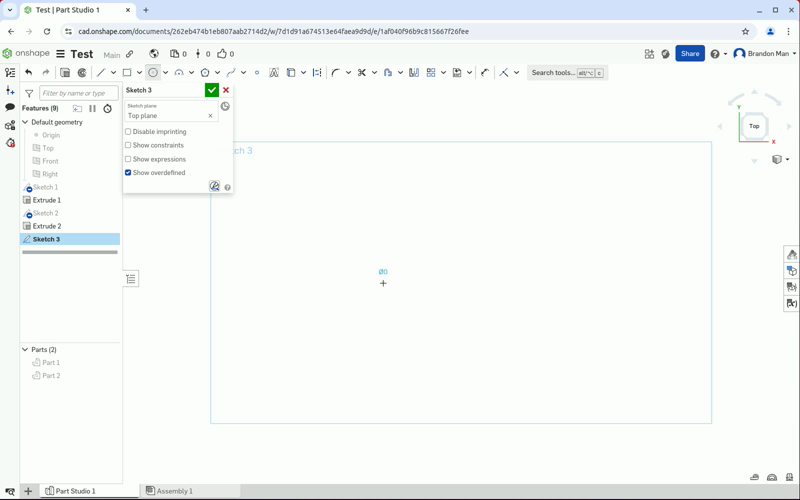
mouse_move(418, 282)
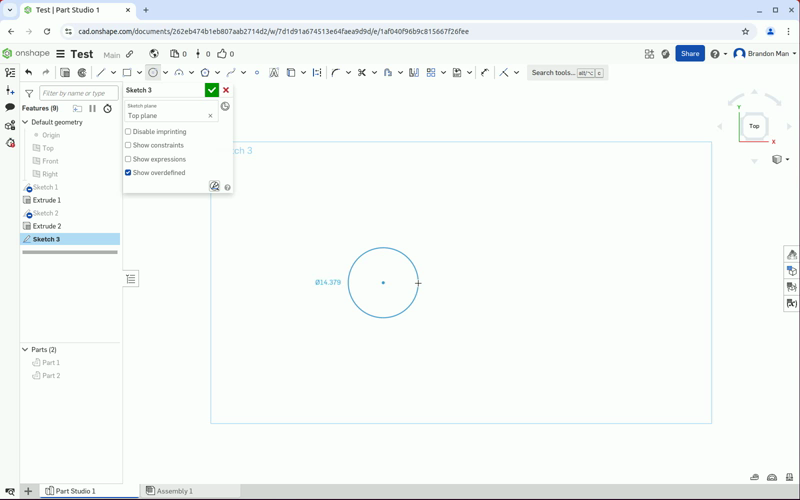
click(418, 282)
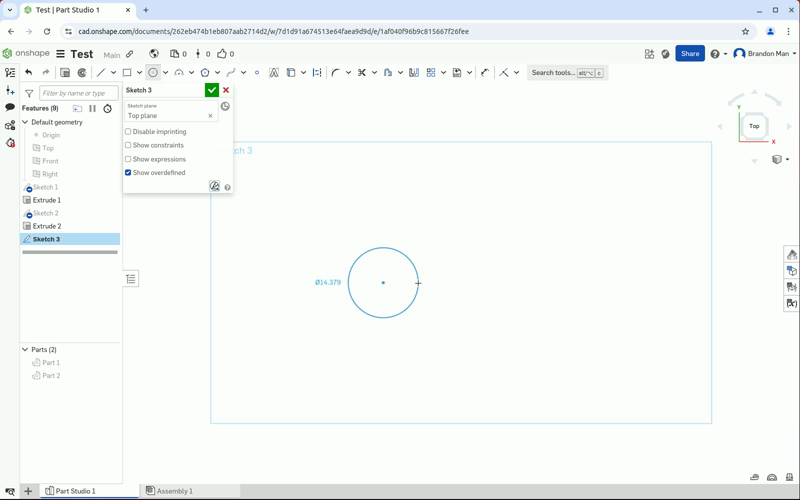
key(esc)
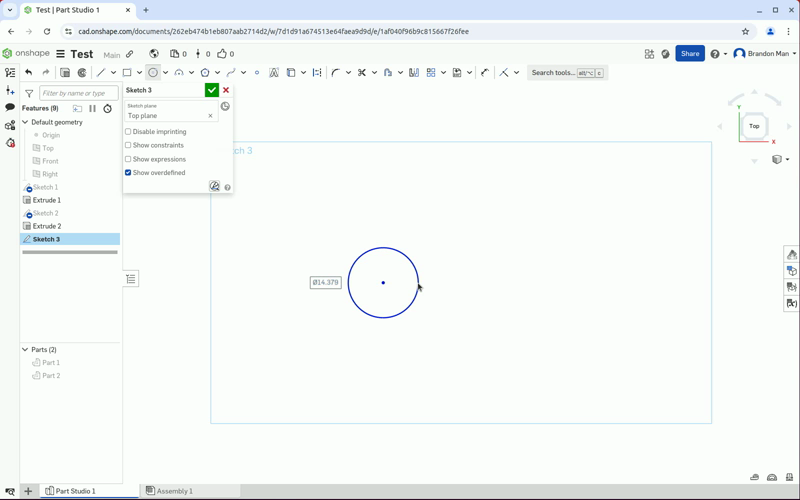
key(c)
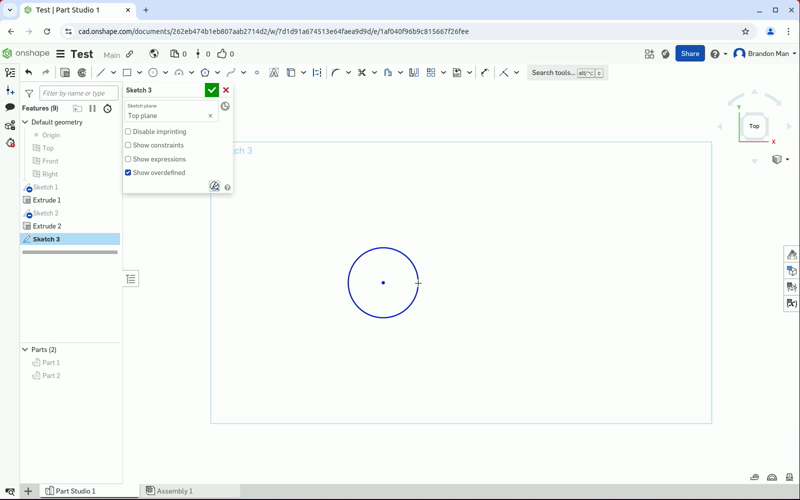
key_down(shift)
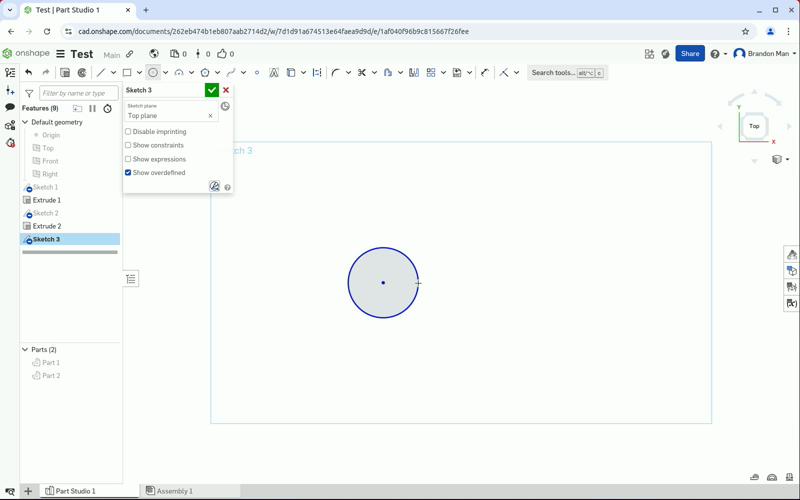
mouse_move(383, 282)
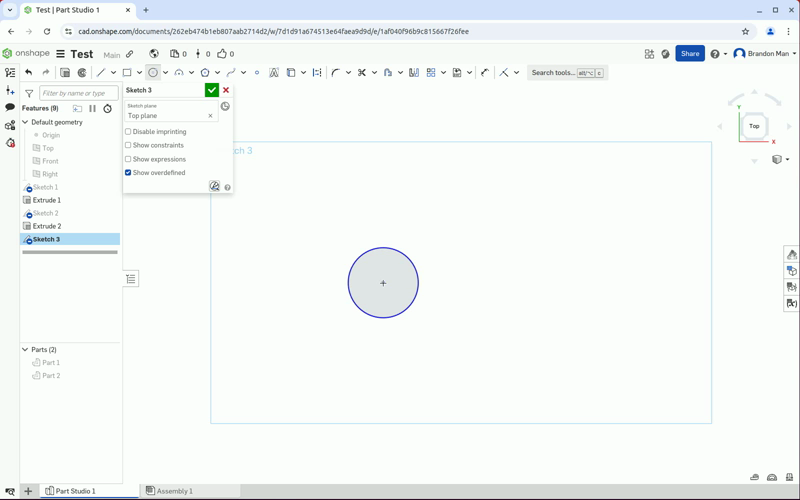
click(383, 282)
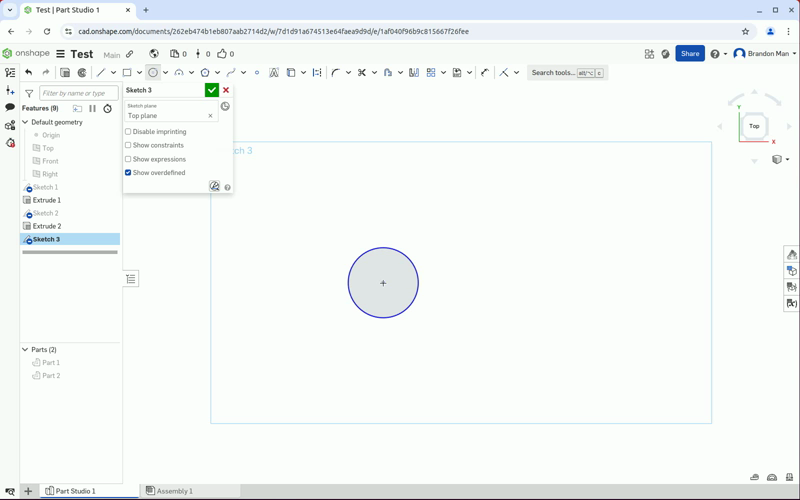
key_up(shift)
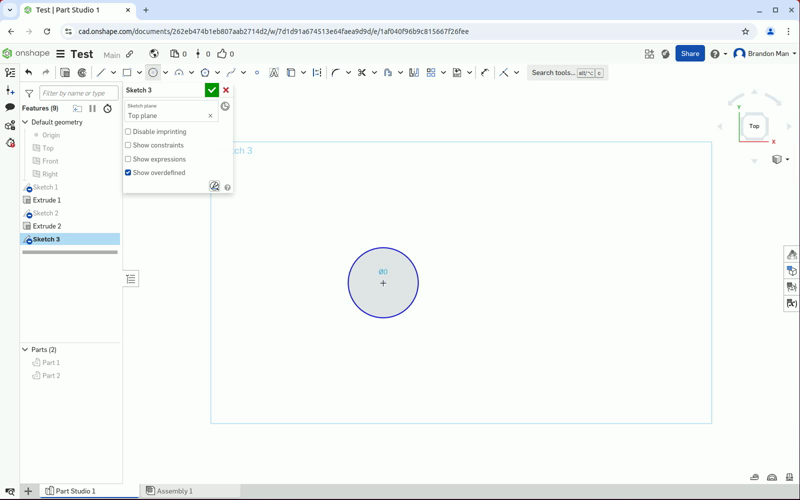
mouse_move(414, 282)
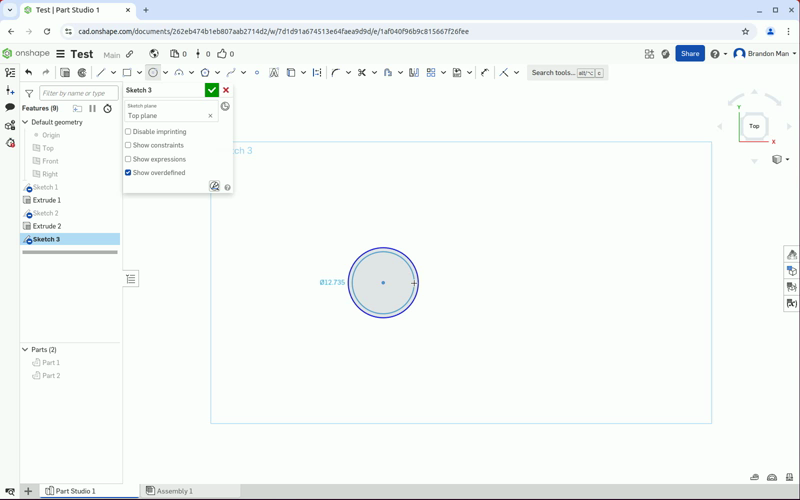
scroll(6)
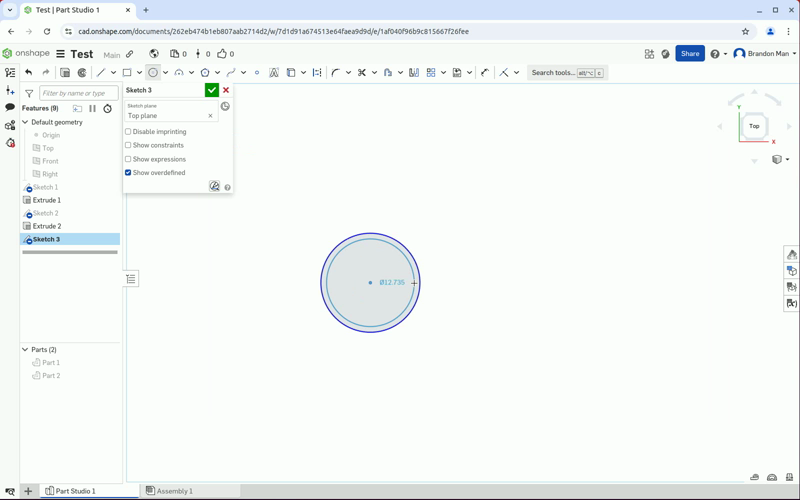
scroll(6)
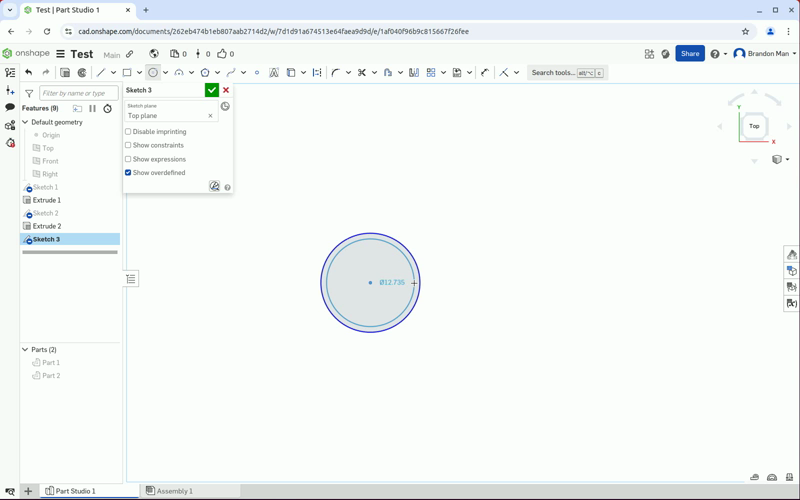
scroll(6)
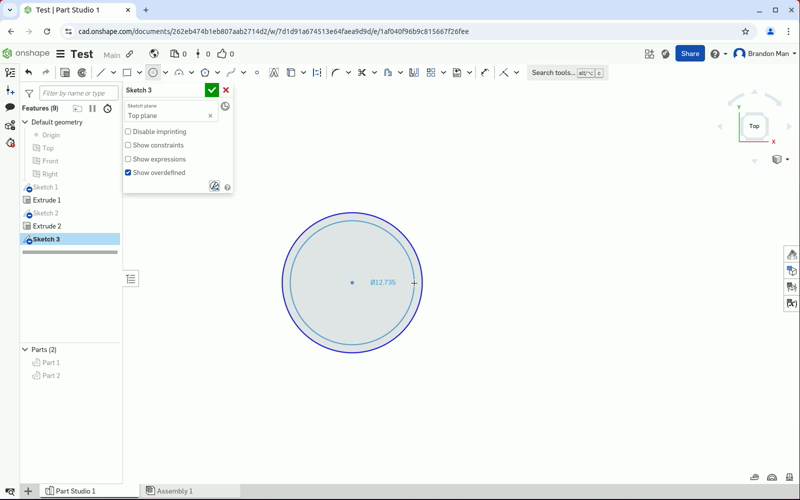
scroll(6)
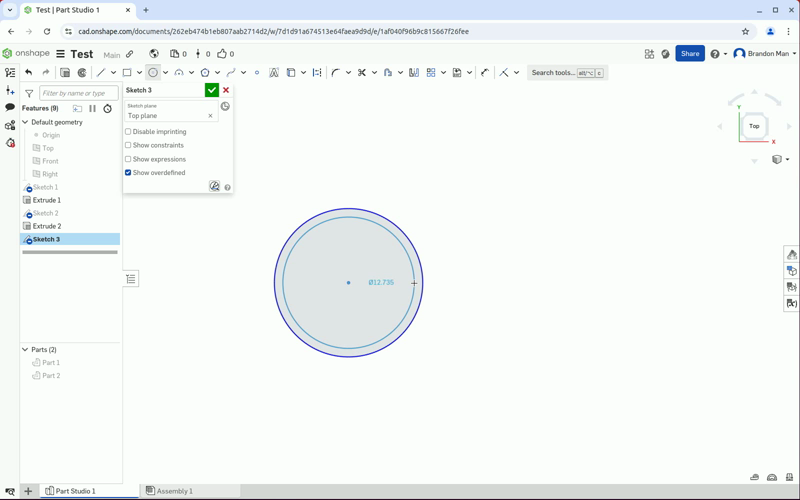
scroll(6)
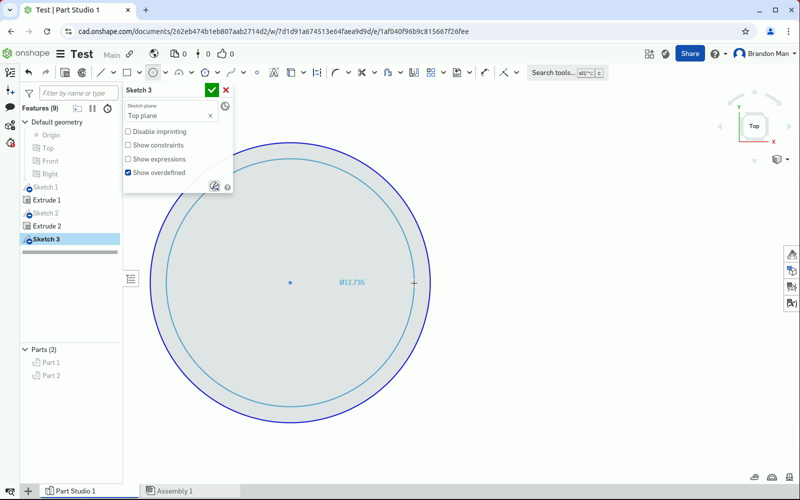
scroll(6)
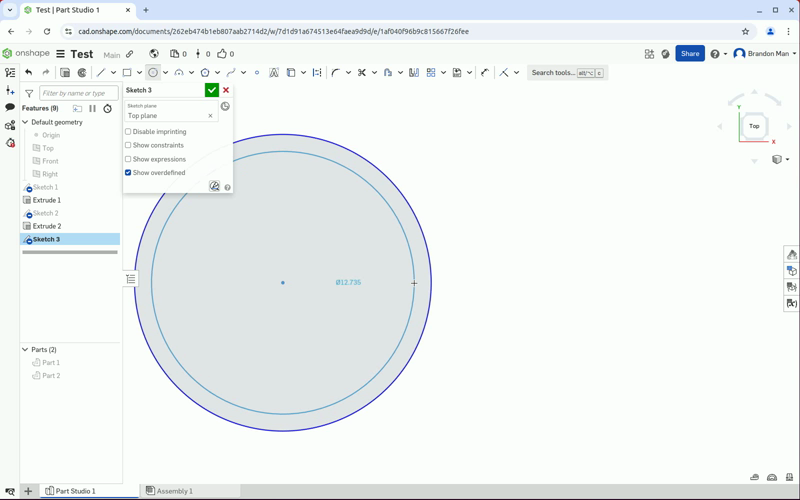
scroll(6)
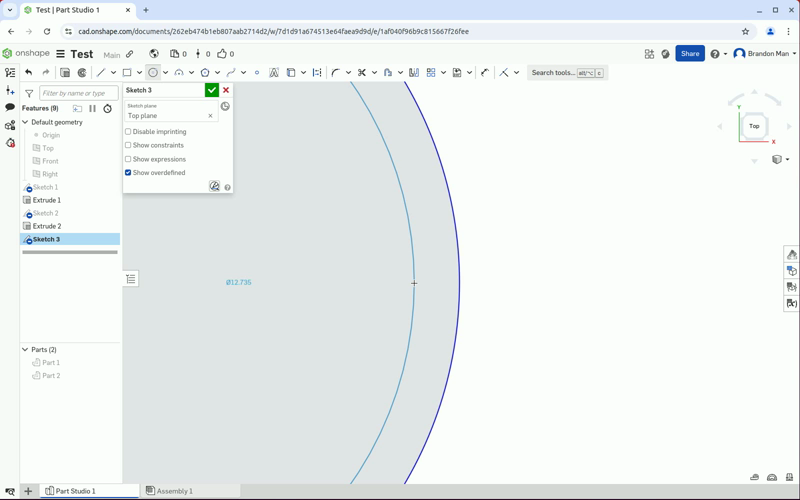
click(414, 282)
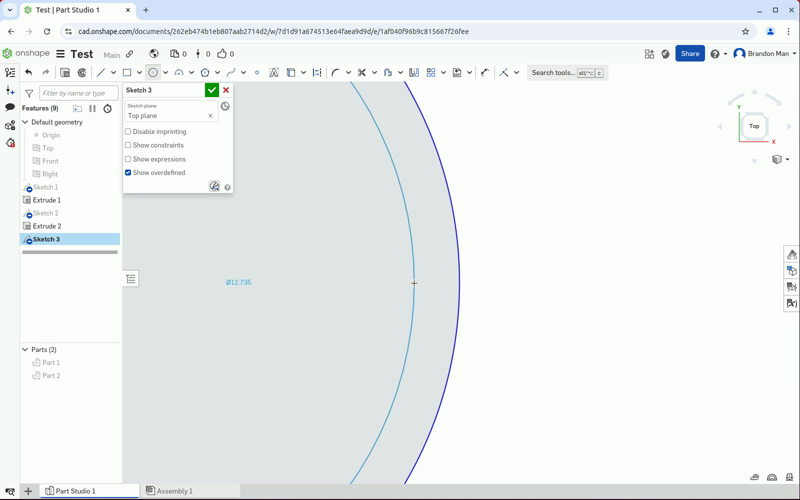
scroll(-6)
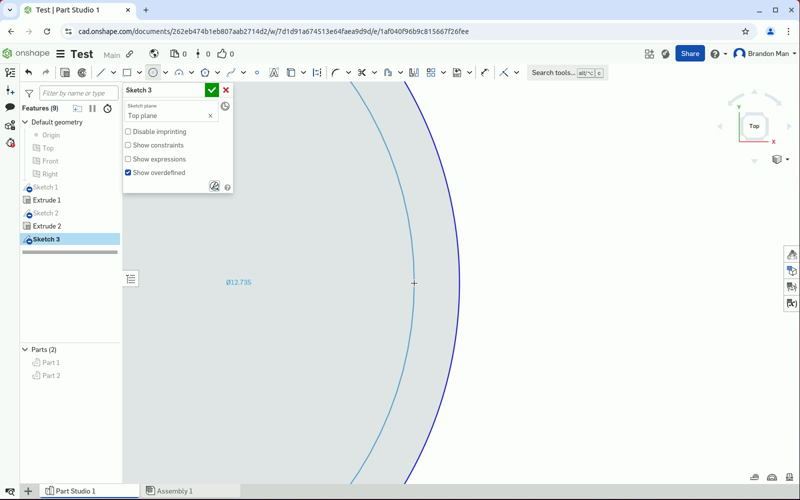
scroll(-6)
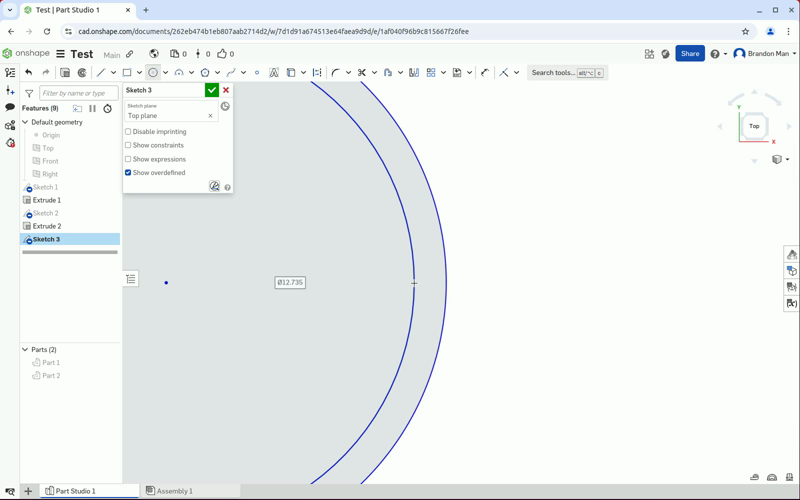
scroll(-6)
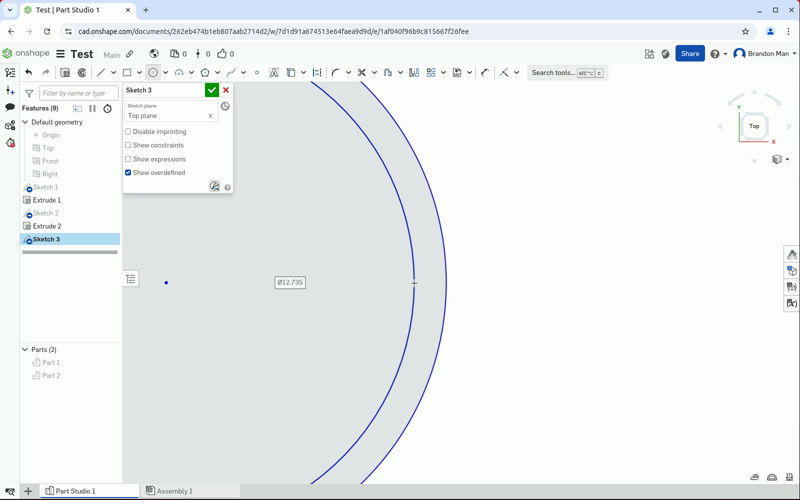
scroll(-6)
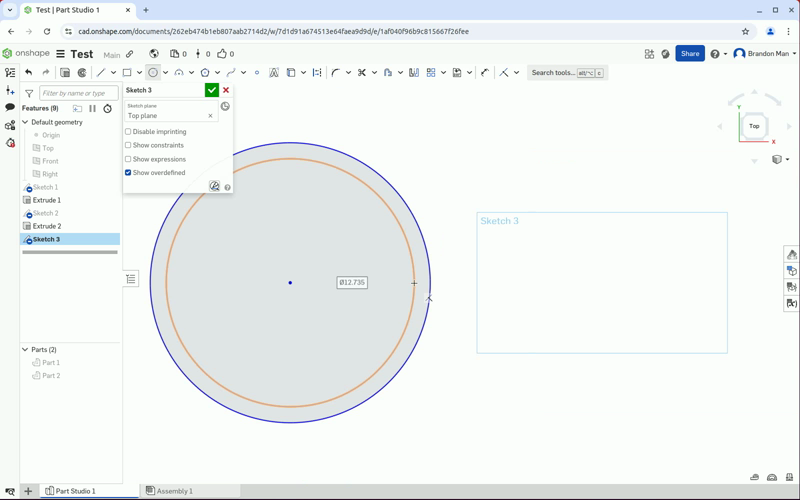
scroll(-6)
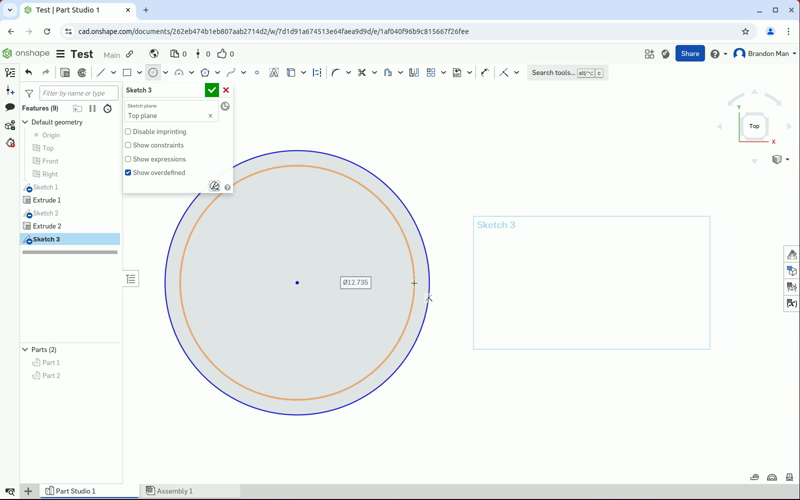
scroll(-6)
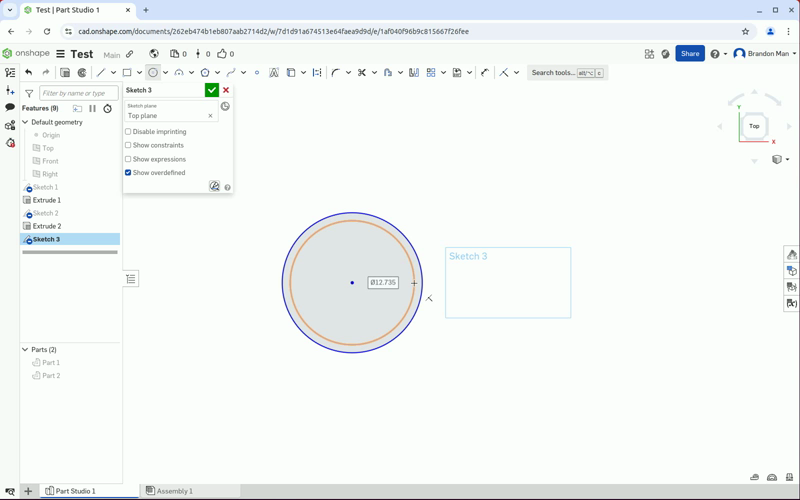
scroll(-6)
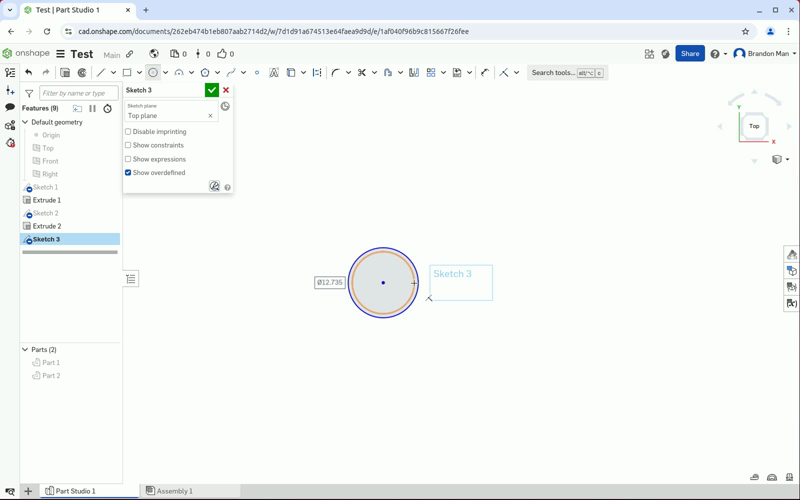
key(esc)
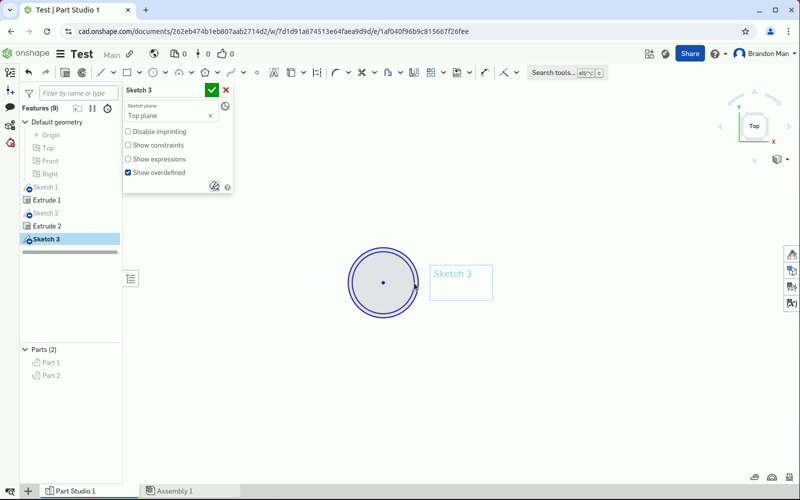
mouse_move(386, 316)
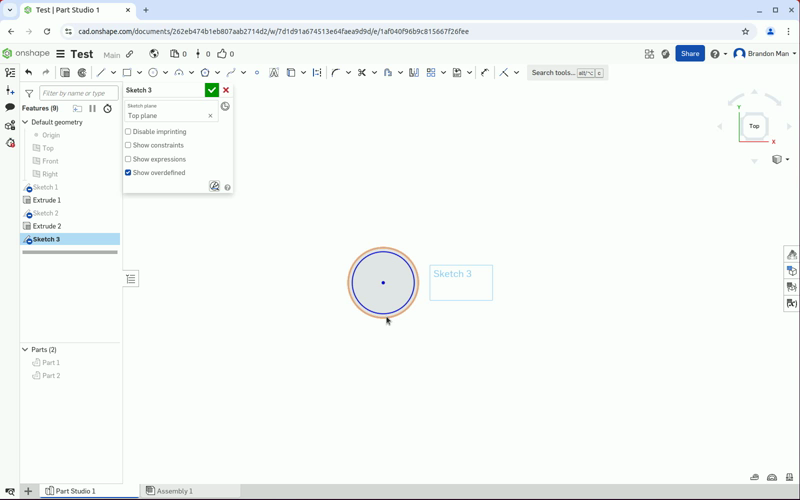
scroll(6)
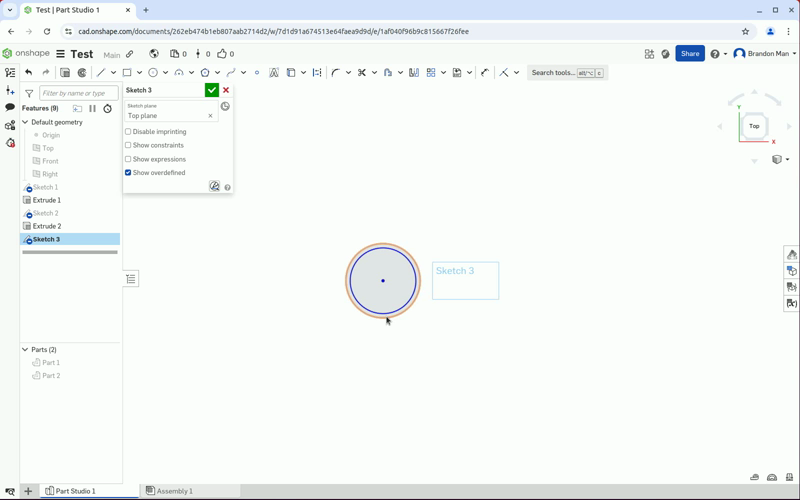
scroll(6)
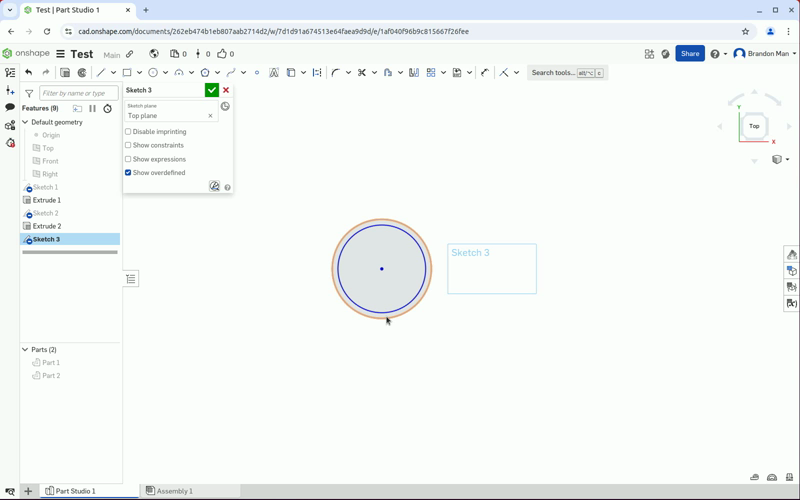
scroll(6)
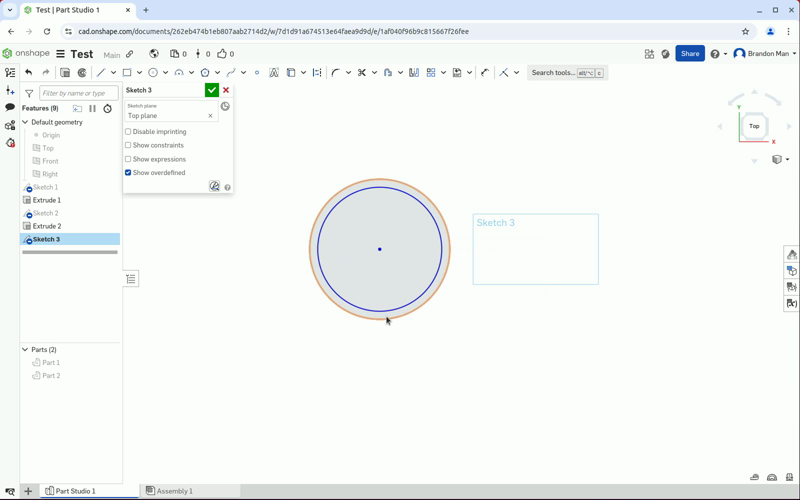
scroll(6)
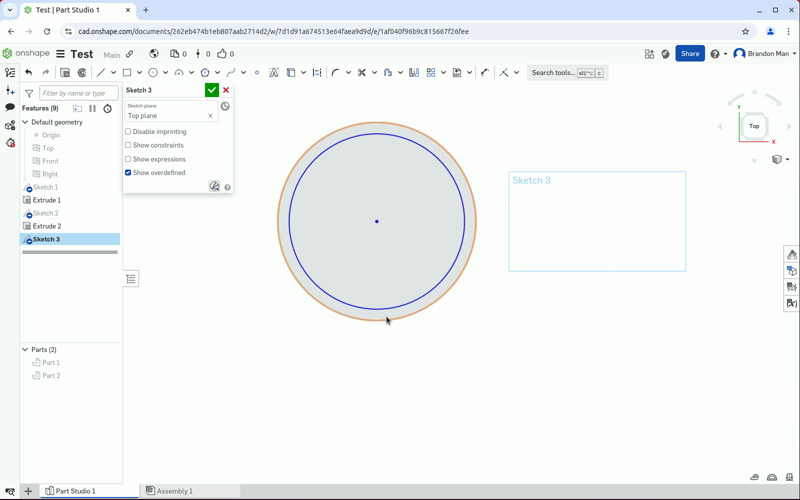
scroll(6)
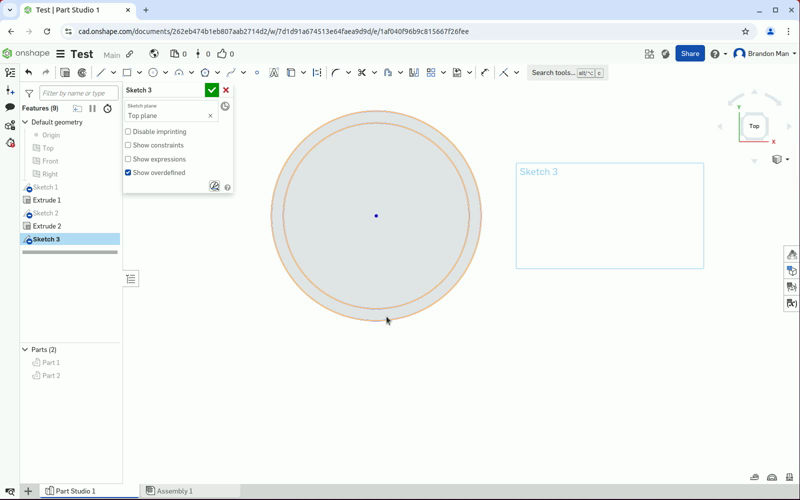
scroll(6)
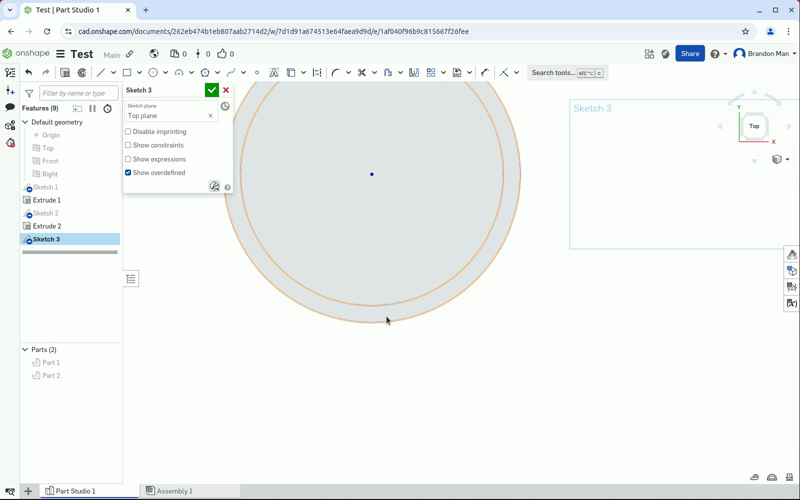
scroll(6)
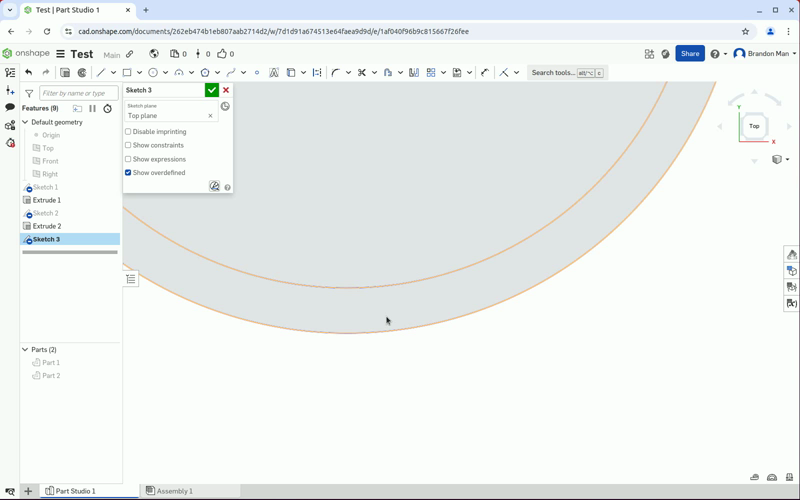
click(386, 316)
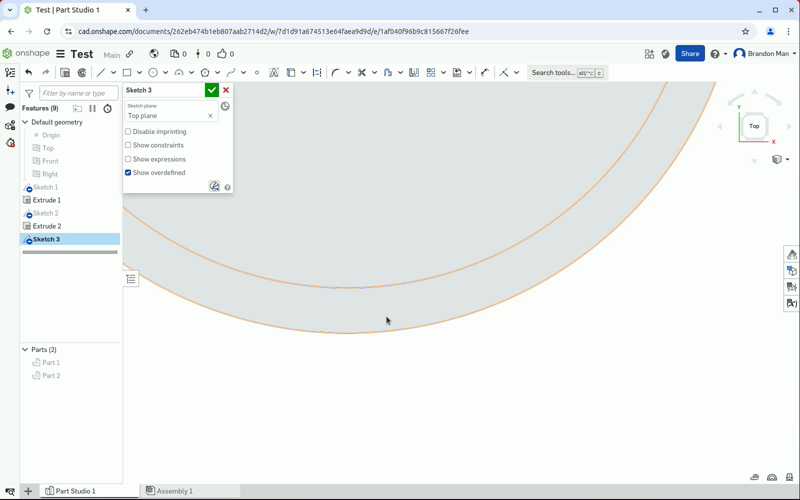
scroll(-6)
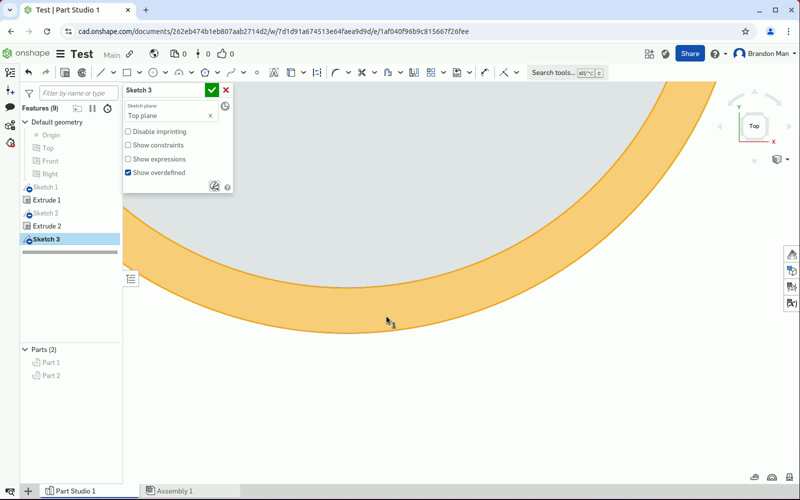
scroll(-6)
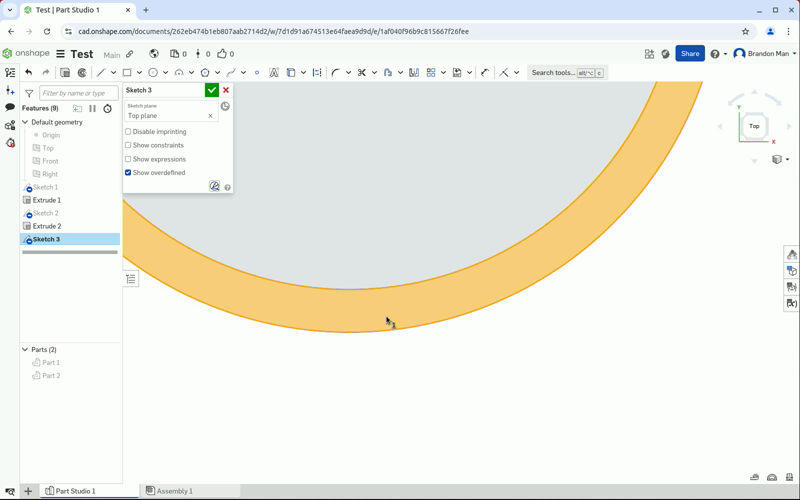
scroll(-6)
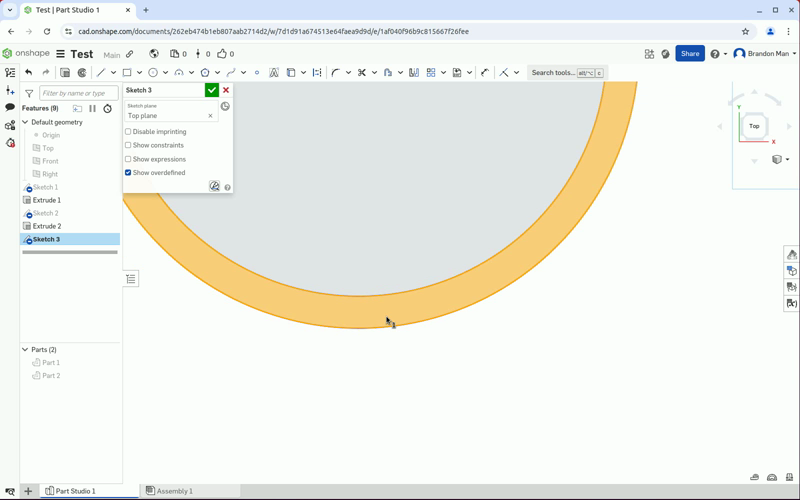
scroll(-6)
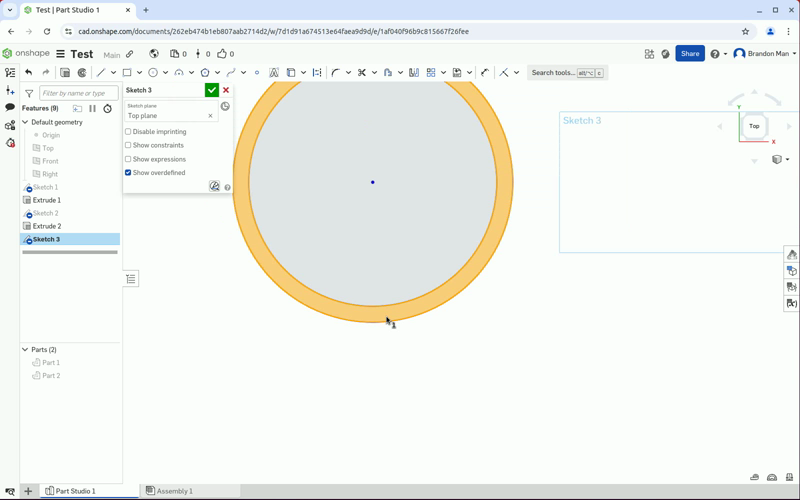
scroll(-6)
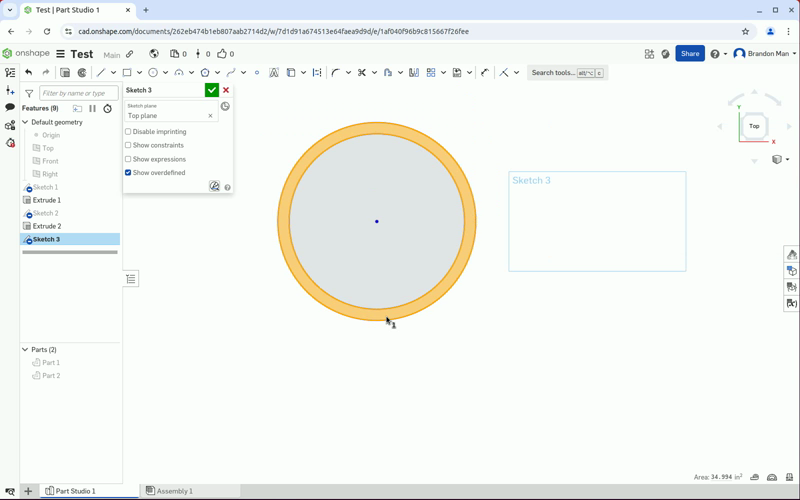
scroll(-6)
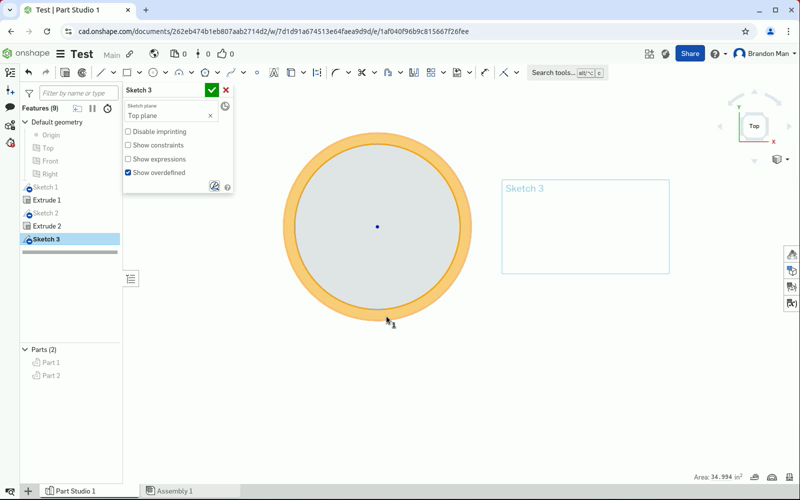
scroll(-6)
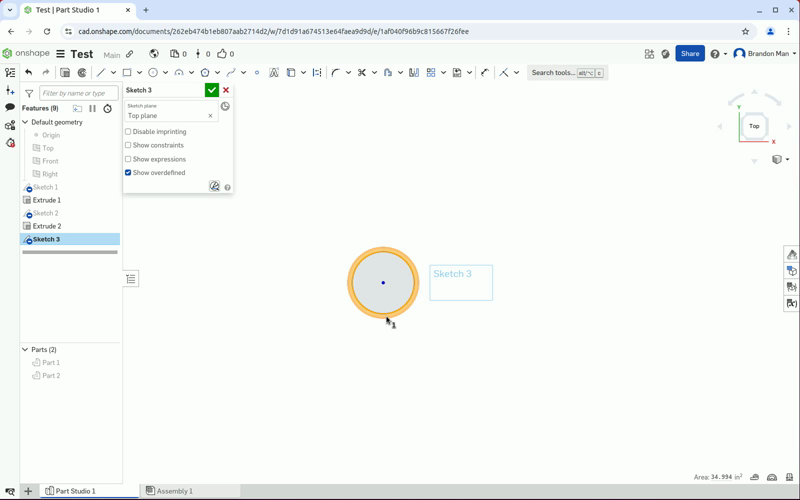
mouse_move(73, 352)
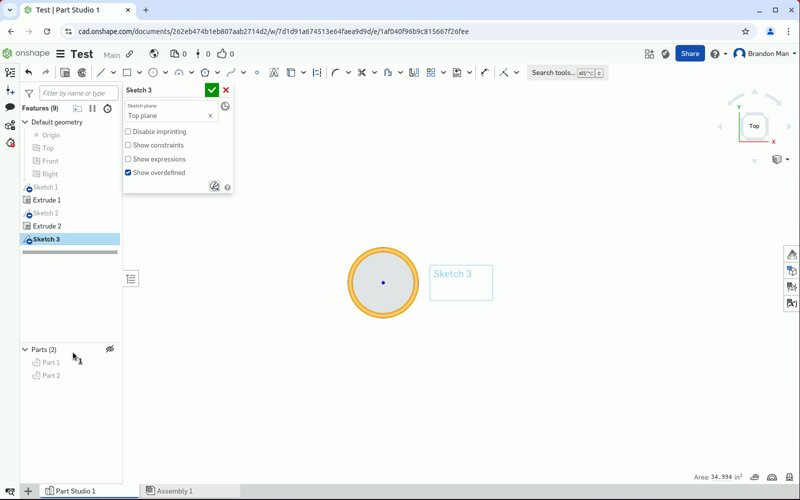
key(shift+y)
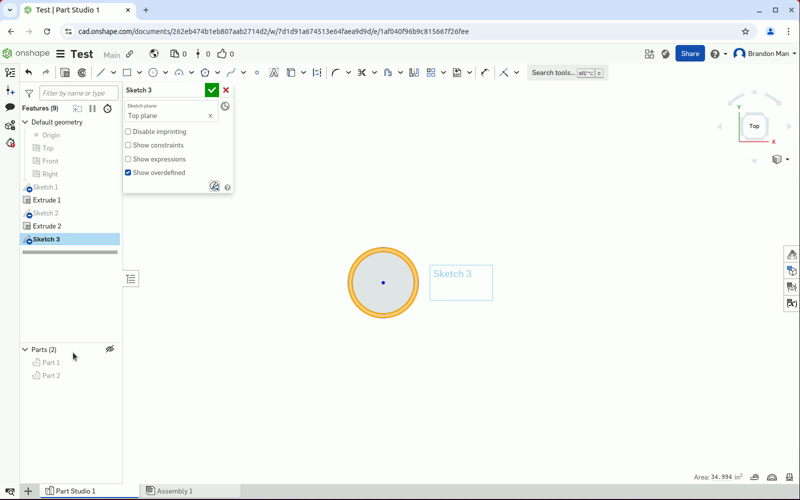
key(shift+e)
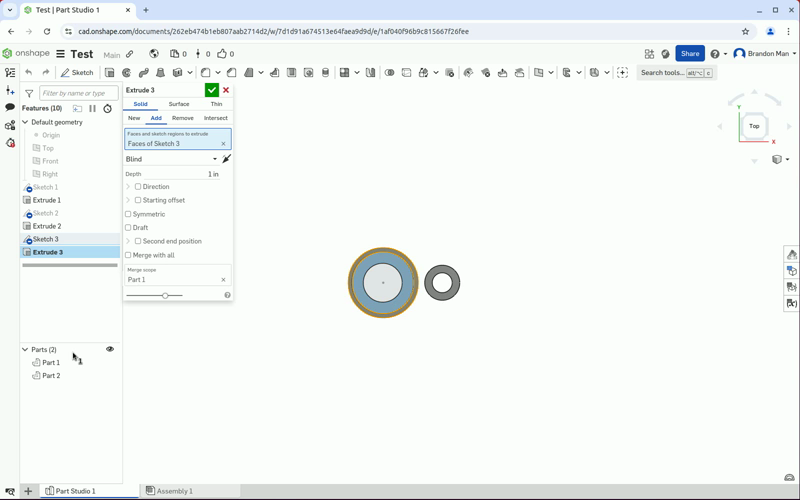
mouse_move(143, 106)
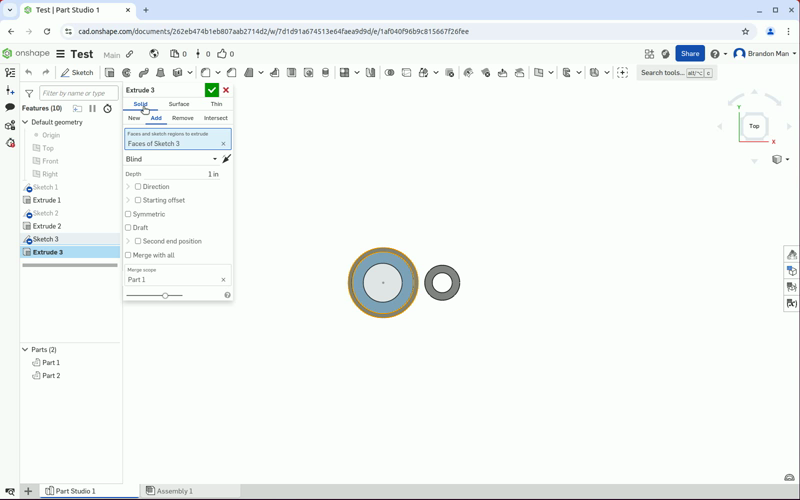
click(143, 106)
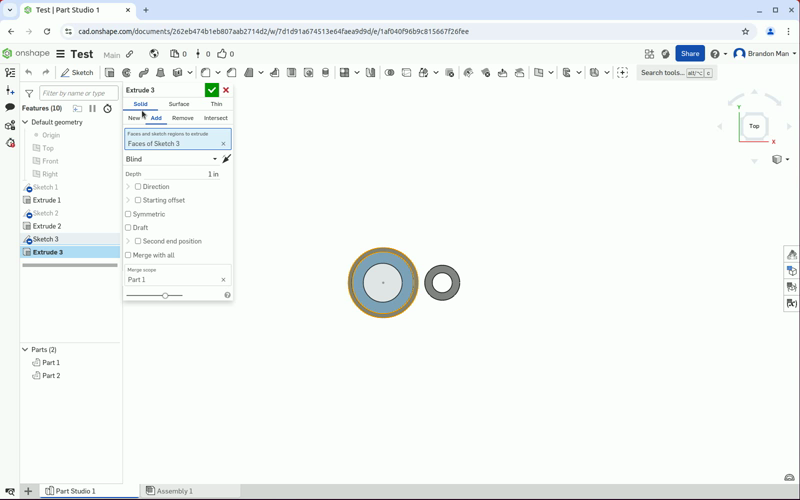
mouse_move(137, 120)
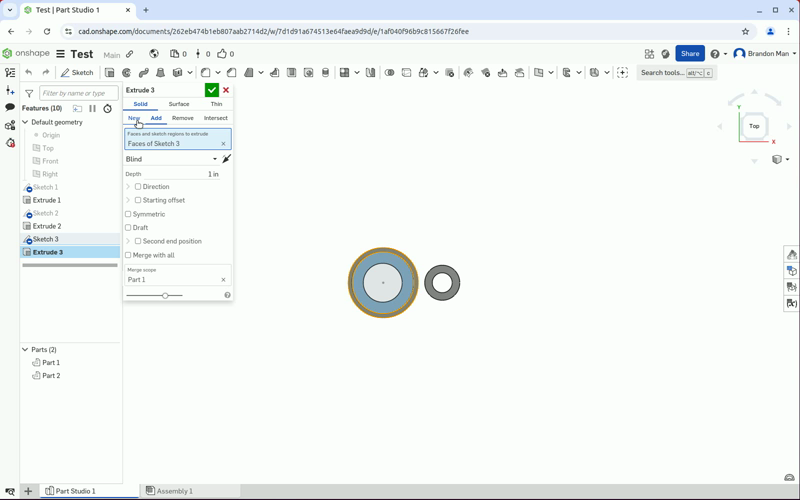
click(137, 120)
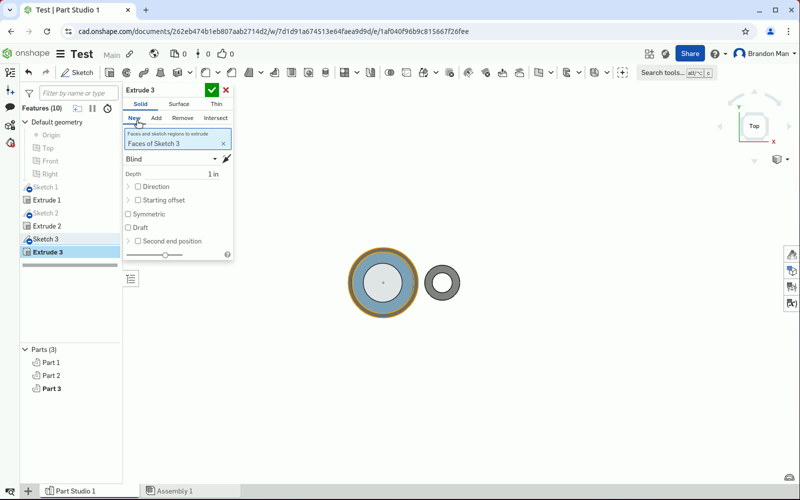
key(tab, 4)
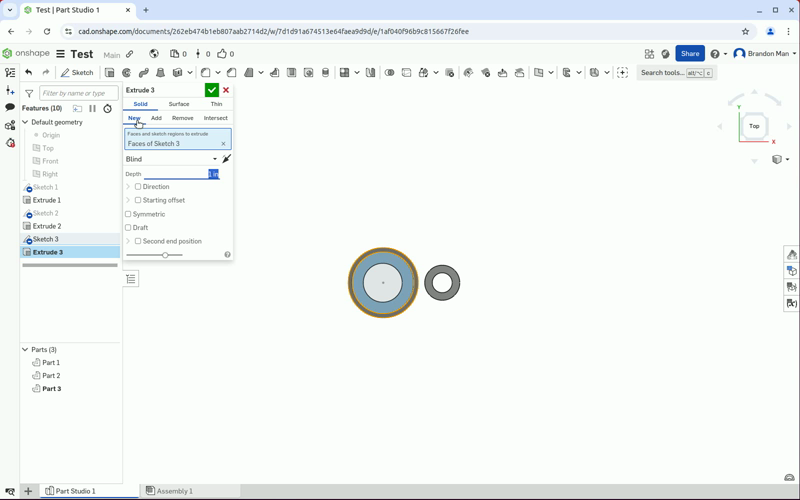
text(4.092)
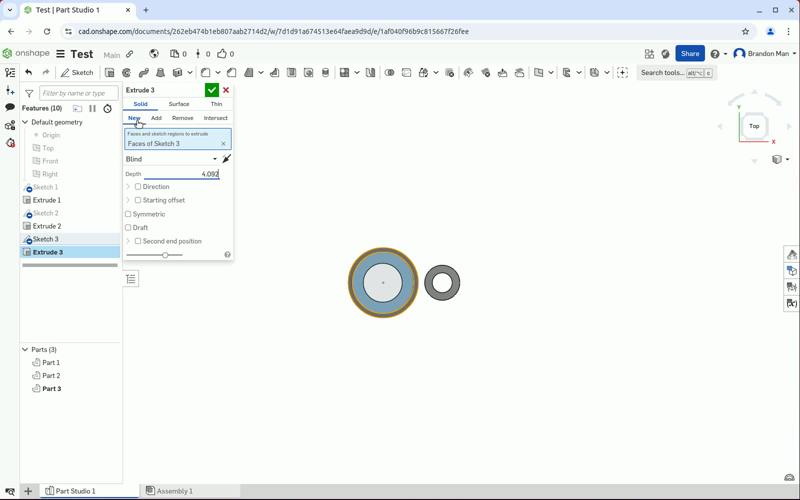
key(enter)
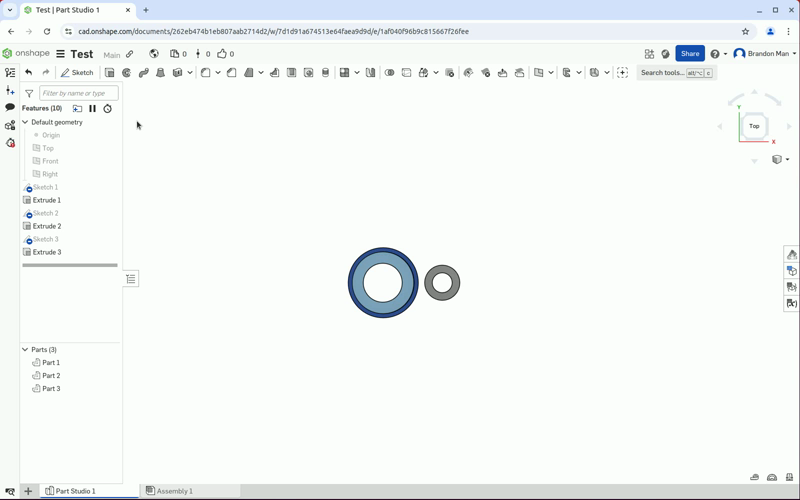
key(shift+h)
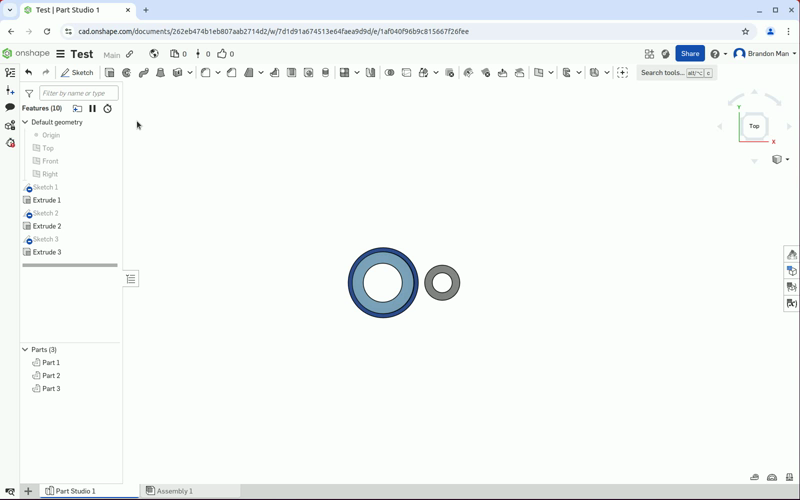
key(shift+h)
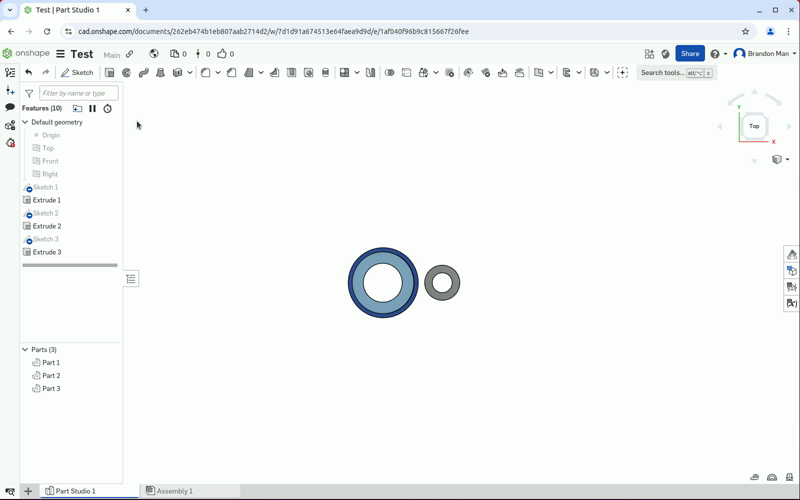
mouse_move(73, 189)
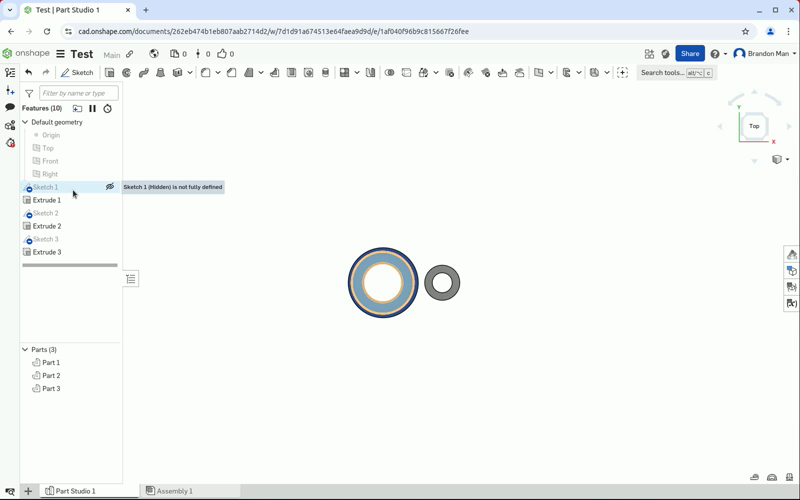
click(73, 189)
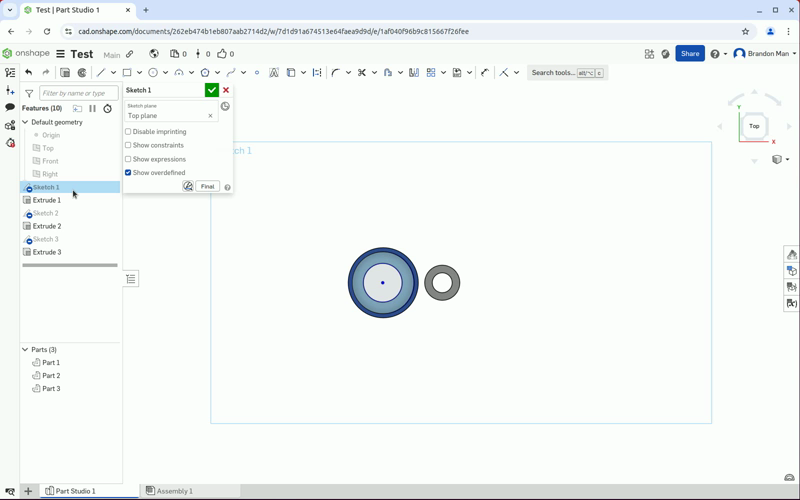
mouse_move(229, 92)
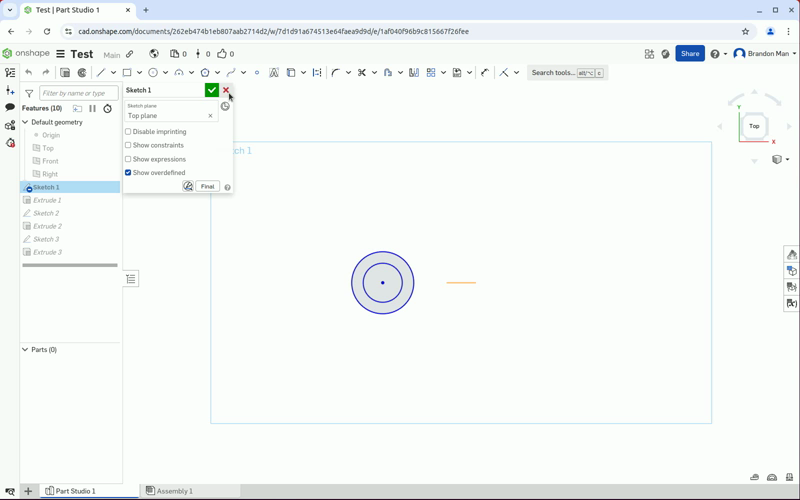
click(229, 92)
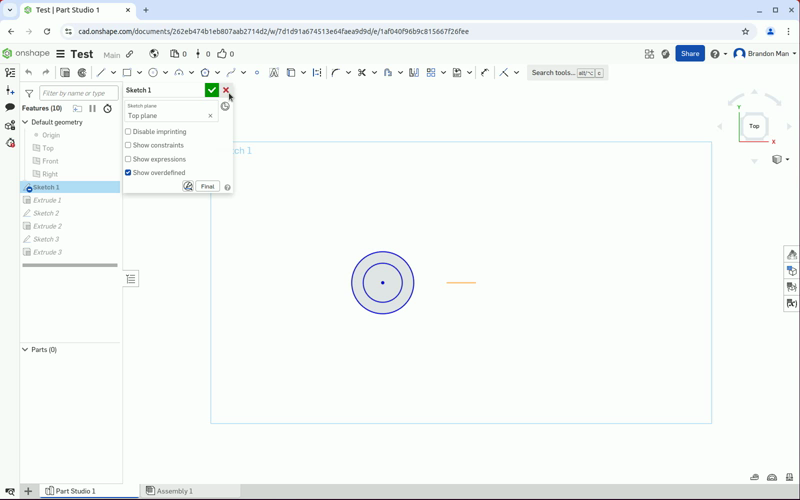
key(shift+s)
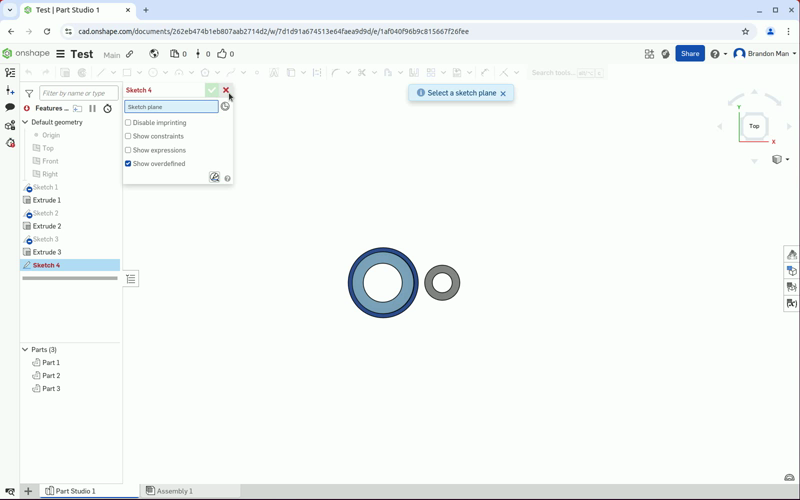
mouse_move(73, 150)
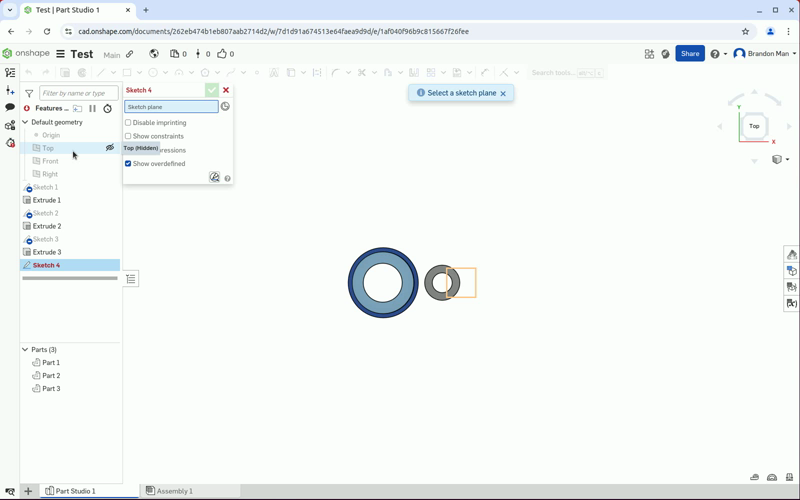
click(73, 150)
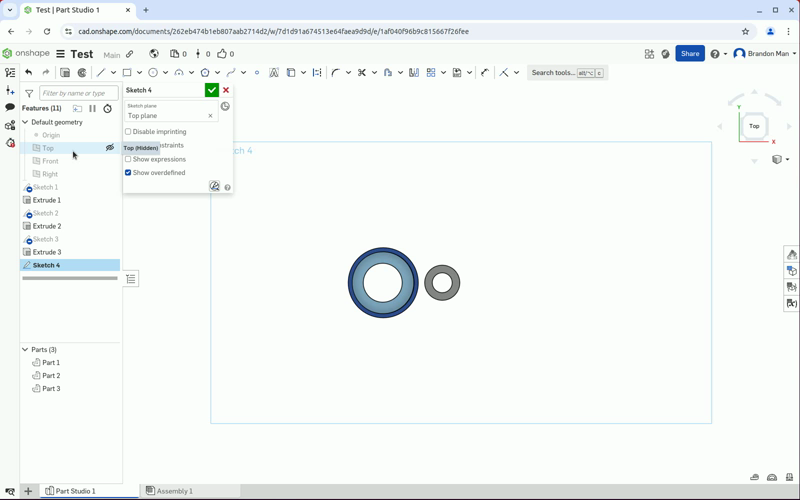
mouse_move(73, 352)
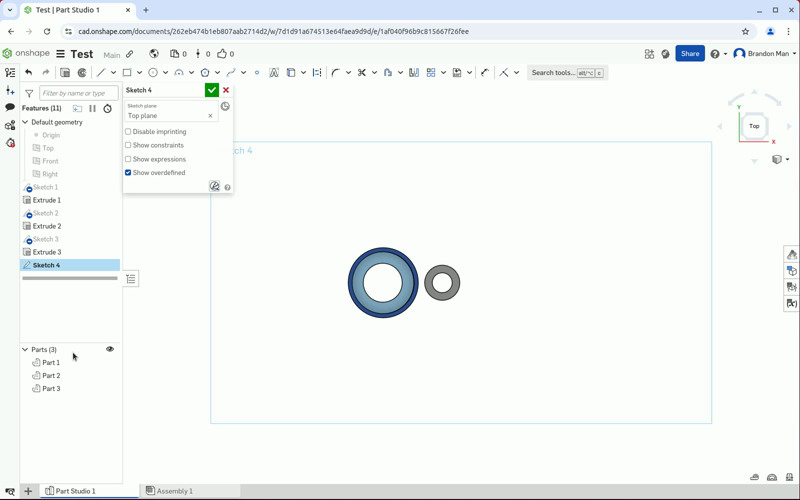
key(y)
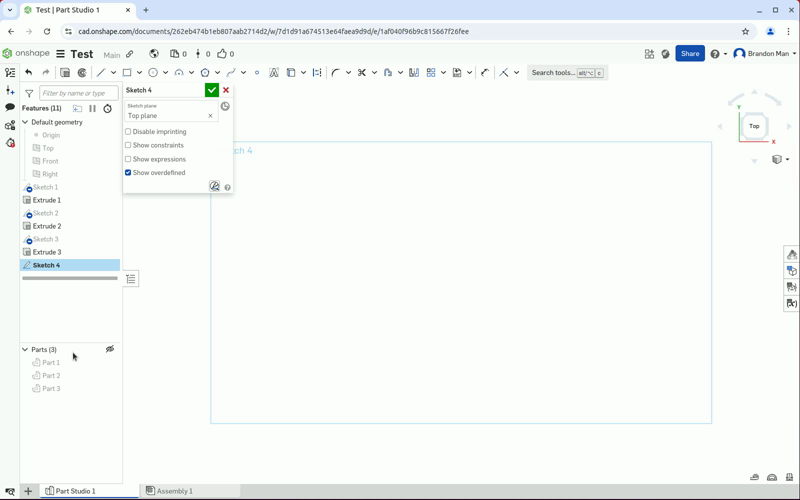
key(c)
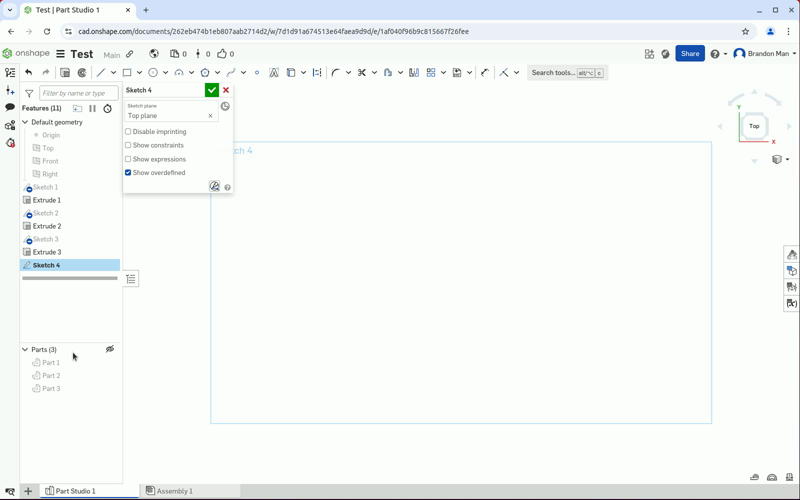
key_down(shift)
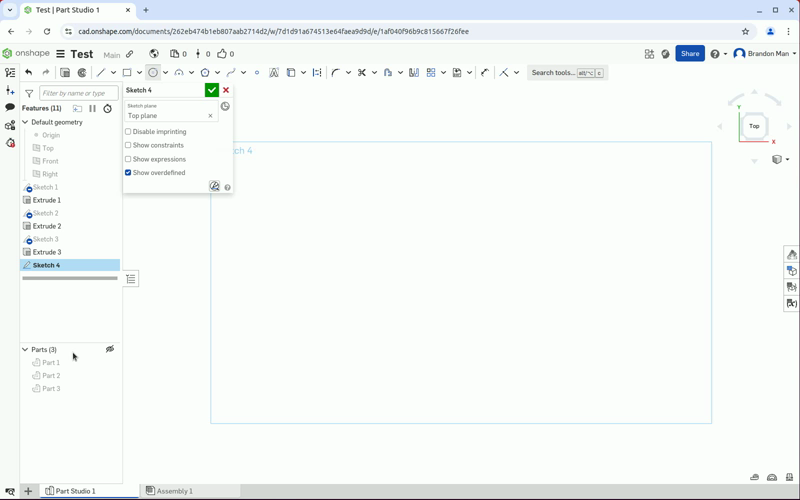
mouse_move(442, 282)
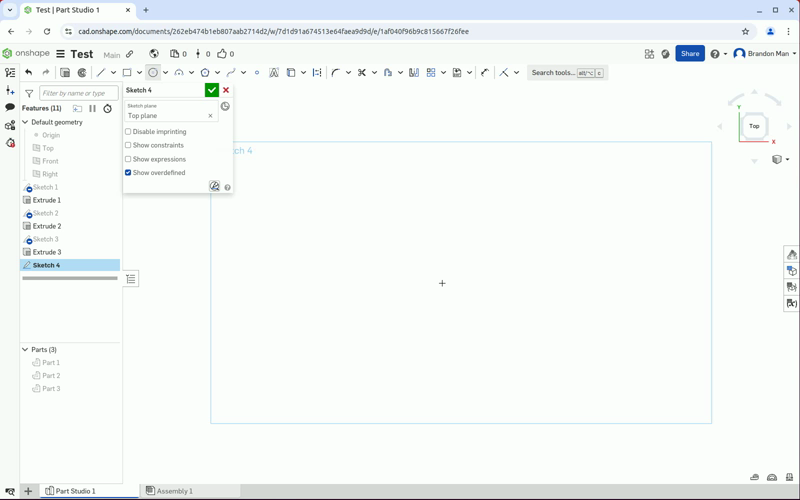
click(442, 282)
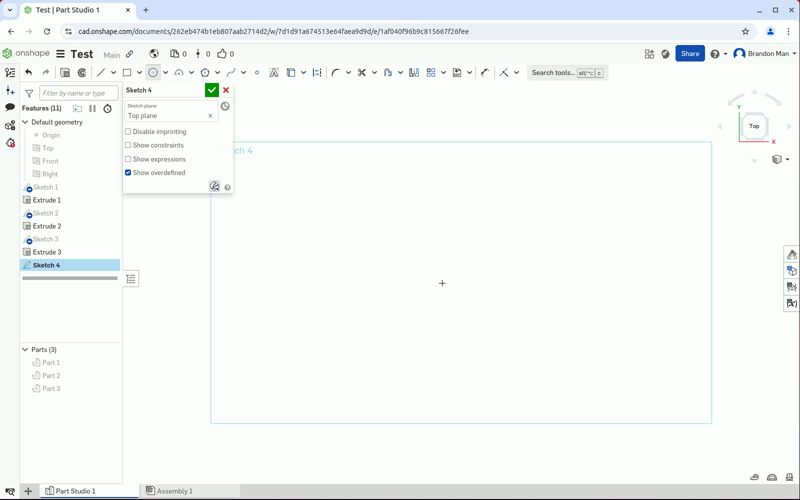
key_up(shift)
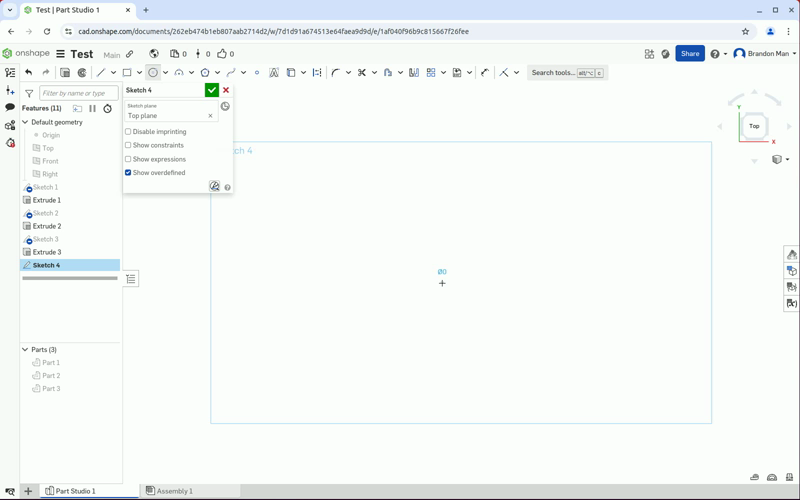
mouse_move(452, 282)
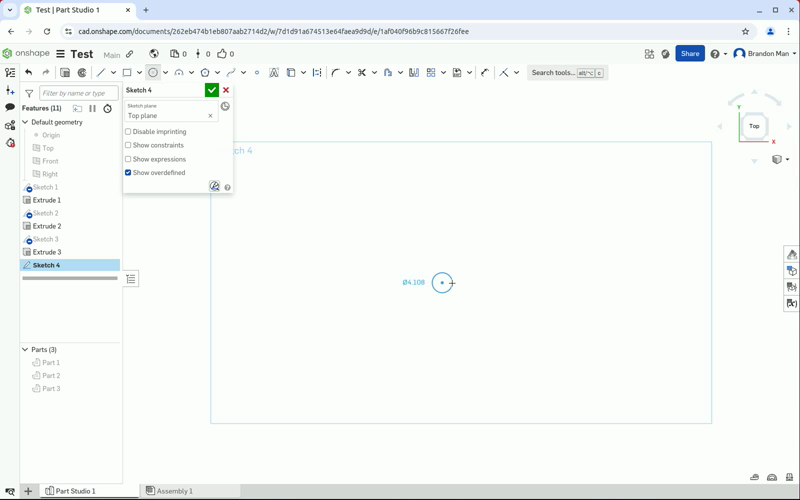
click(452, 282)
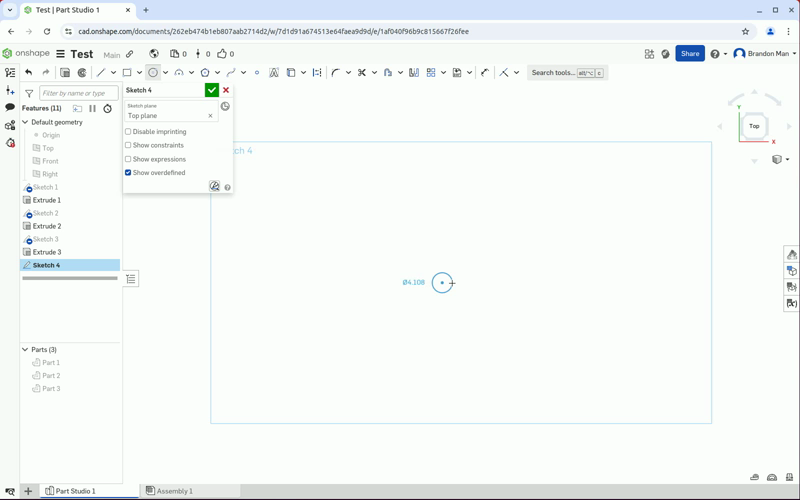
key(esc)
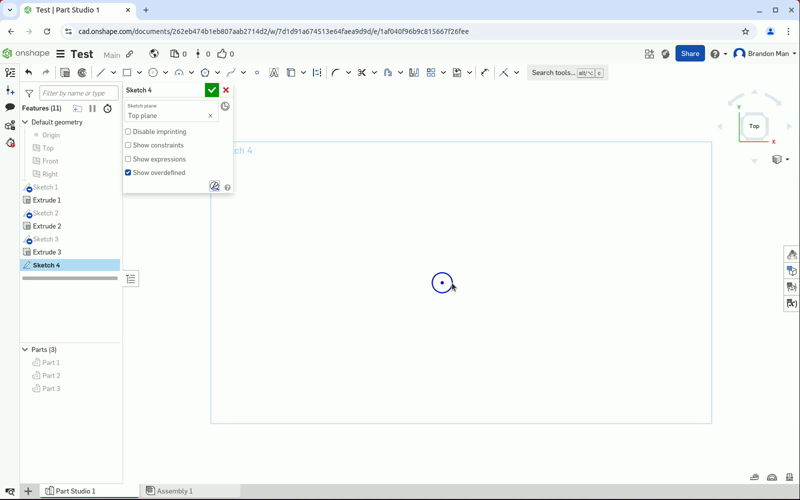
key(c)
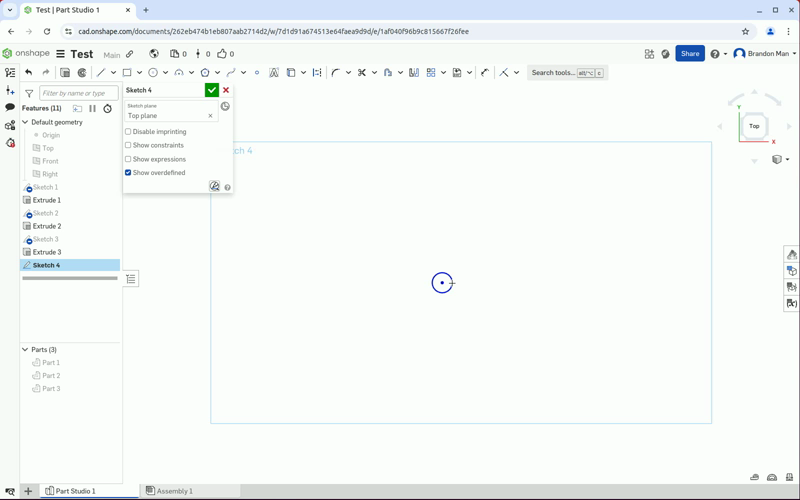
key_down(shift)
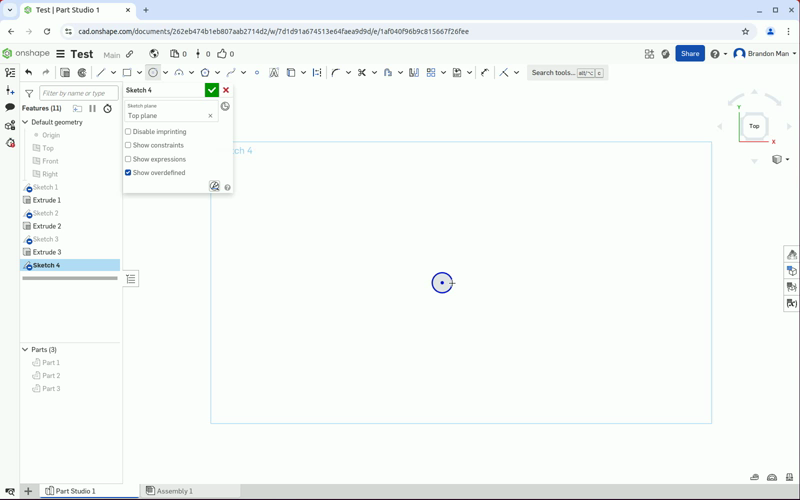
mouse_move(442, 282)
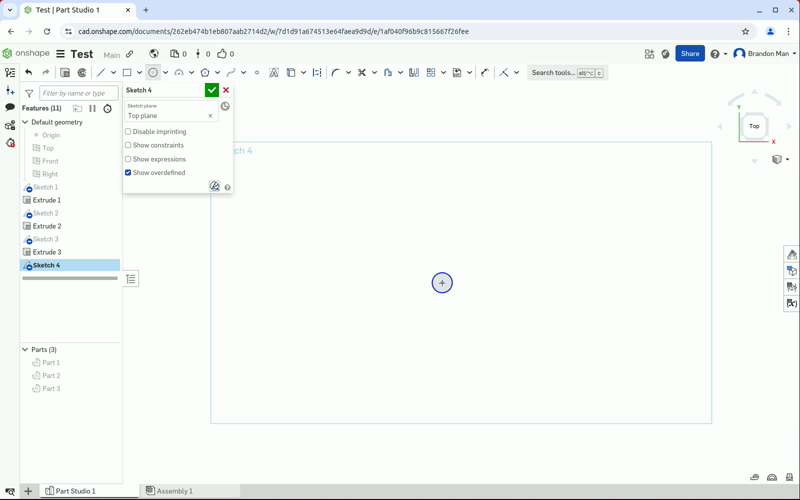
click(442, 282)
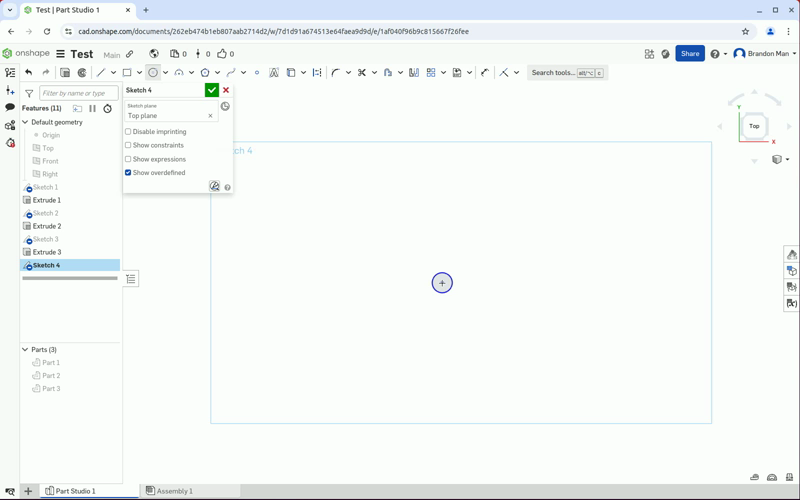
key_up(shift)
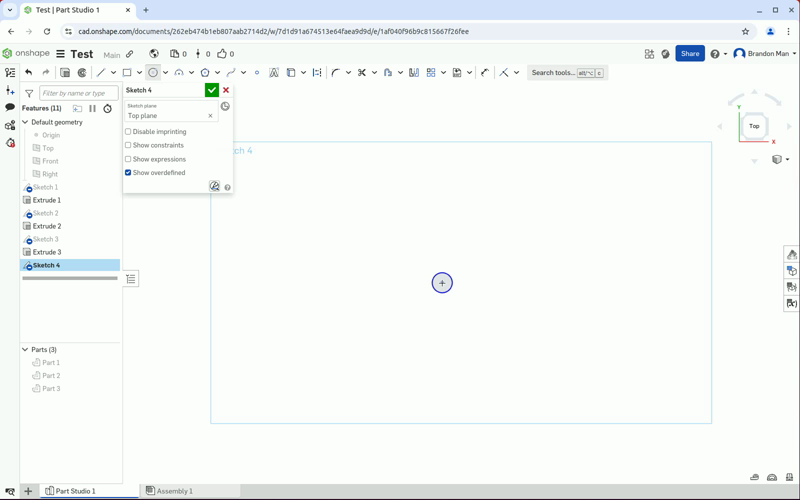
mouse_move(449, 282)
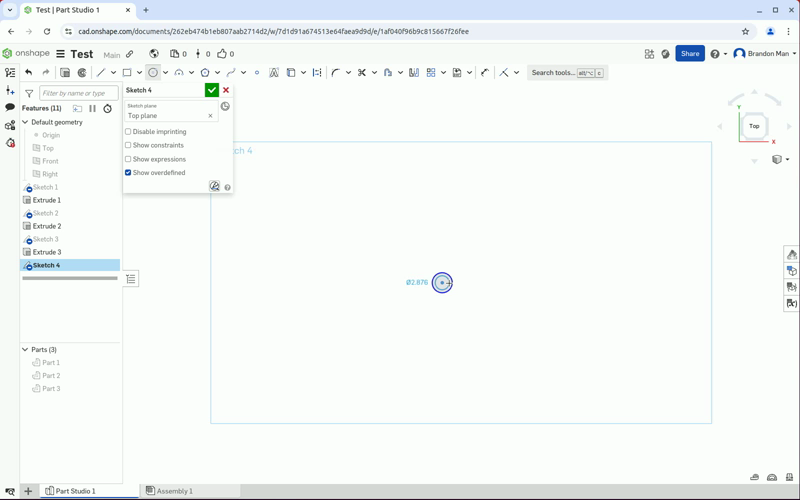
scroll(6)
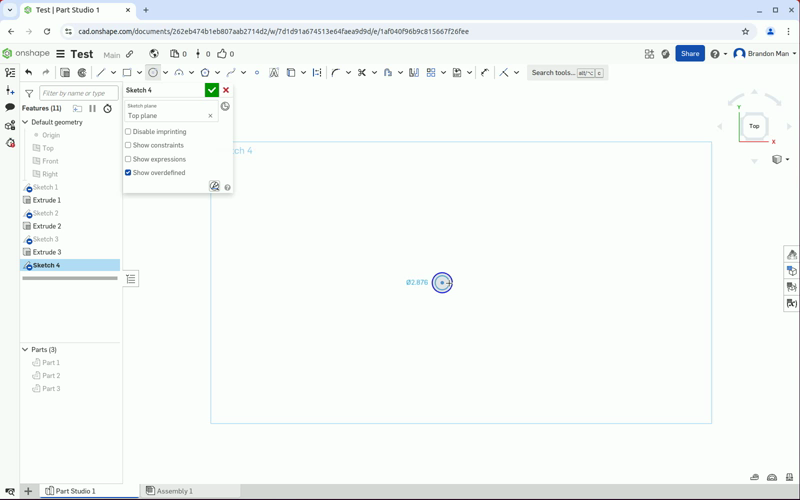
scroll(6)
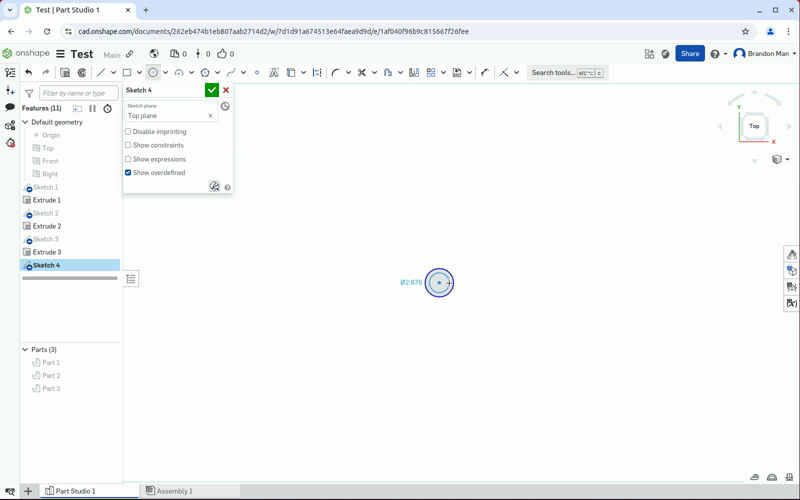
scroll(6)
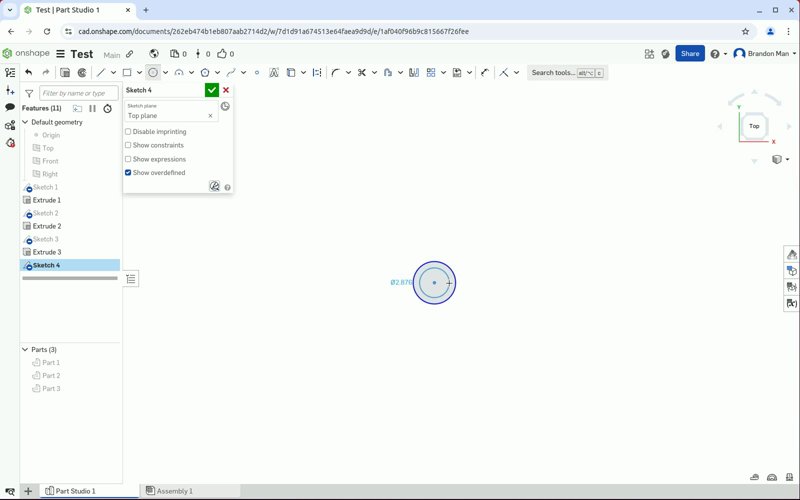
scroll(6)
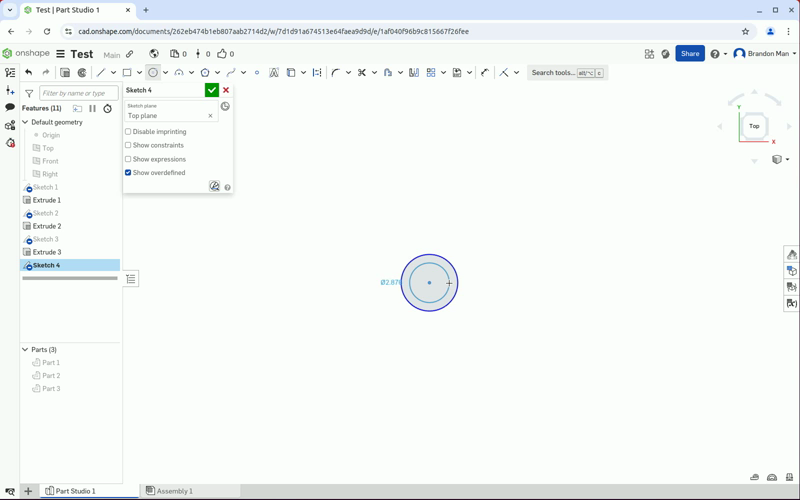
scroll(6)
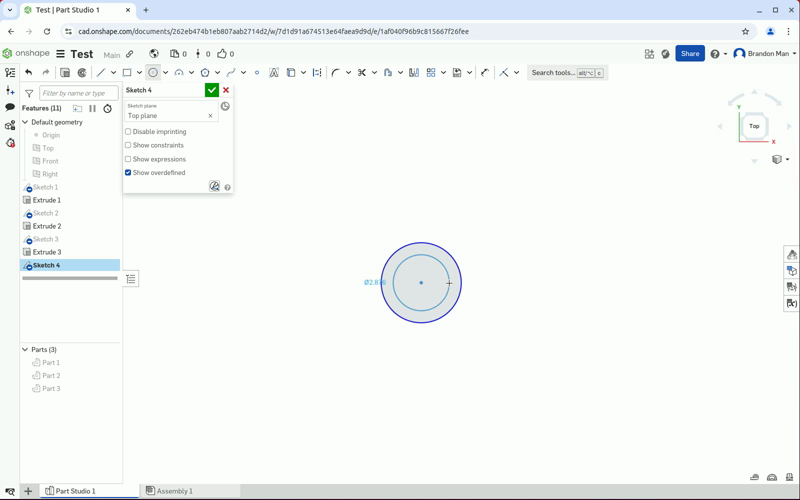
scroll(6)
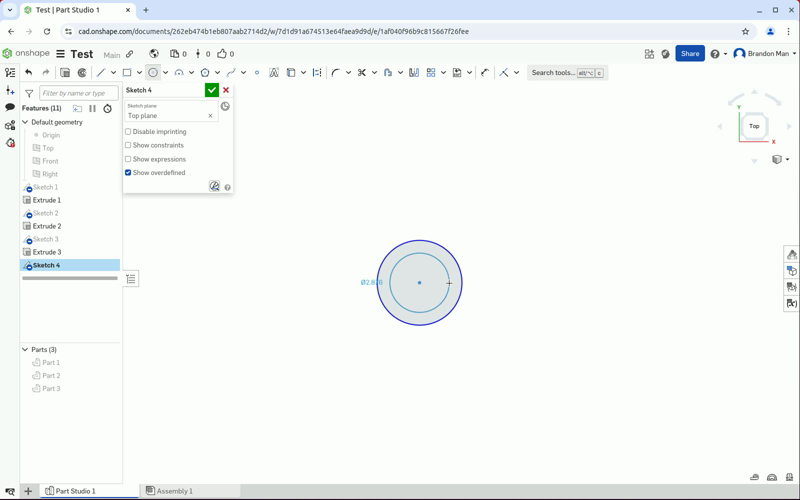
scroll(6)
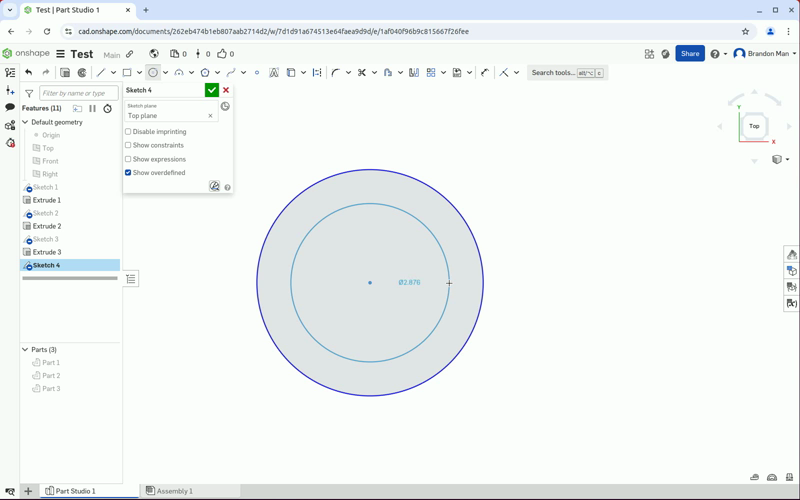
click(449, 282)
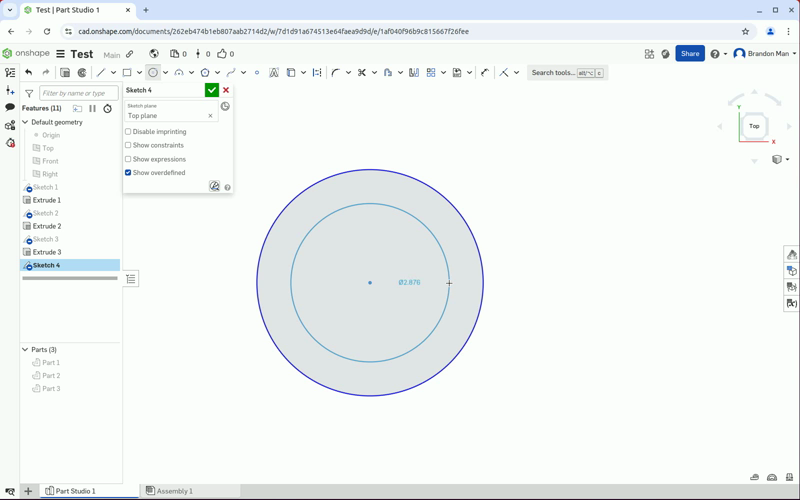
scroll(-6)
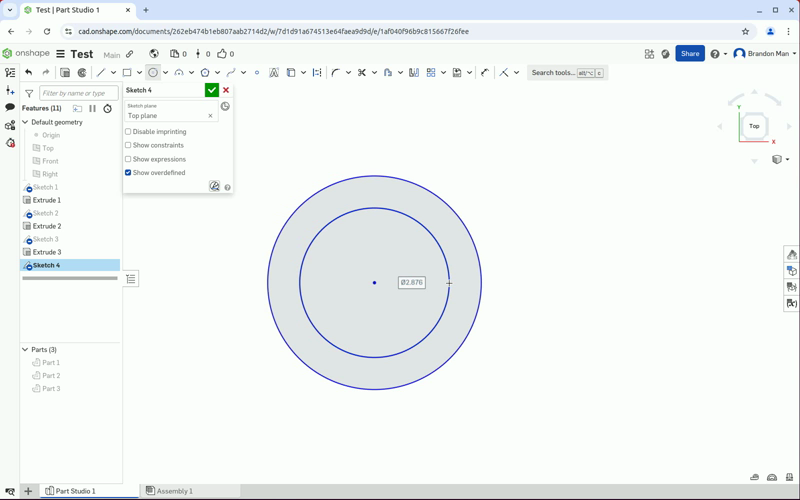
scroll(-6)
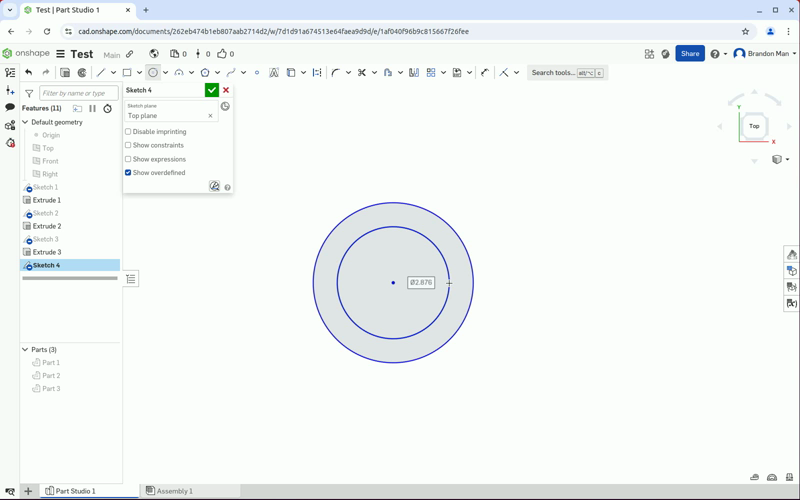
scroll(-6)
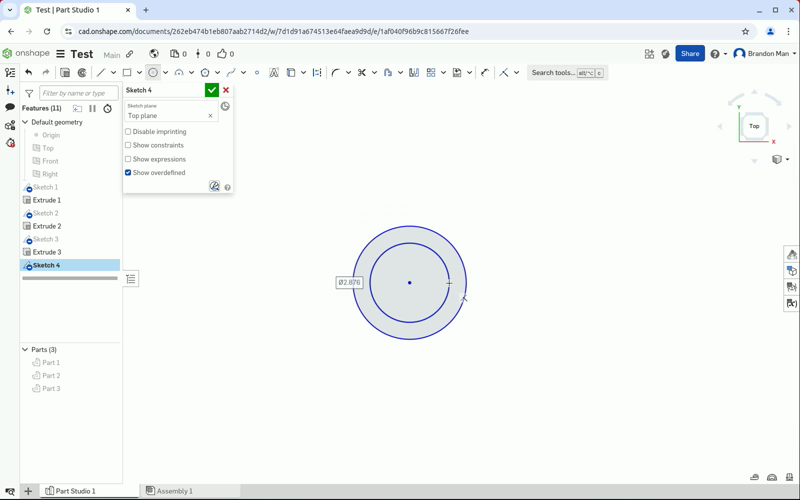
scroll(-6)
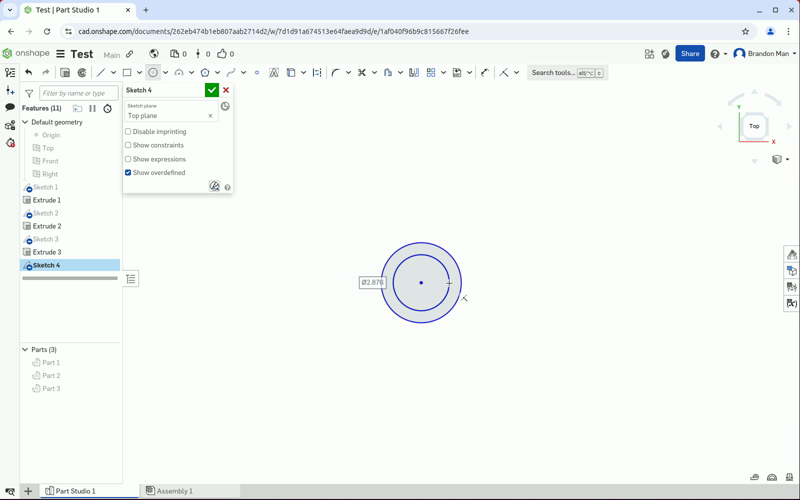
scroll(-6)
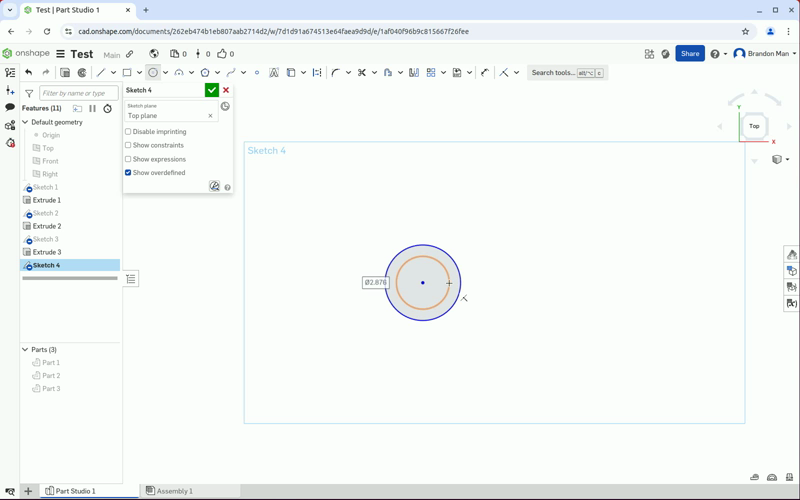
scroll(-6)
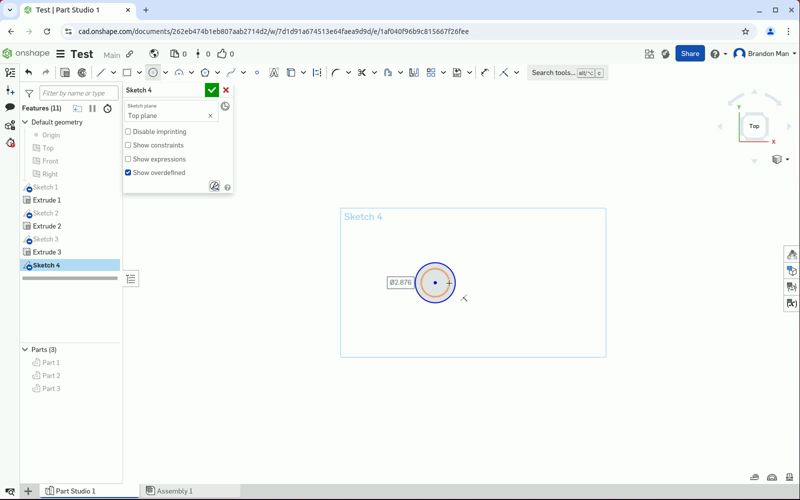
scroll(-6)
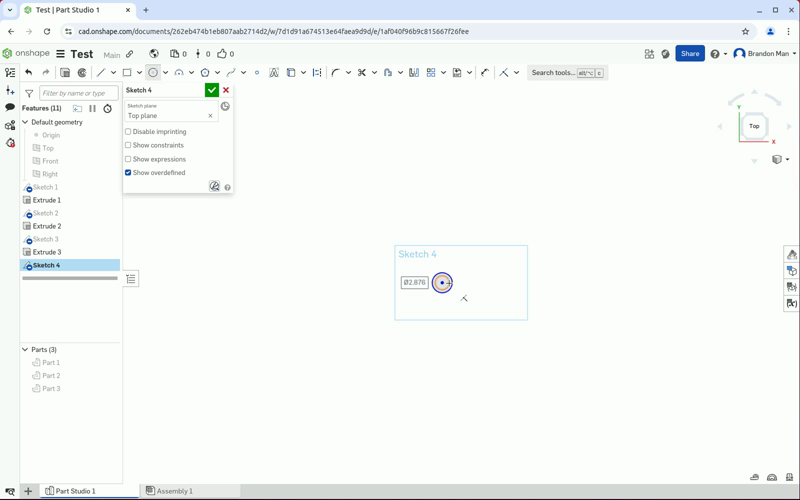
key(esc)
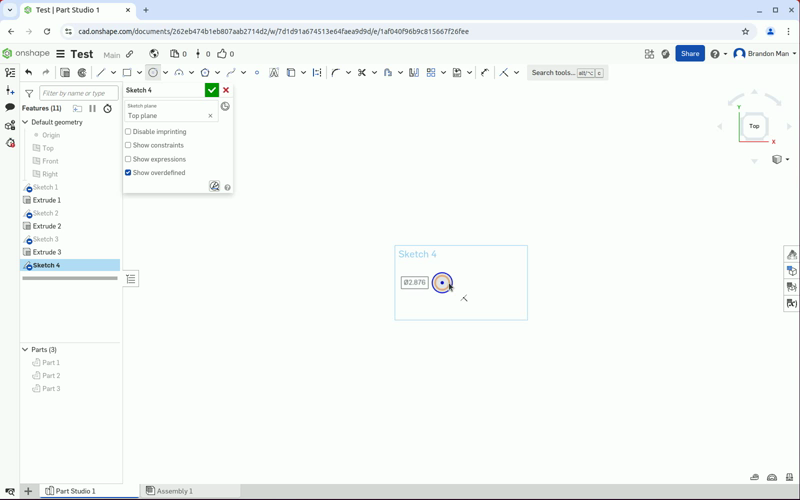
mouse_move(437, 288)
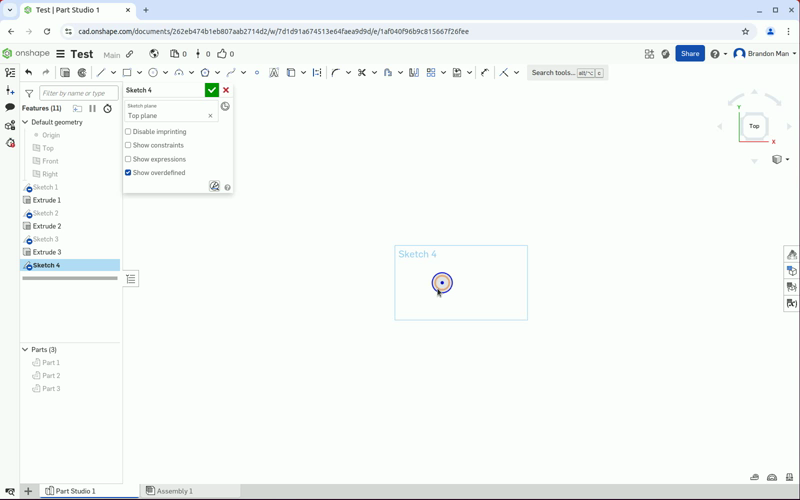
scroll(6)
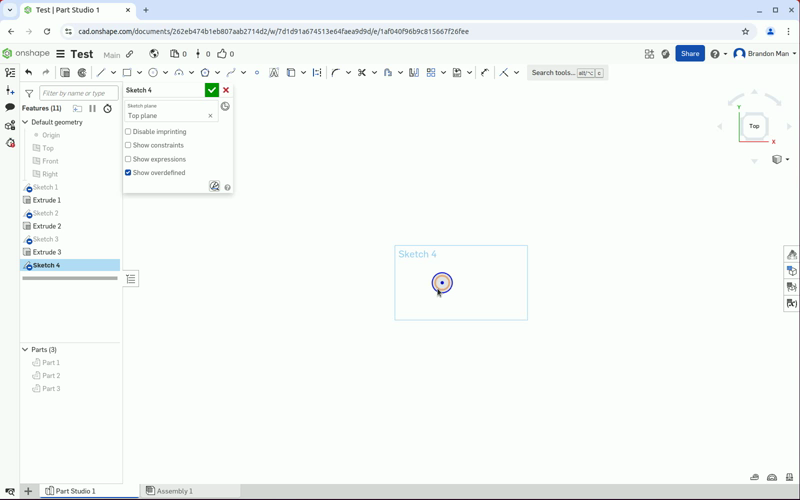
scroll(6)
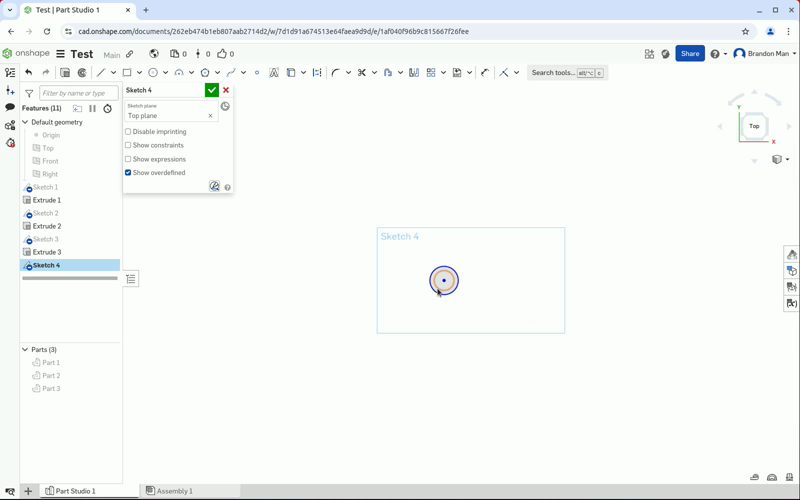
scroll(6)
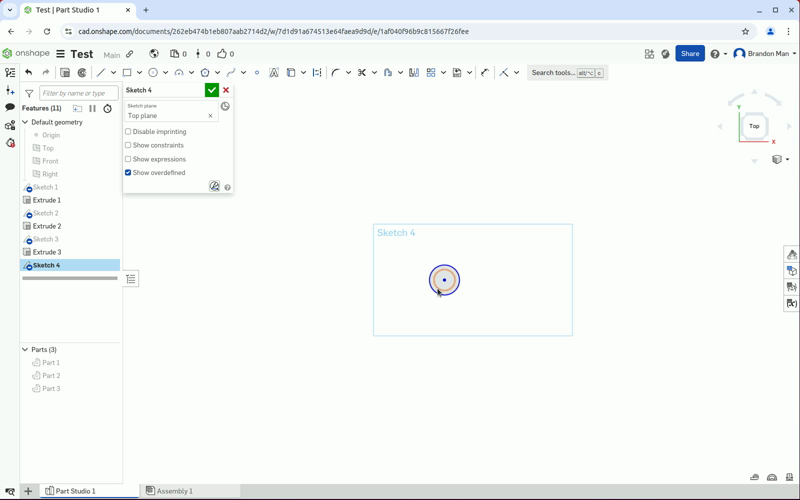
scroll(6)
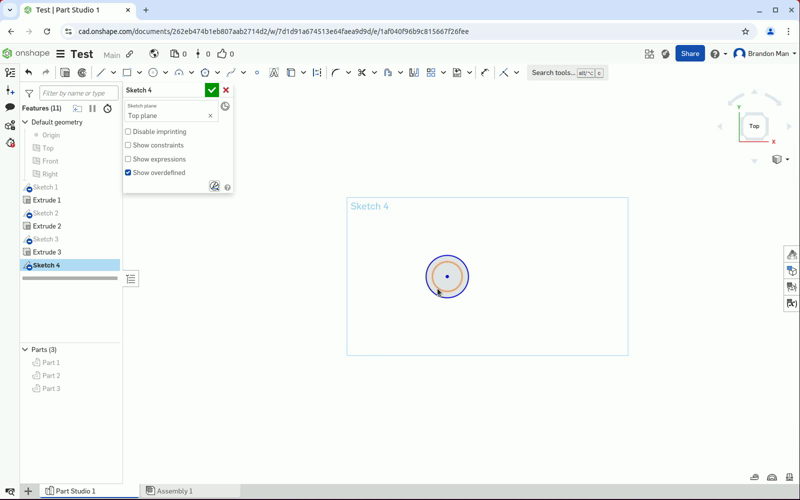
scroll(6)
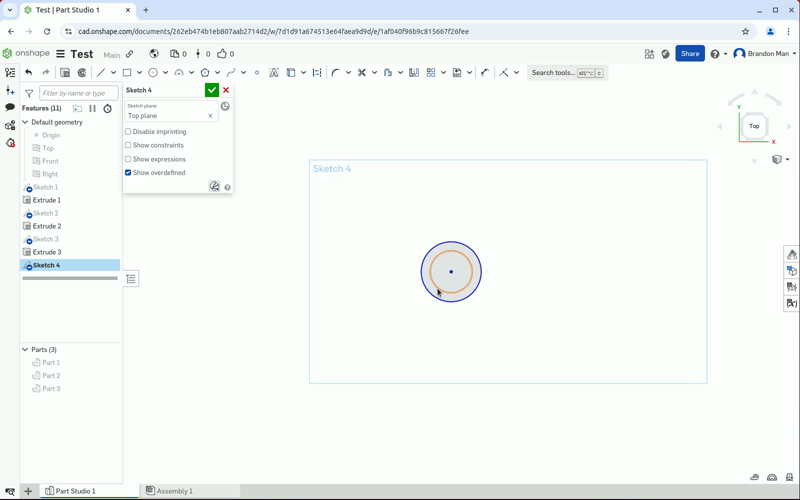
scroll(6)
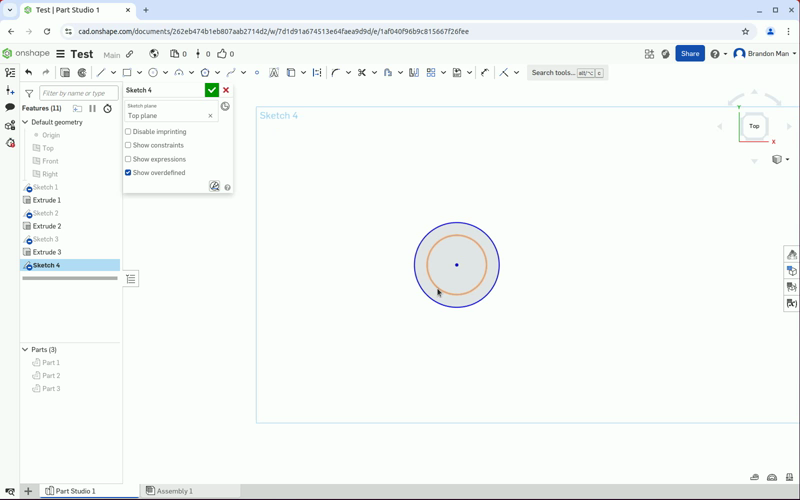
scroll(6)
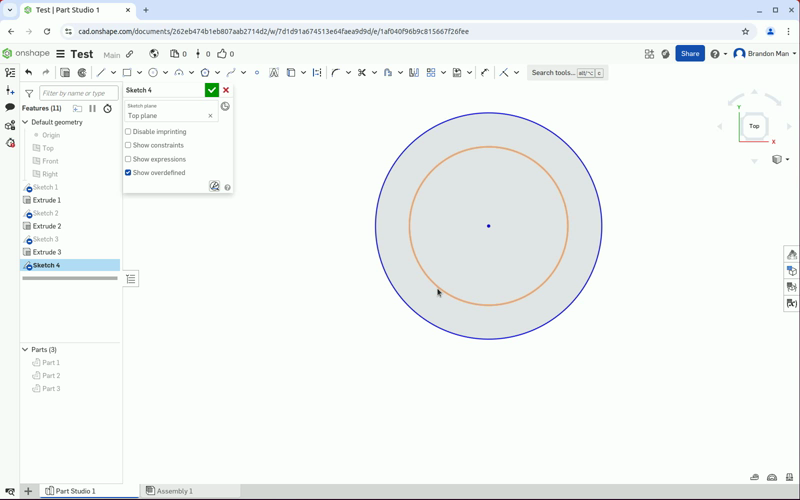
click(437, 288)
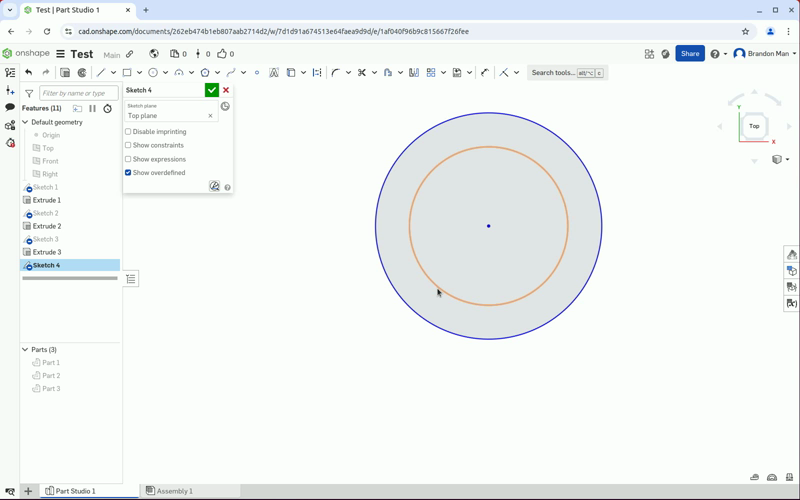
scroll(-6)
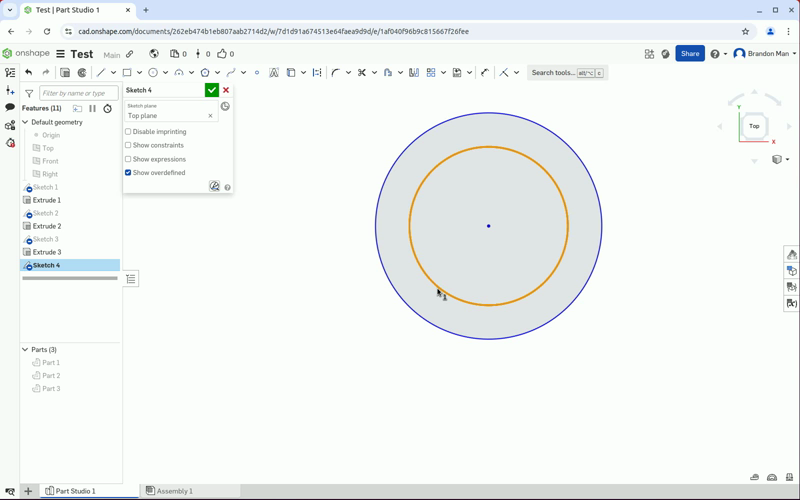
scroll(-6)
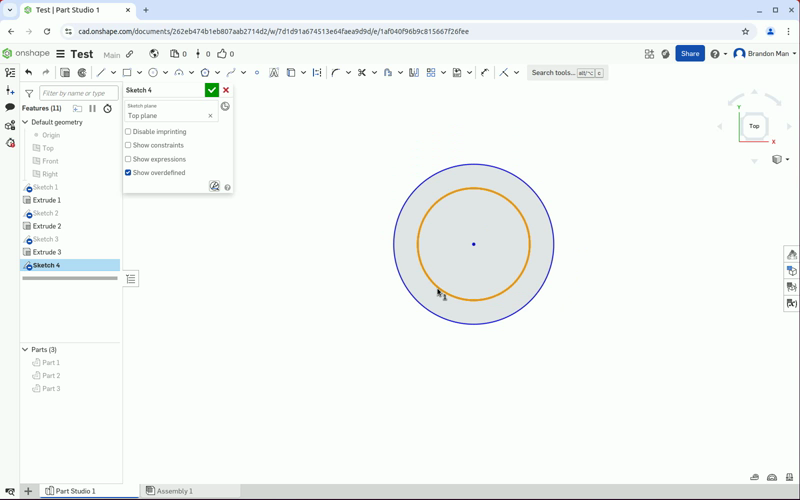
scroll(-6)
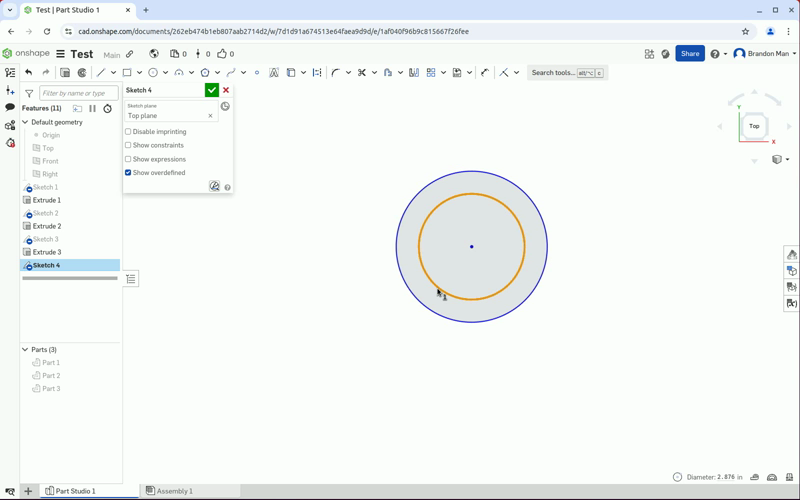
scroll(-6)
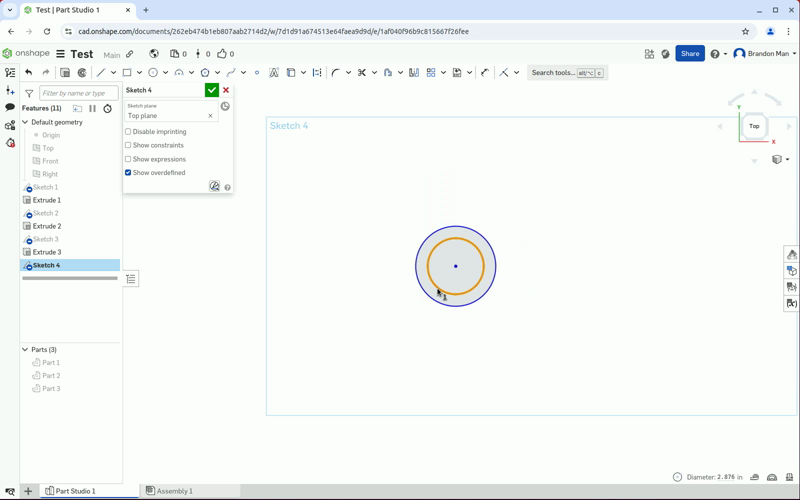
scroll(-6)
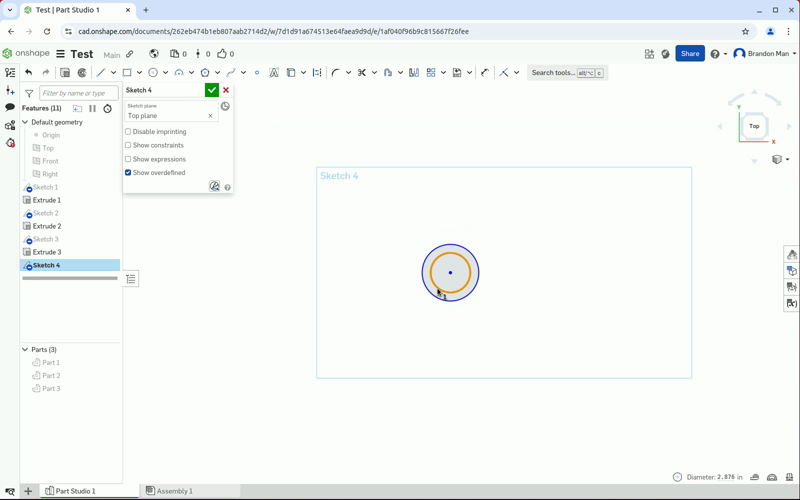
scroll(-6)
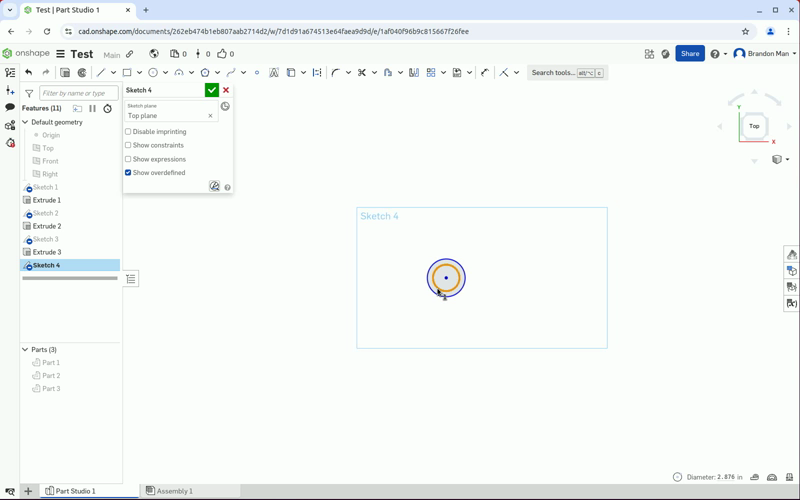
scroll(-6)
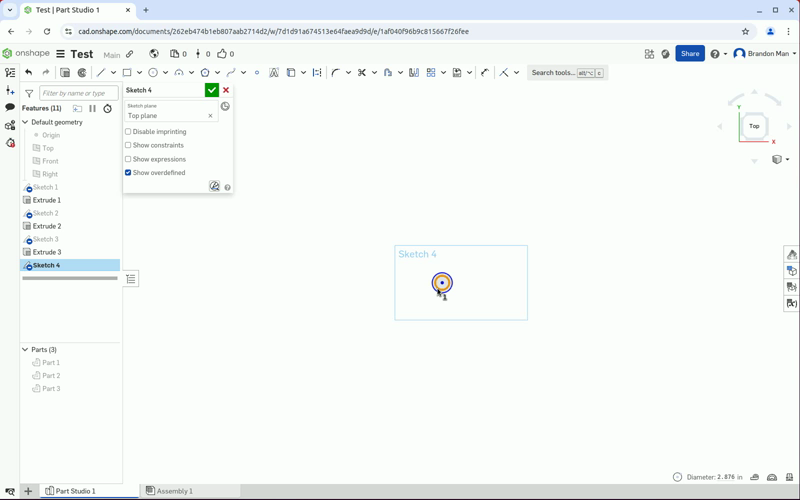
mouse_move(73, 352)
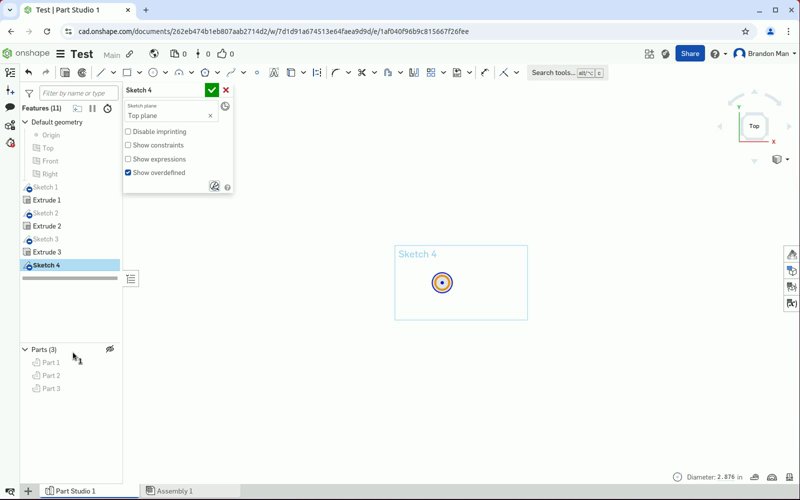
key(shift+y)
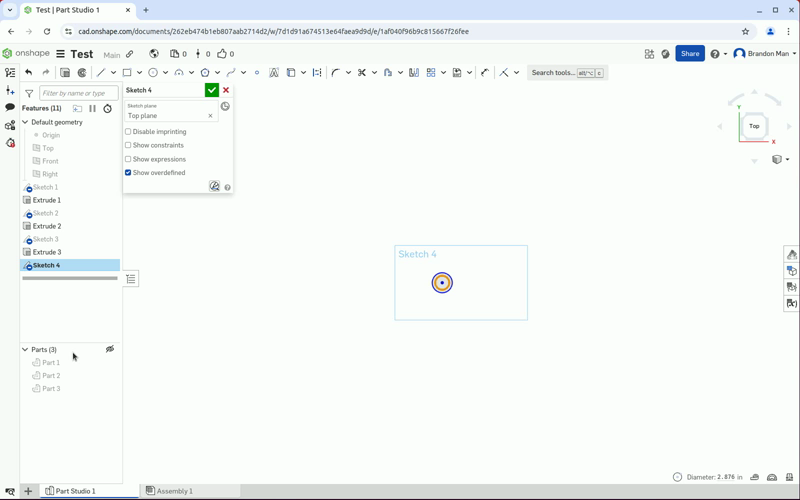
key(shift+e)
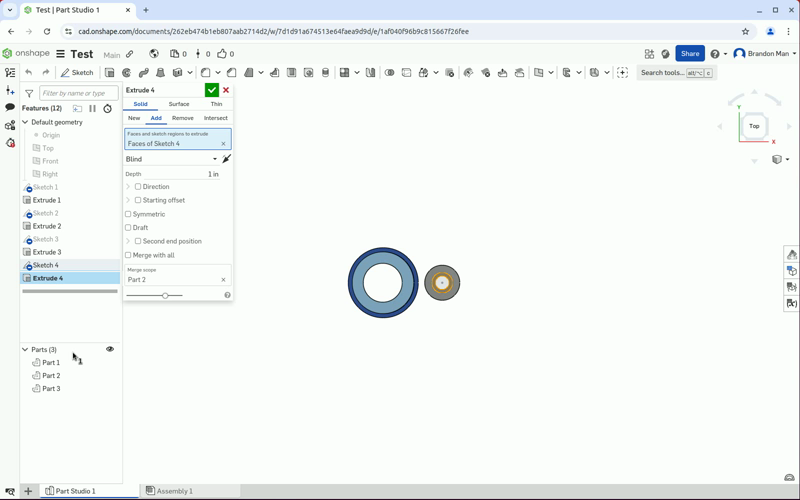
mouse_move(143, 106)
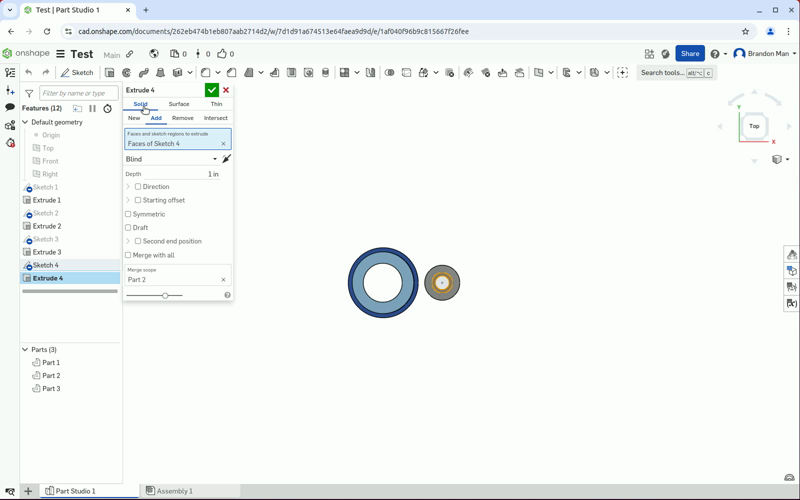
click(143, 106)
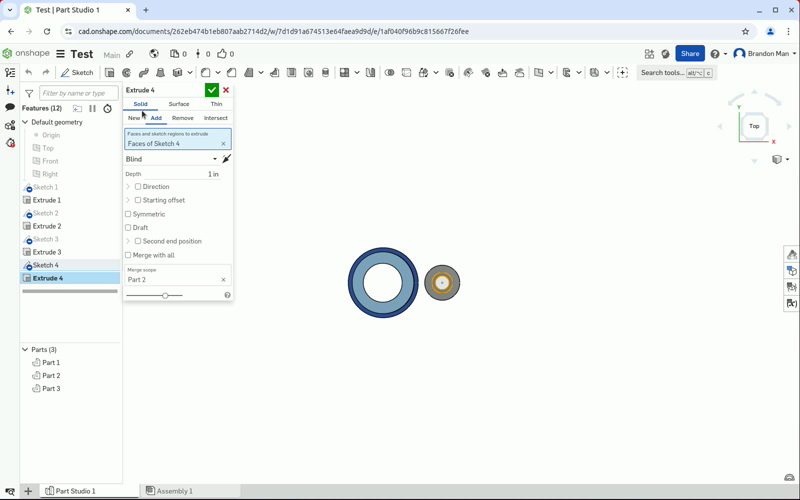
mouse_move(137, 120)
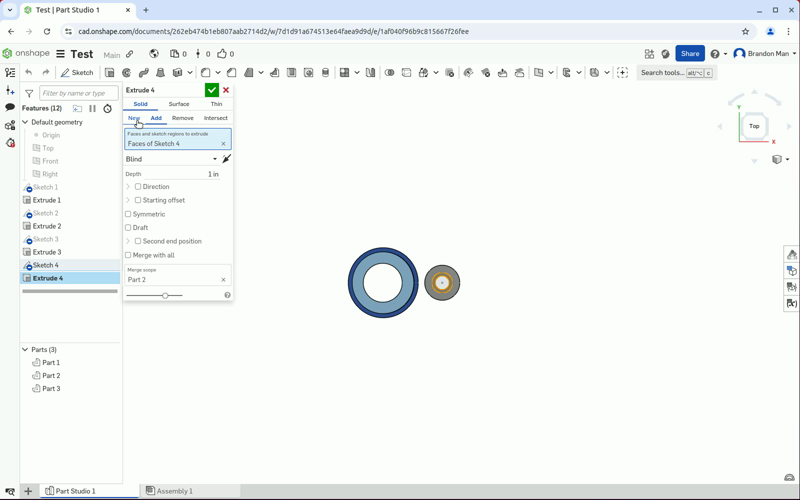
click(137, 120)
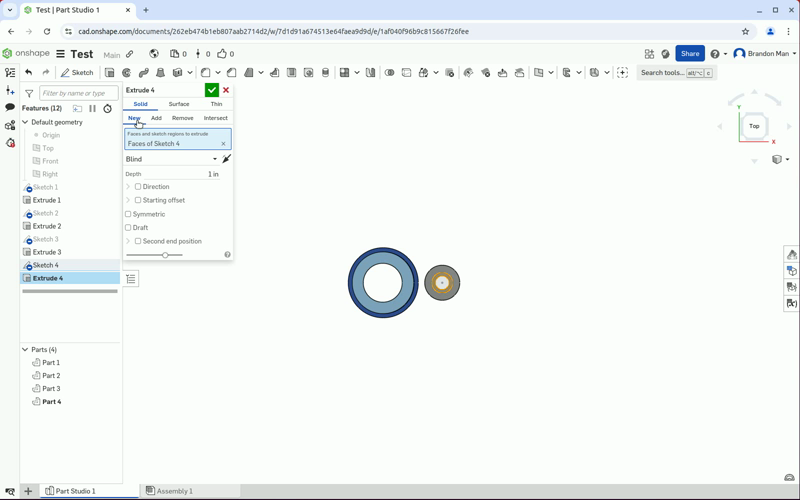
key(tab, 4)
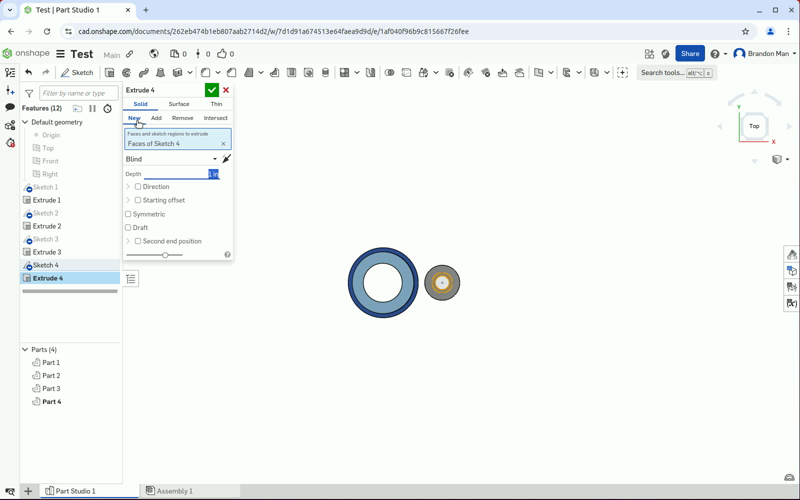
text(4.092)
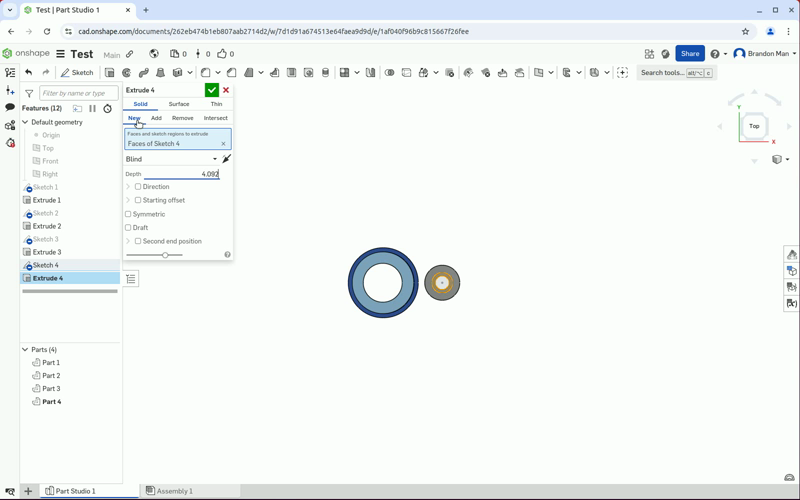
key(enter)
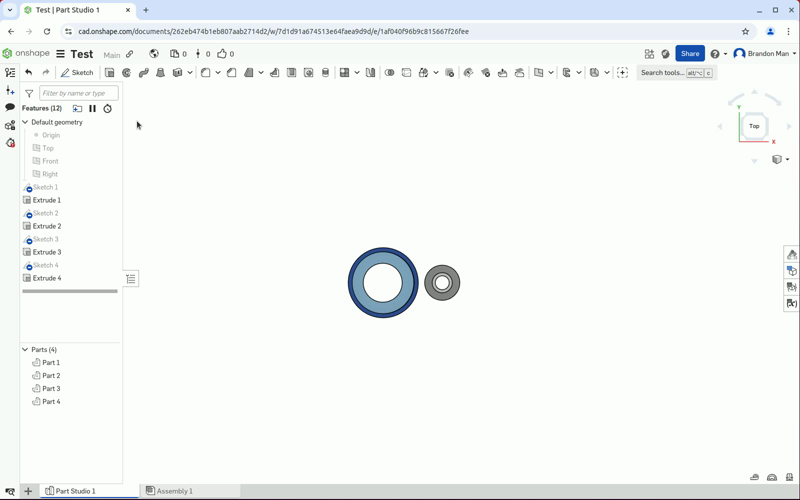
key(shift+h)
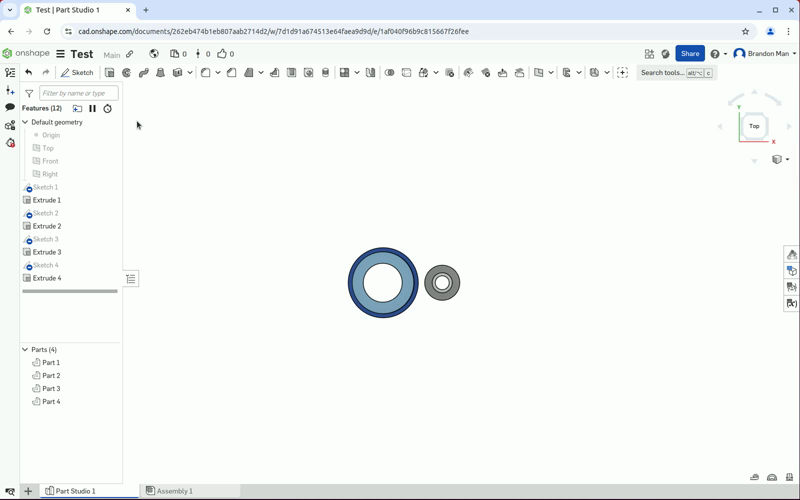
key(shift+h)
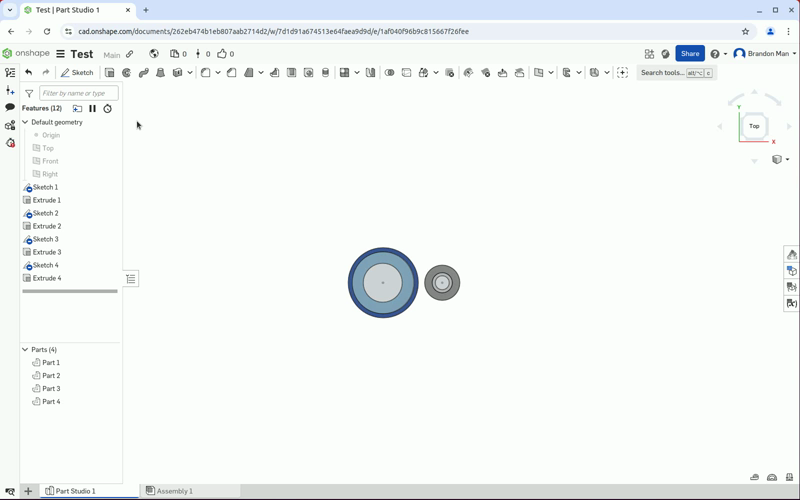
key(shift+7)
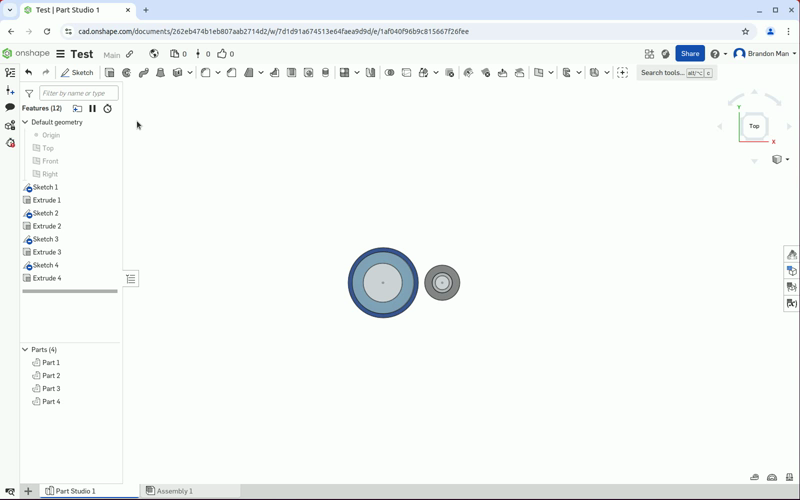
key(up, 3)
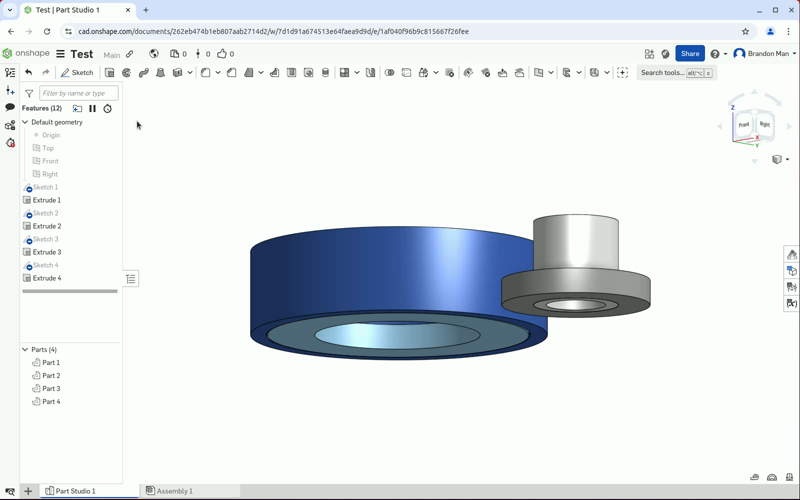
key(left, 3)
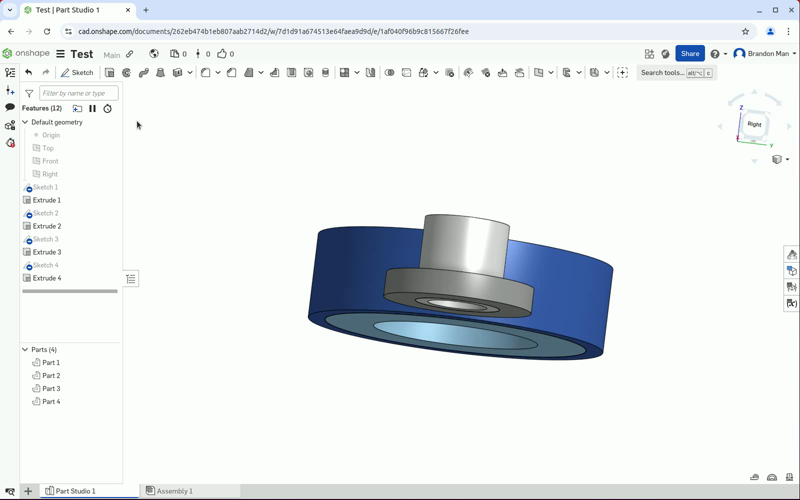
key(right, 3)
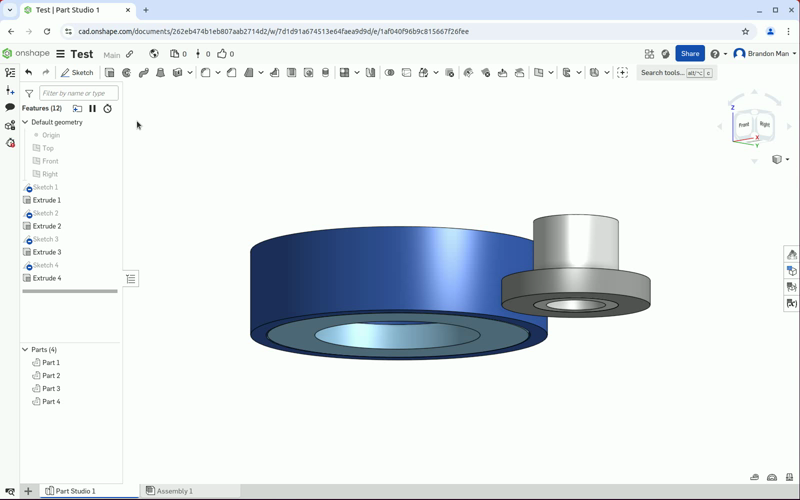
key(down, 3)
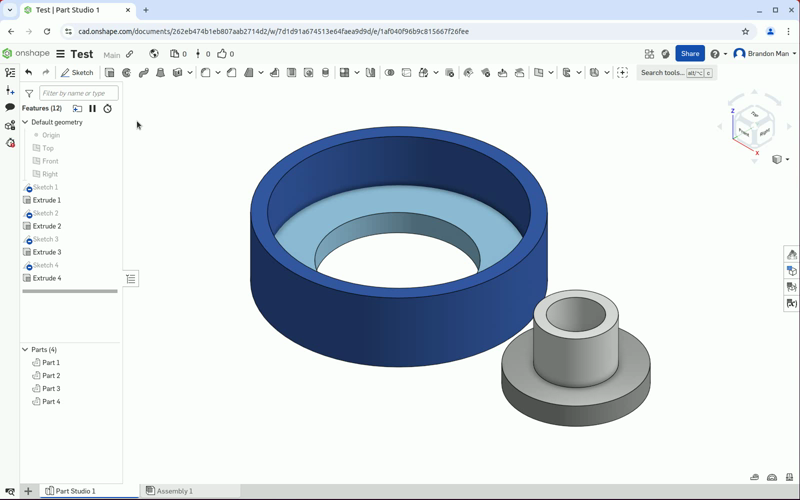
mouse_move(73, 189)
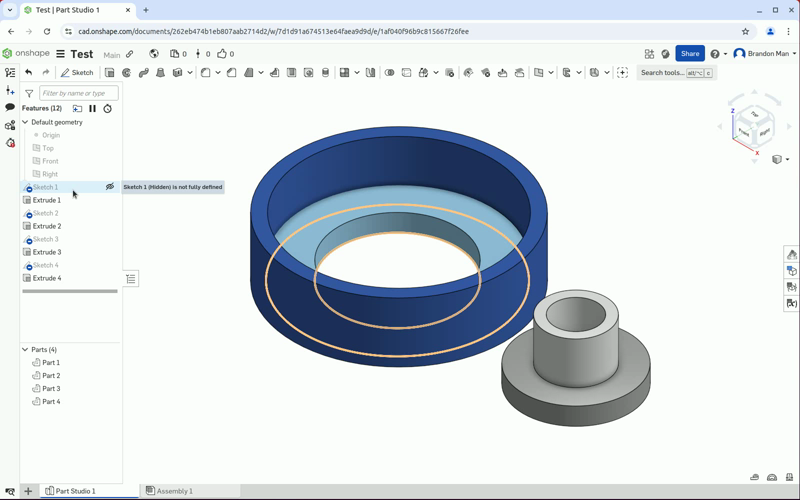
click(73, 189)